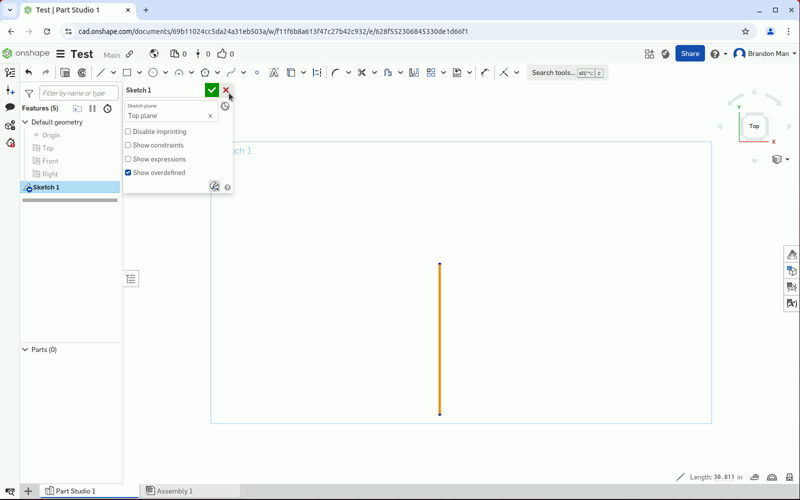
key(shift+h)
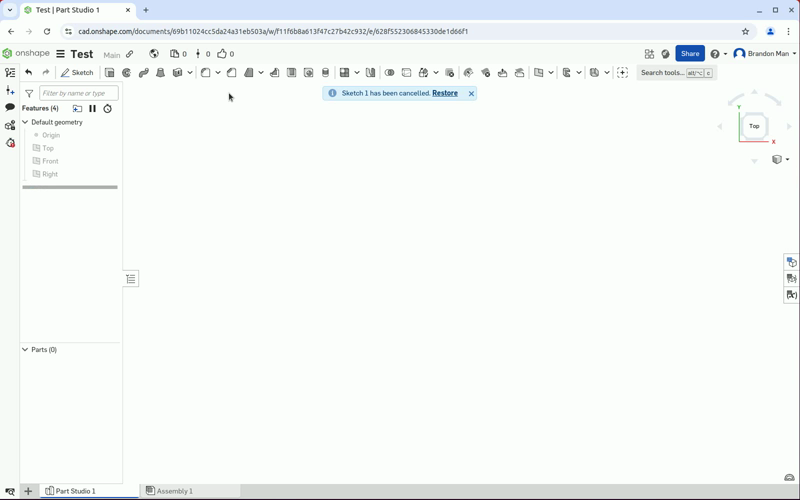
mouse_move(73, 352)
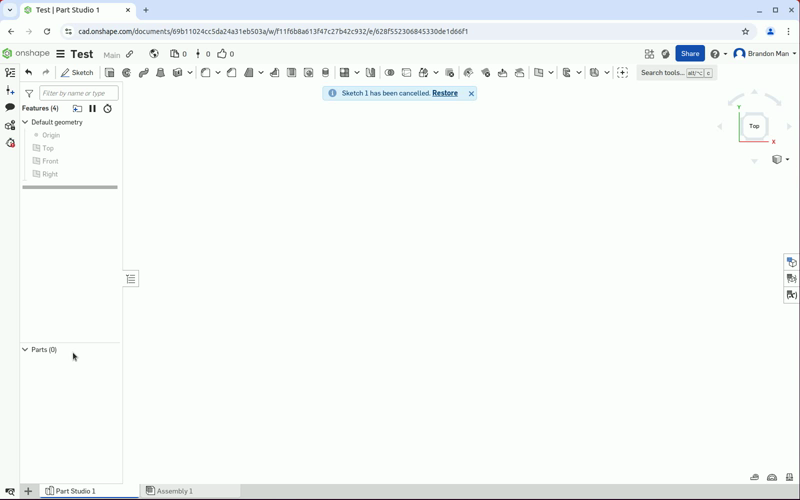
key(y)
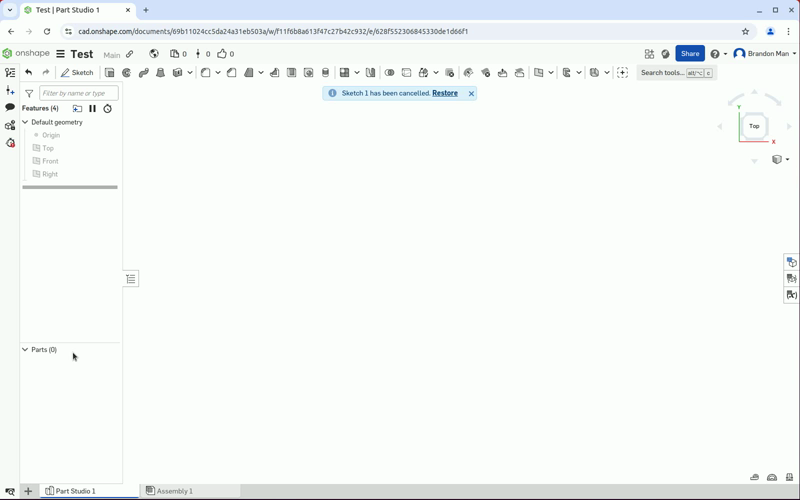
key(shift+p)
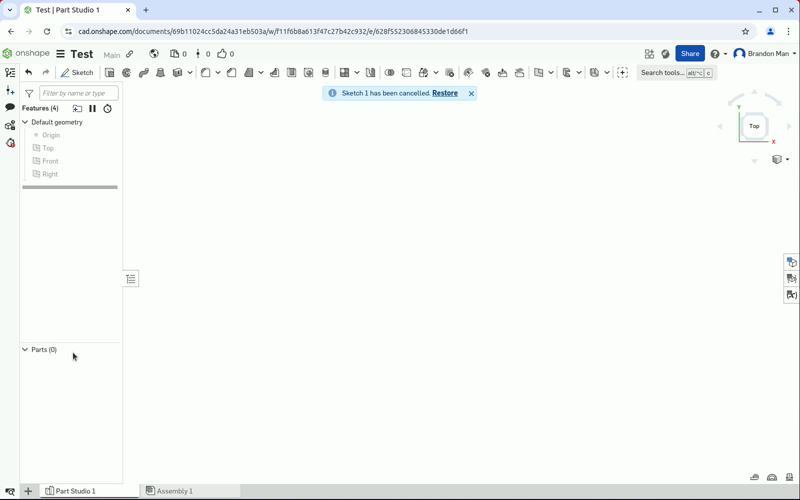
key(space)
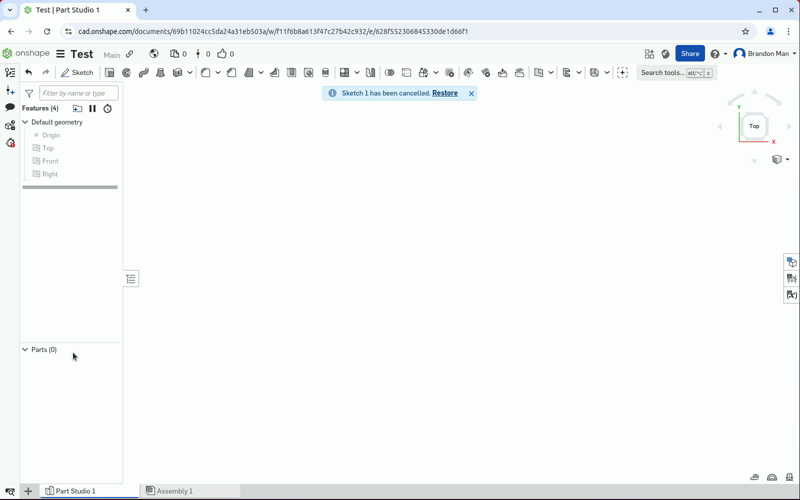
key_down(shift)
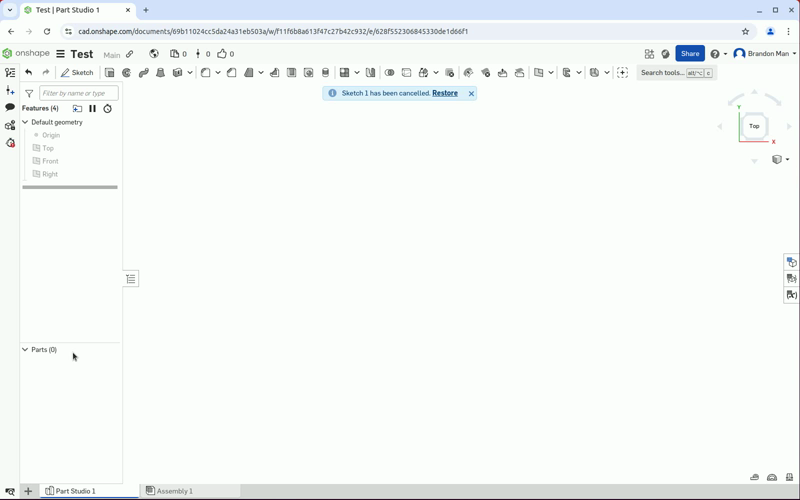
key(up)
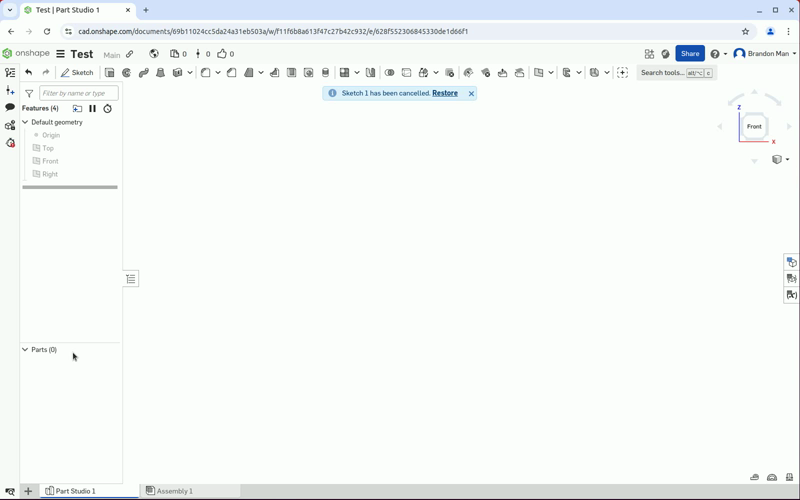
key_up(shift)
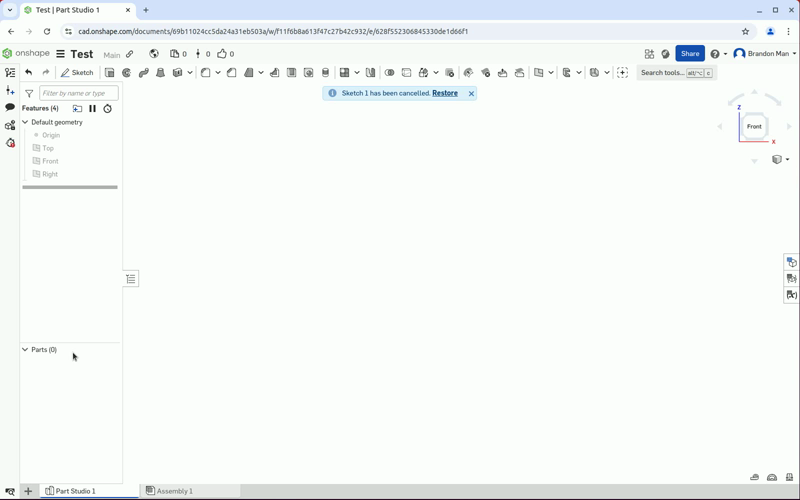
mouse_move(73, 352)
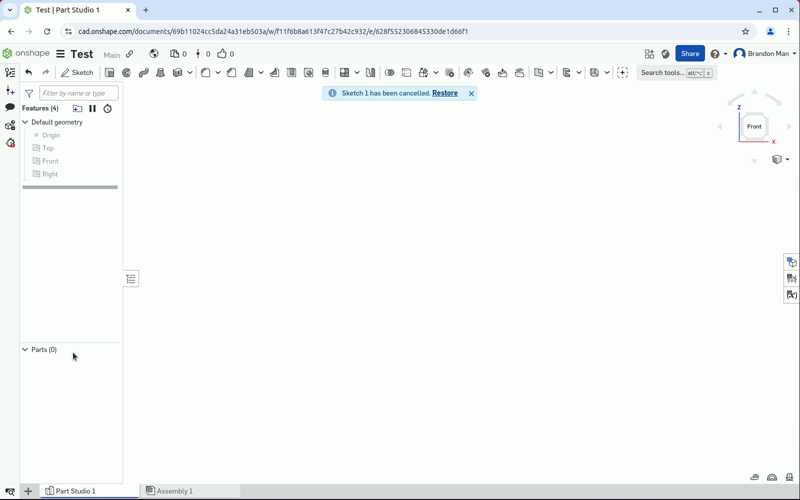
key(shift+y)
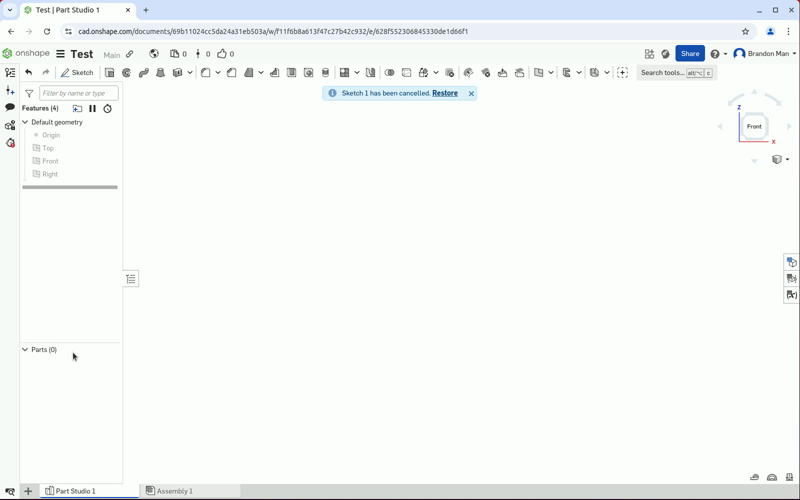
key(shift+s)
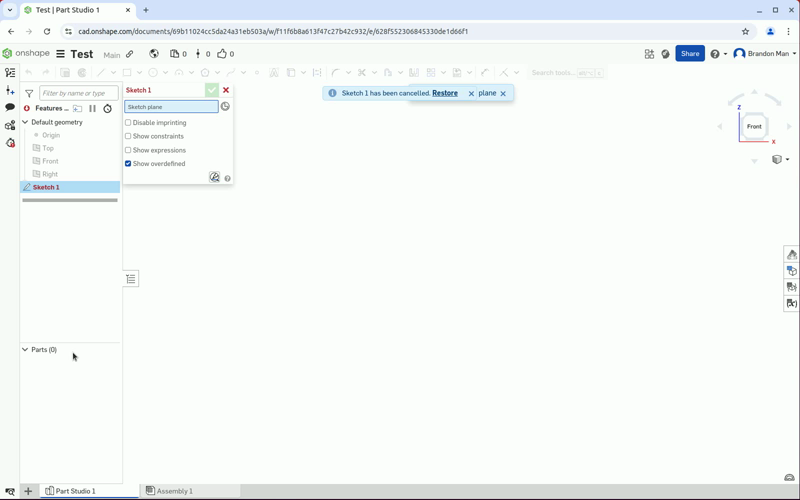
mouse_move(73, 163)
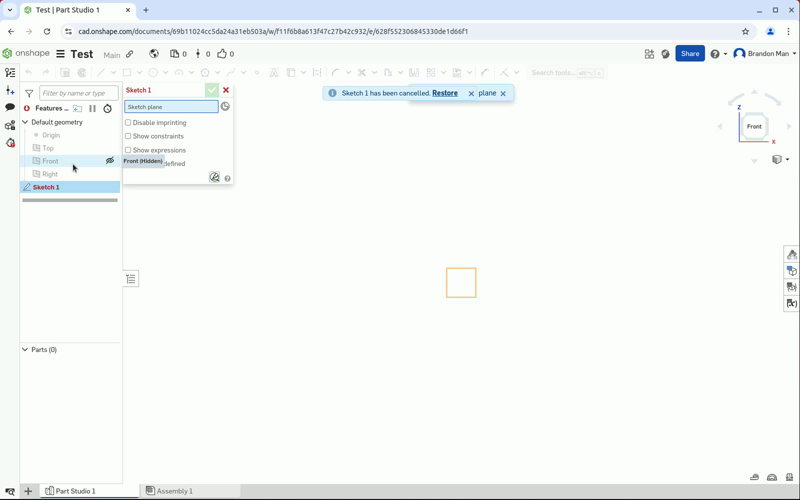
click(73, 163)
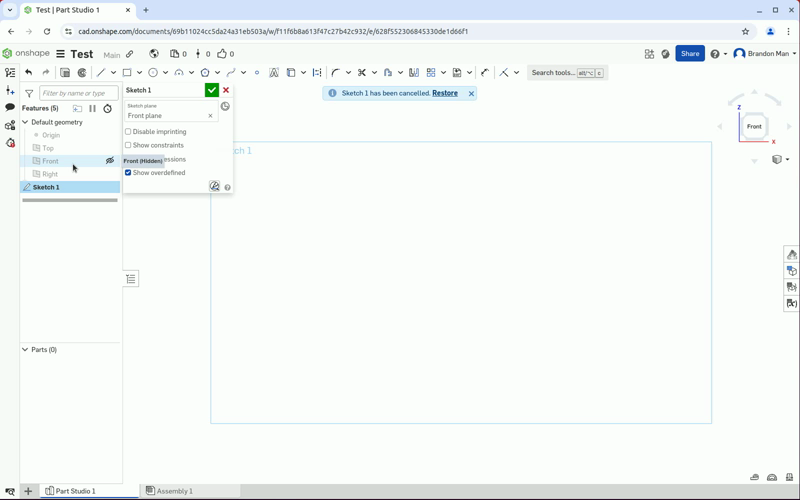
mouse_move(73, 352)
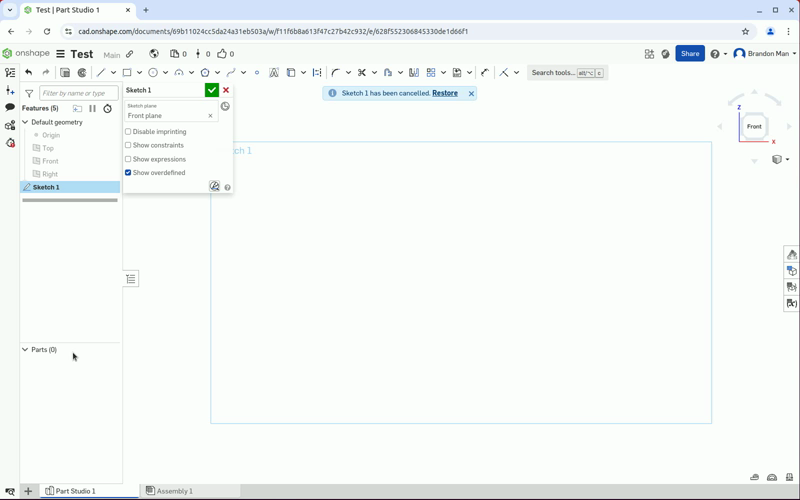
key(y)
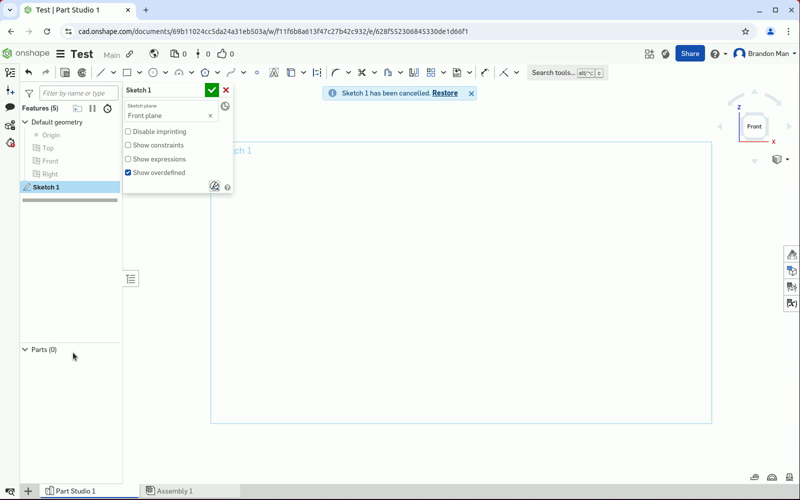
key(l)
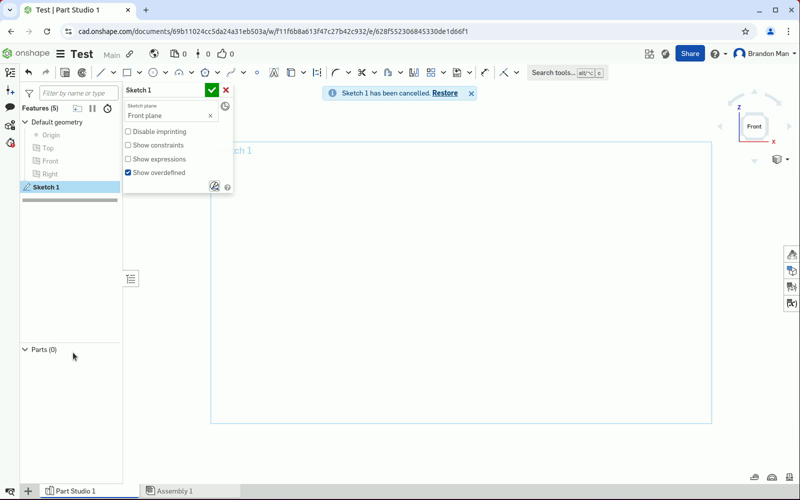
key_down(shift)
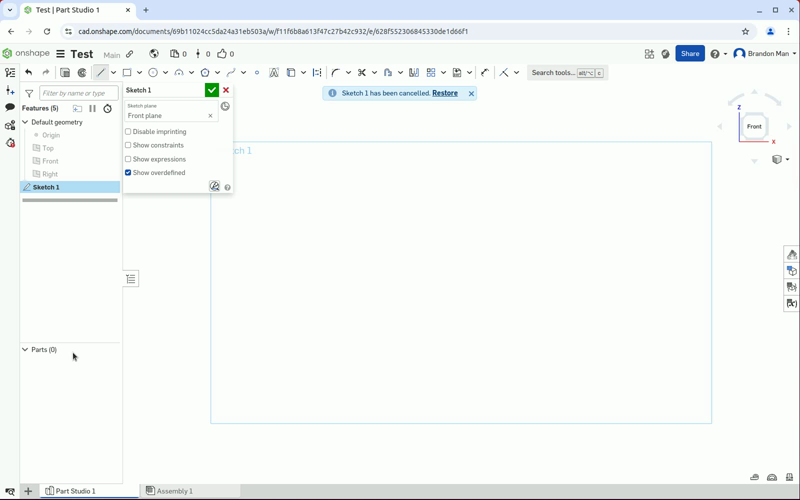
mouse_move(404, 282)
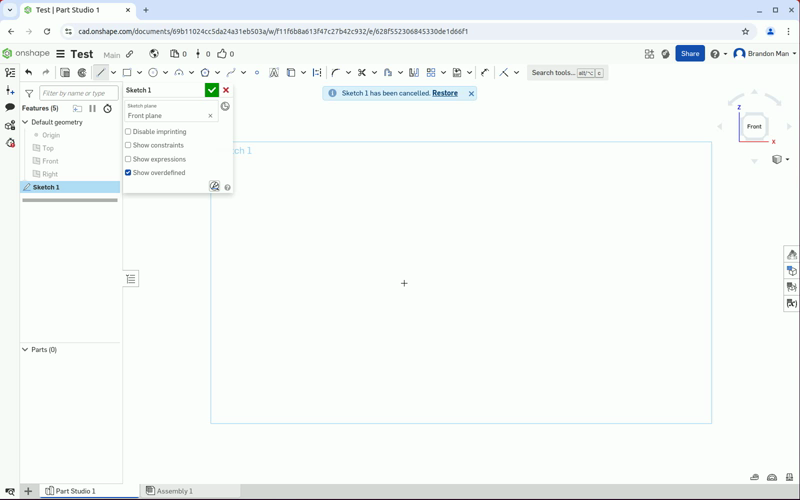
click(404, 282)
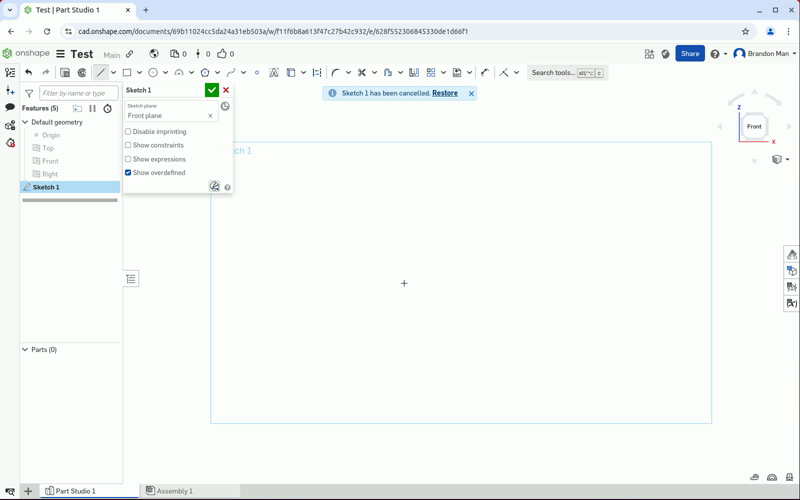
key_up(shift)
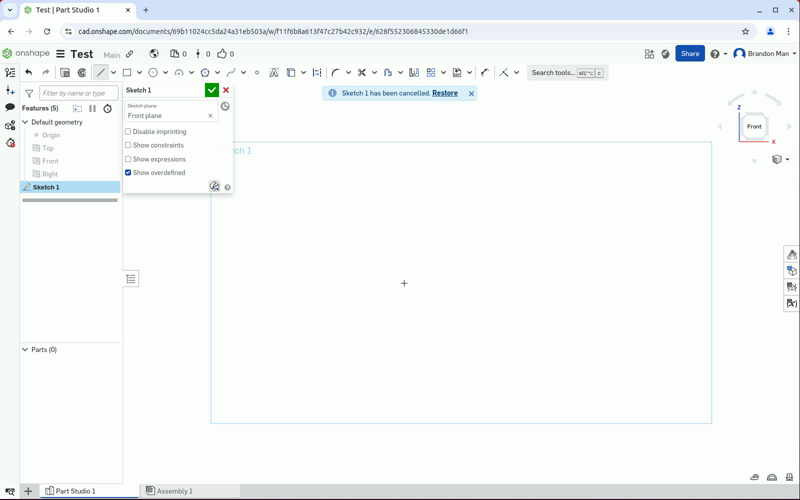
key_down(shift)
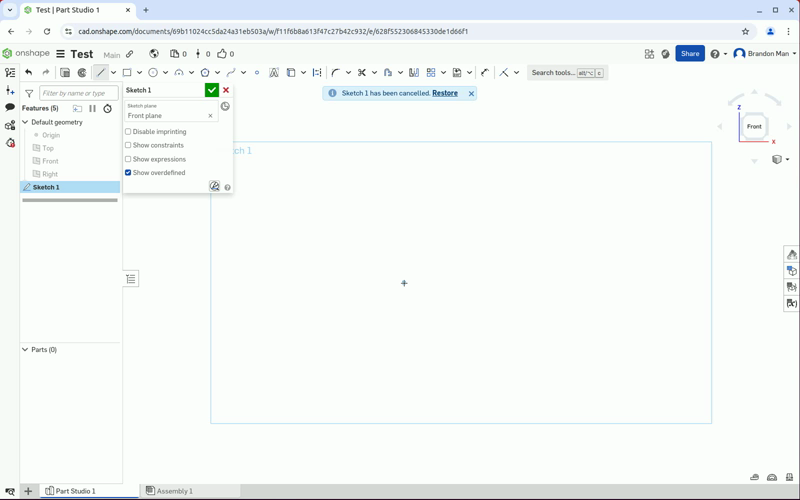
mouse_move(516, 282)
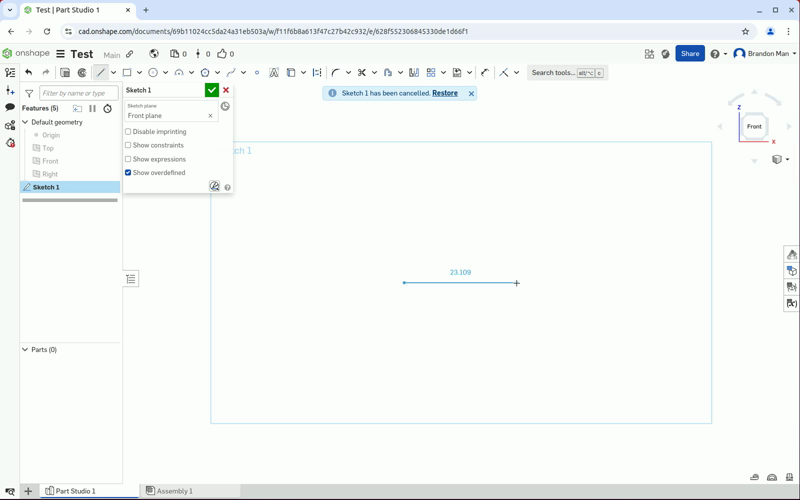
click(516, 282)
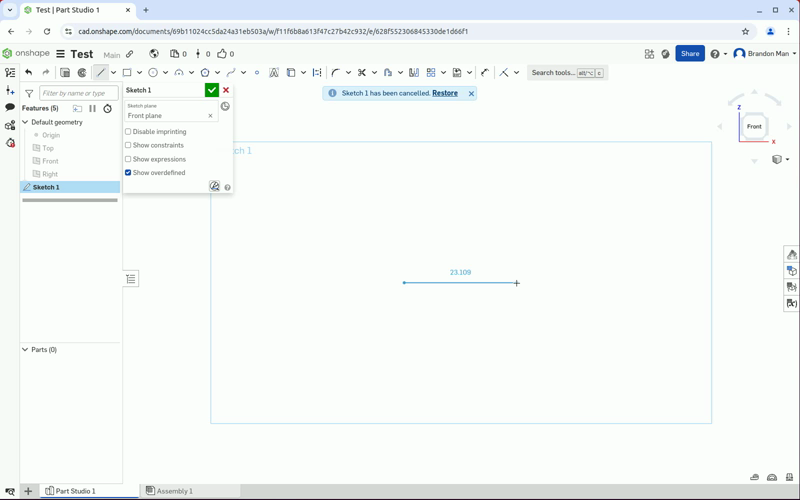
key_up(shift)
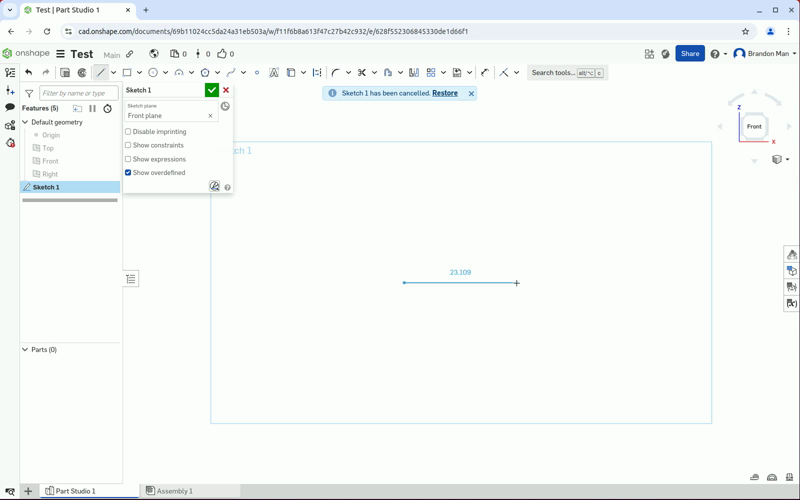
key_down(shift)
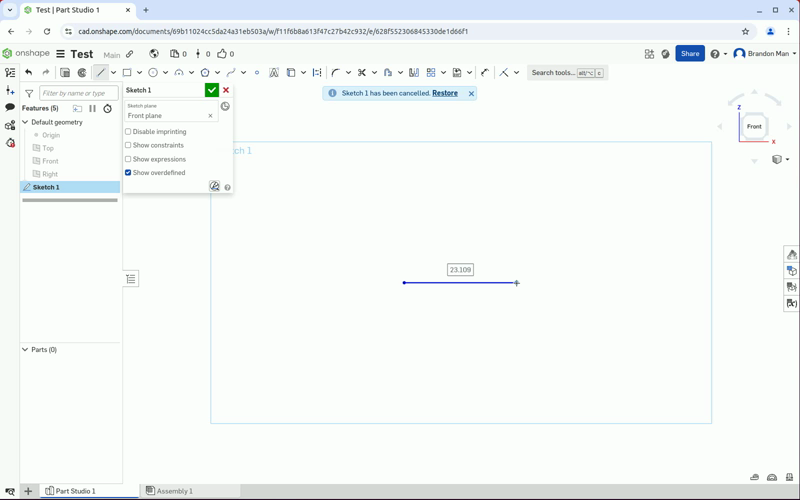
mouse_move(546, 282)
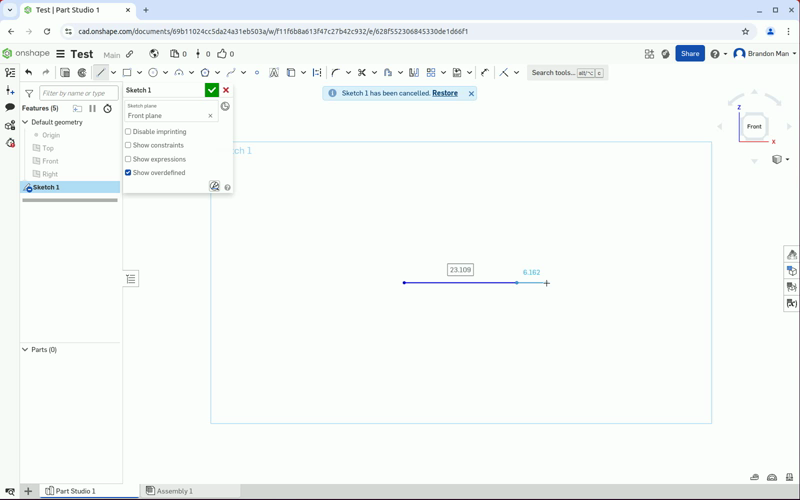
mouse_move(516, 226)
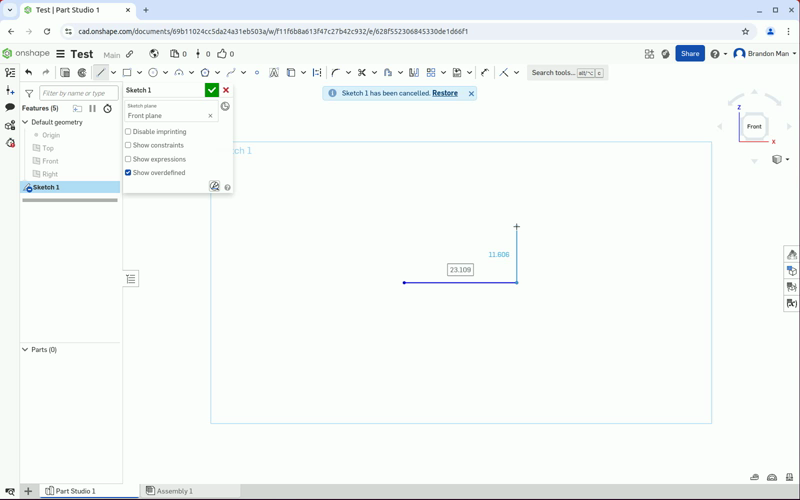
click(516, 226)
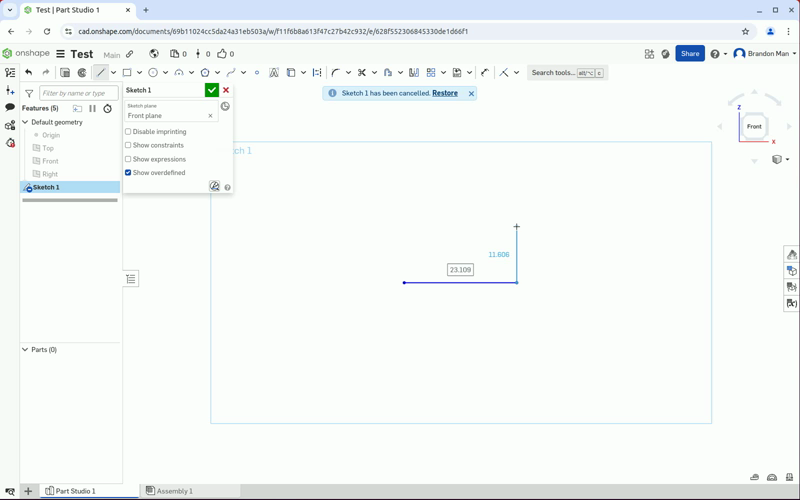
key_up(shift)
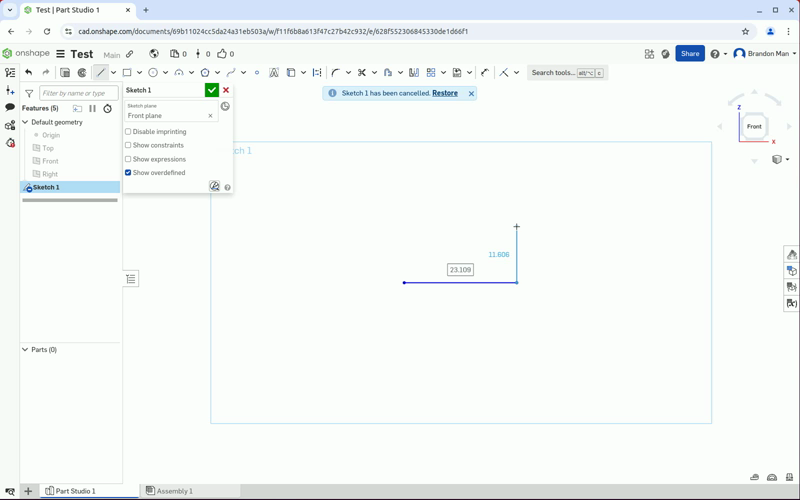
key_down(shift)
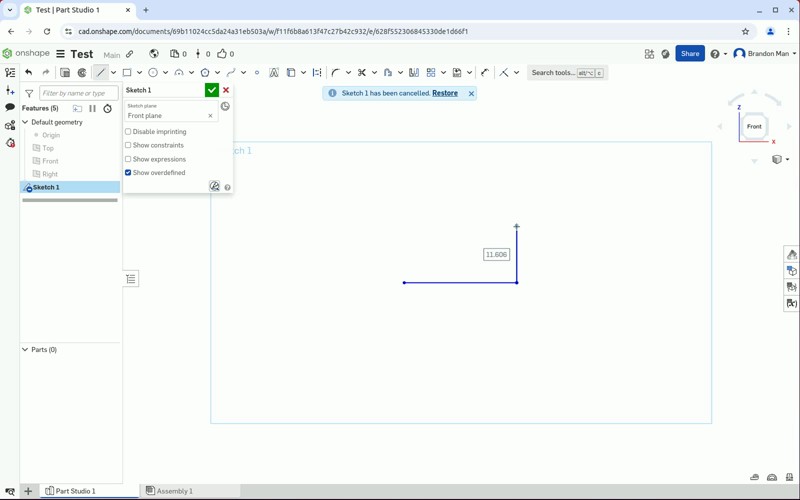
mouse_move(461, 170)
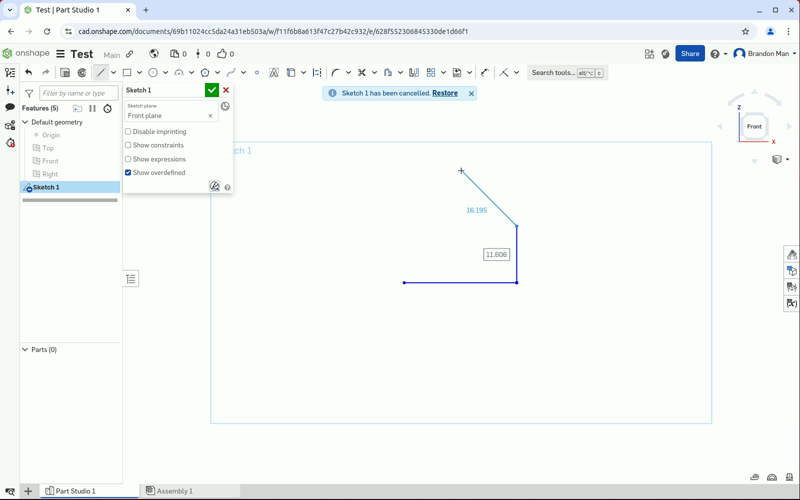
click(461, 170)
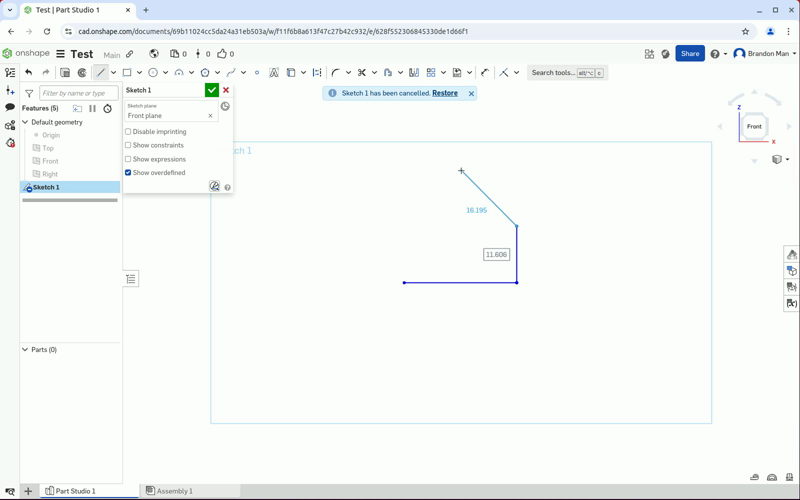
key_up(shift)
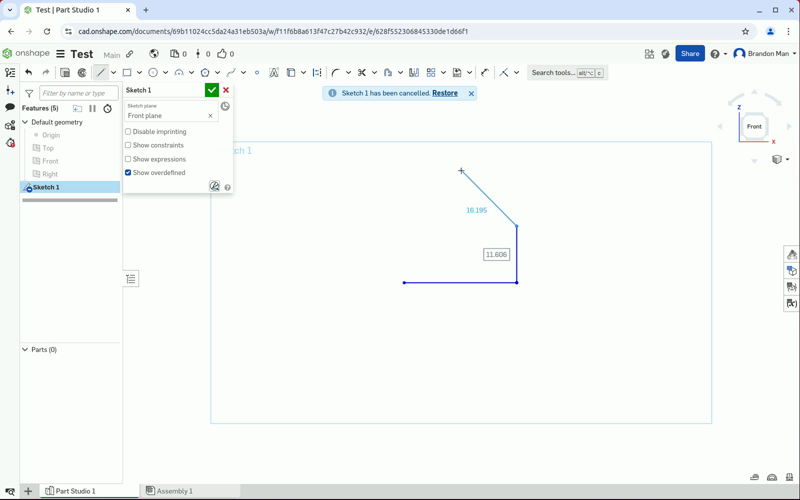
key_down(shift)
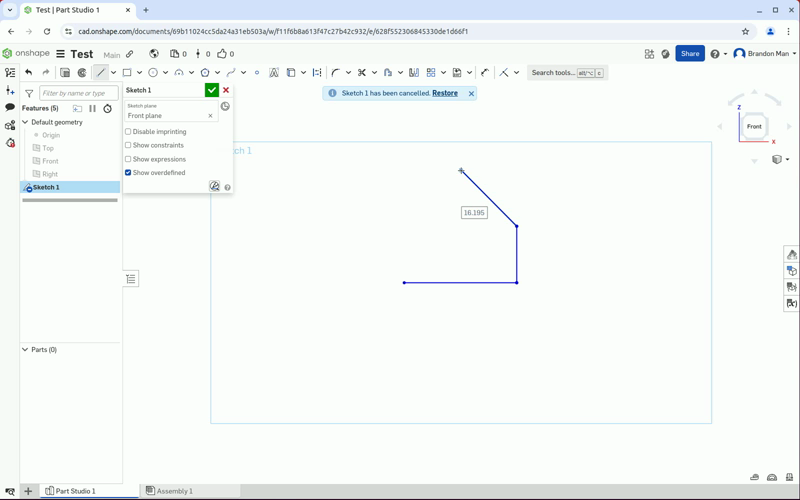
mouse_move(491, 170)
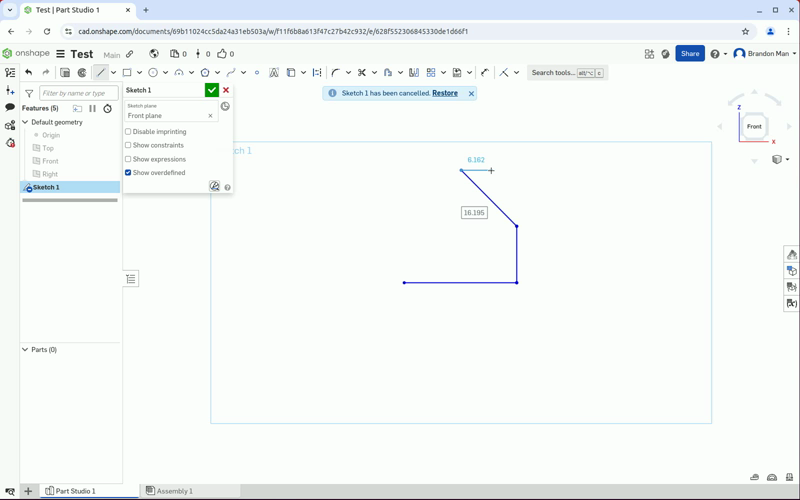
mouse_move(404, 170)
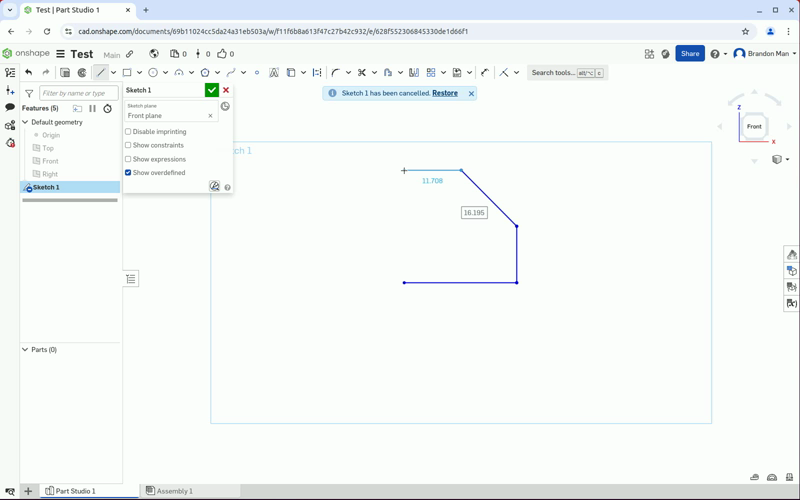
click(404, 170)
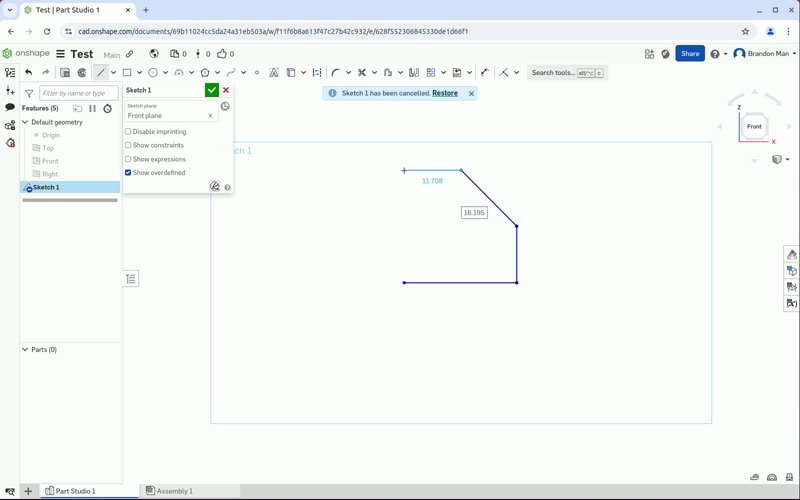
key_up(shift)
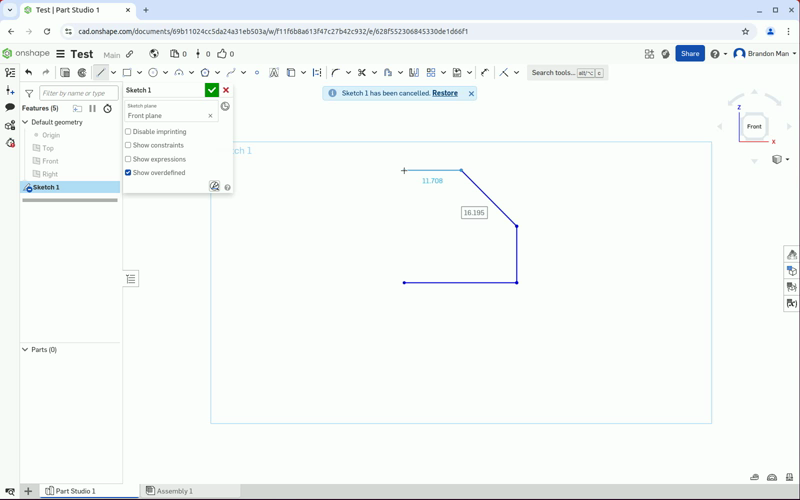
key_down(shift)
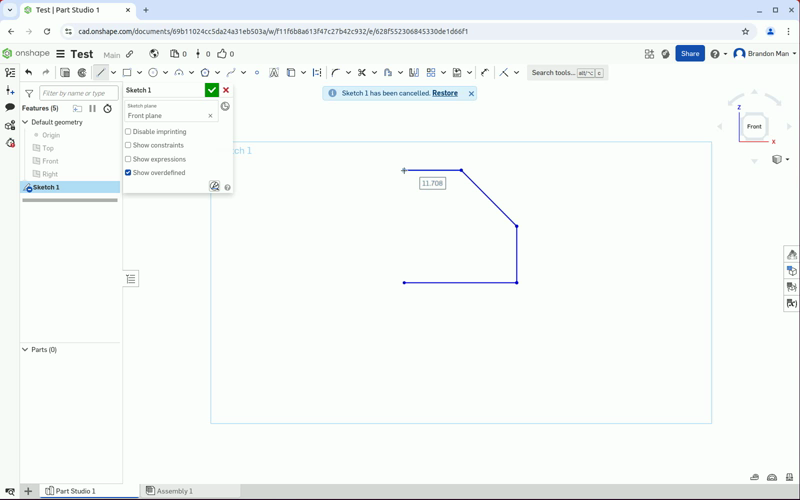
mouse_move(404, 282)
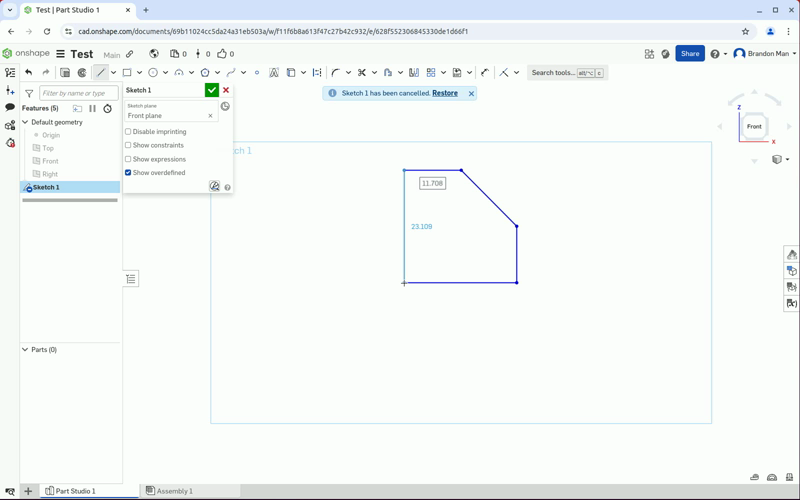
key_up(shift)
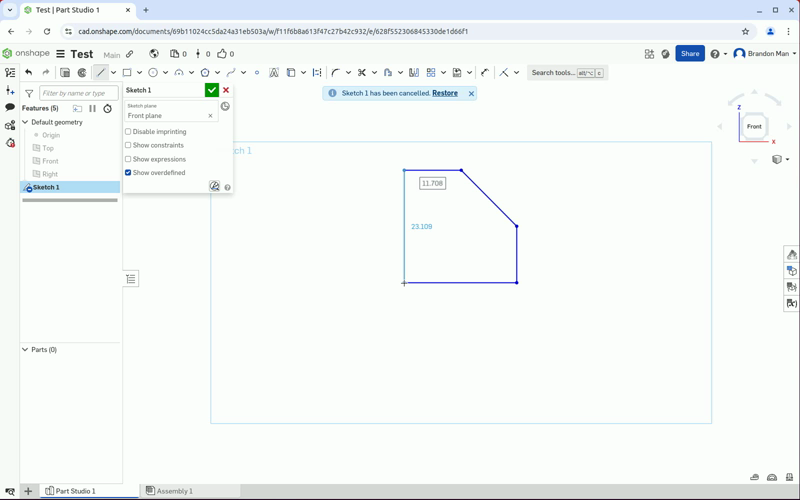
click(404, 282)
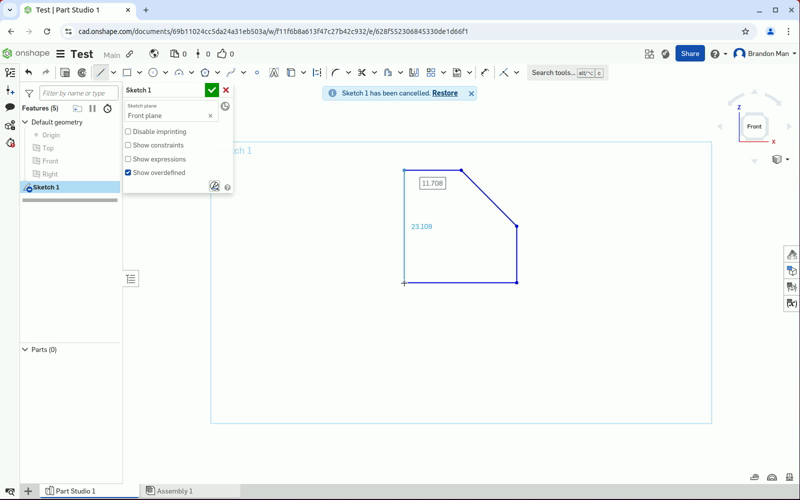
key(esc)
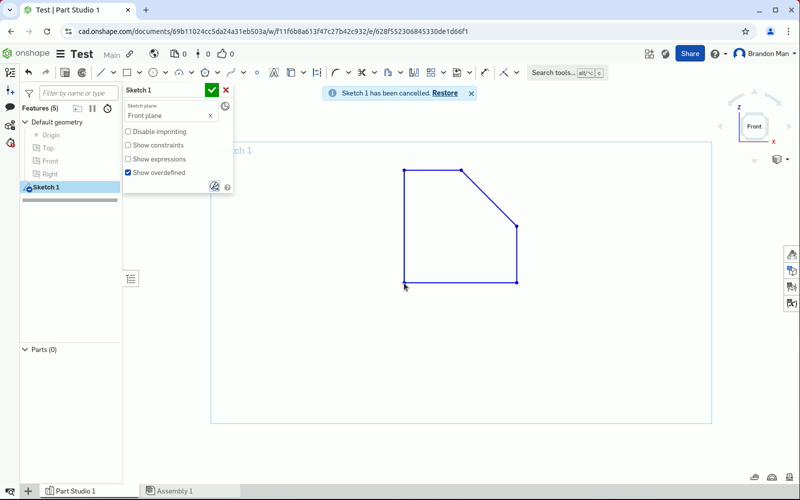
mouse_move(452, 199)
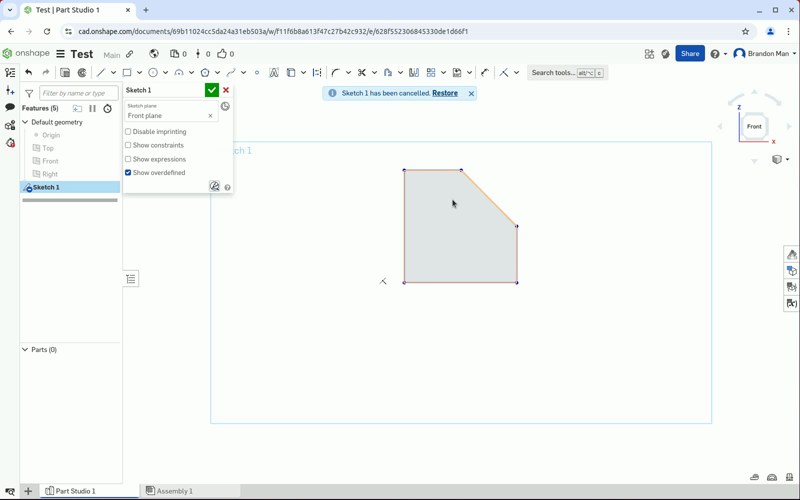
click(452, 199)
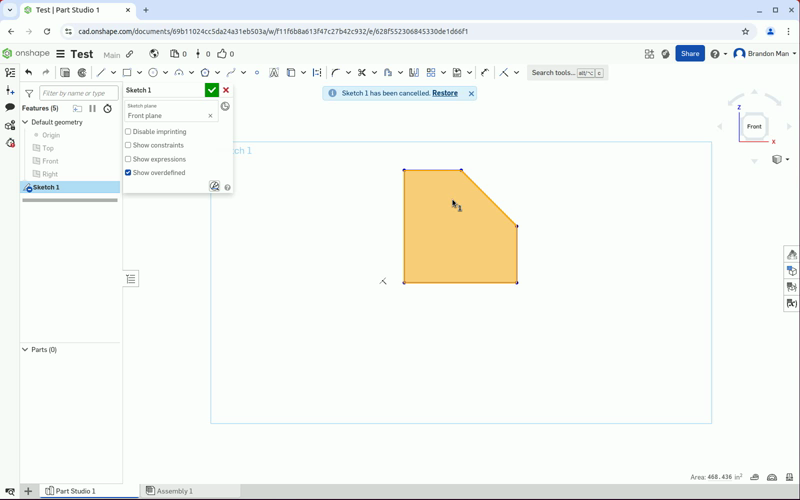
mouse_move(73, 352)
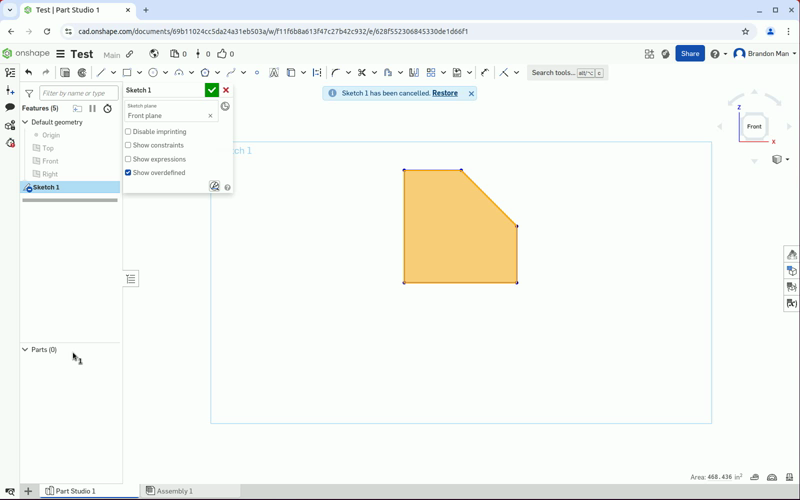
key(shift+y)
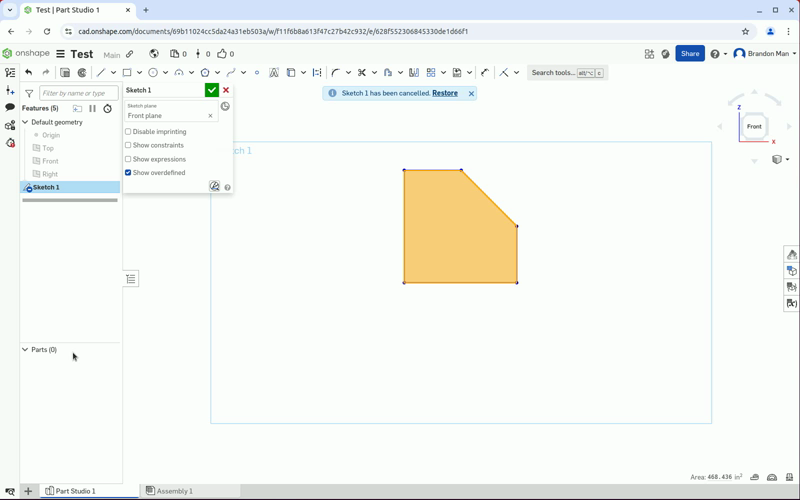
key(shift+e)
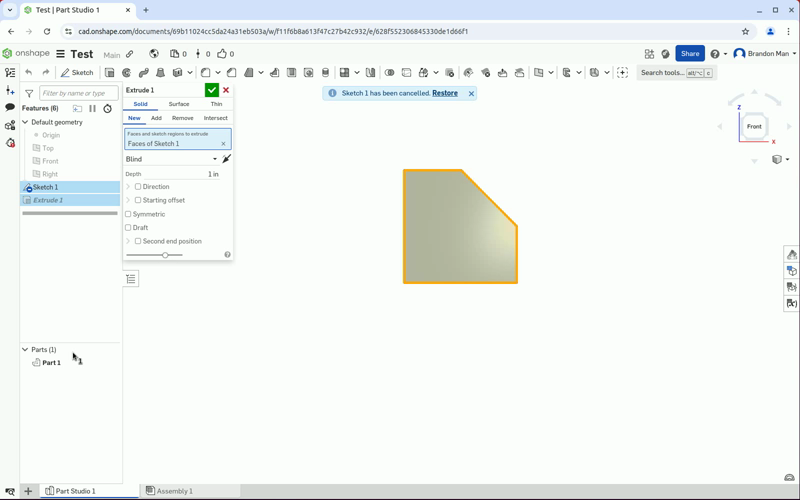
mouse_move(143, 106)
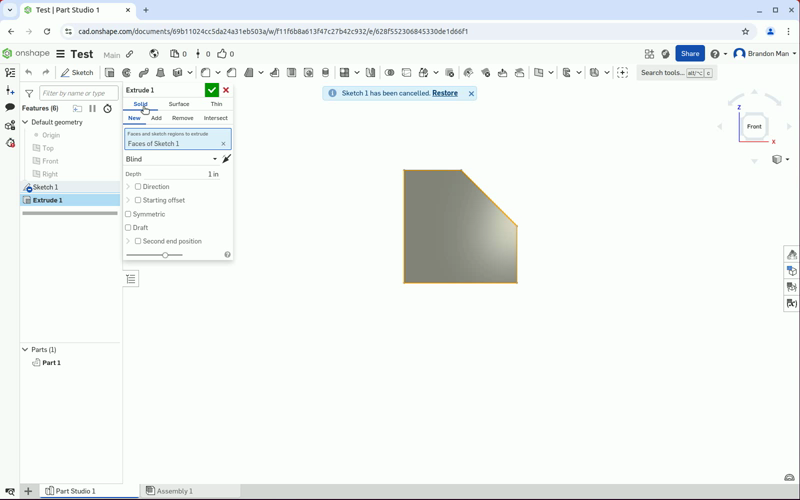
click(143, 106)
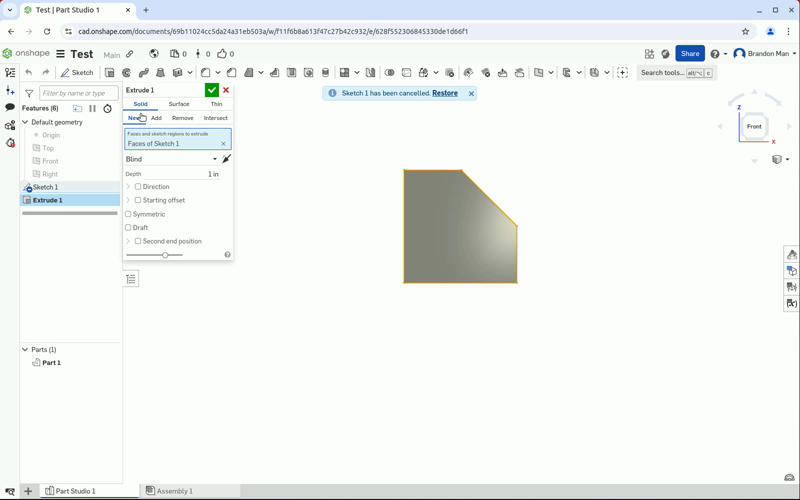
mouse_move(137, 120)
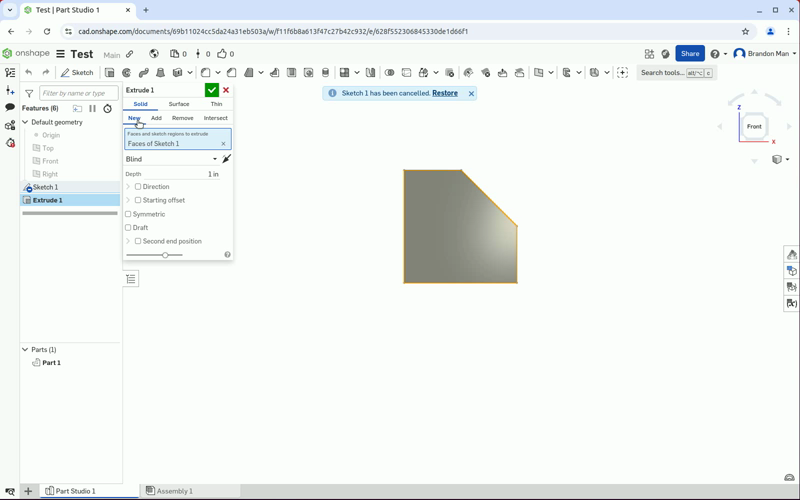
click(137, 120)
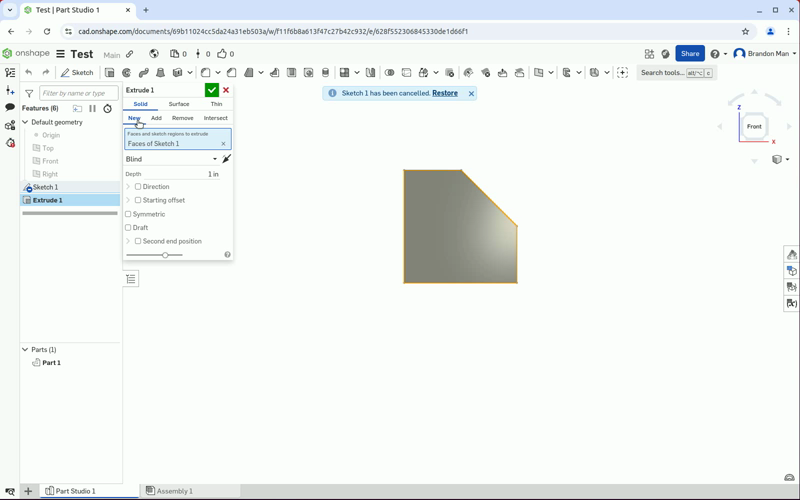
key(tab, 4)
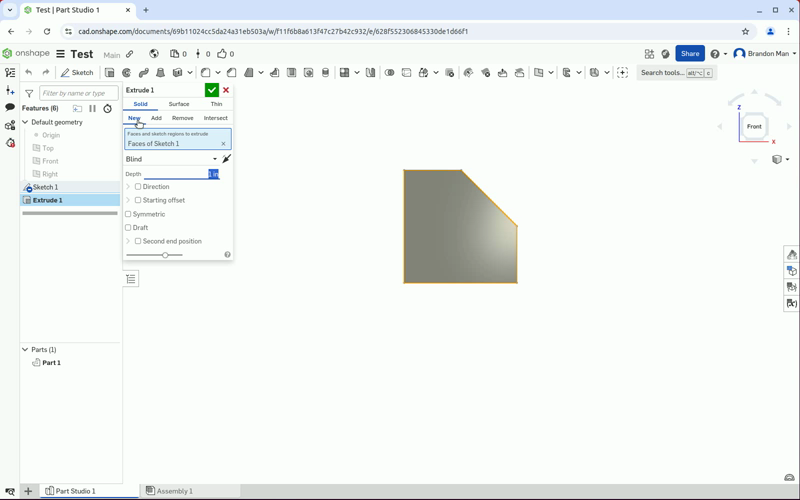
text(34.662)
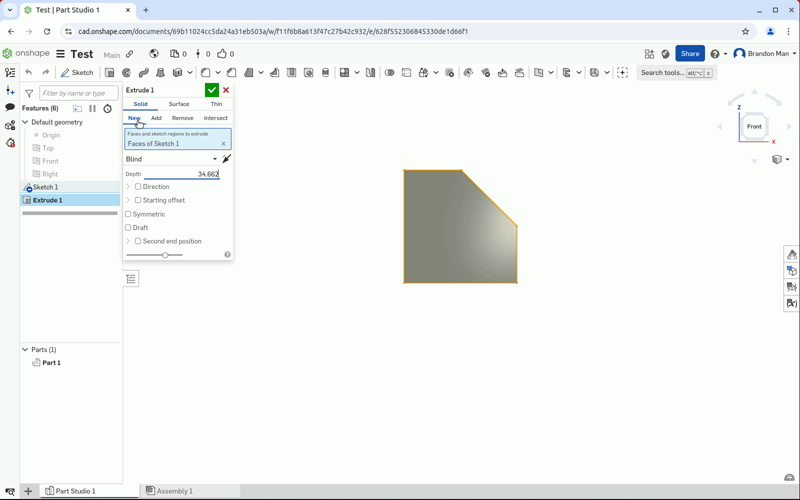
key(tab, 3)
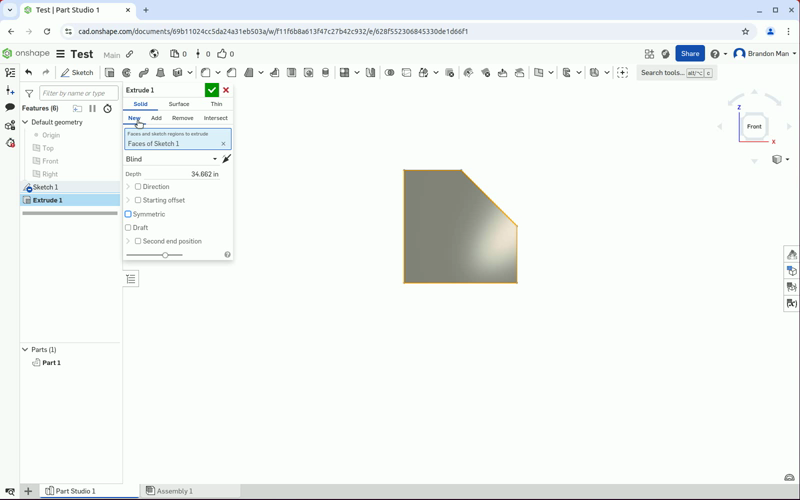
key(space)
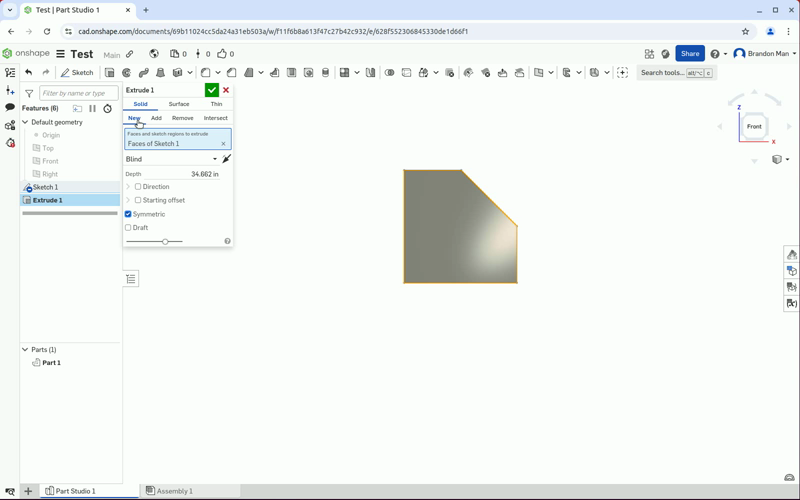
key(enter)
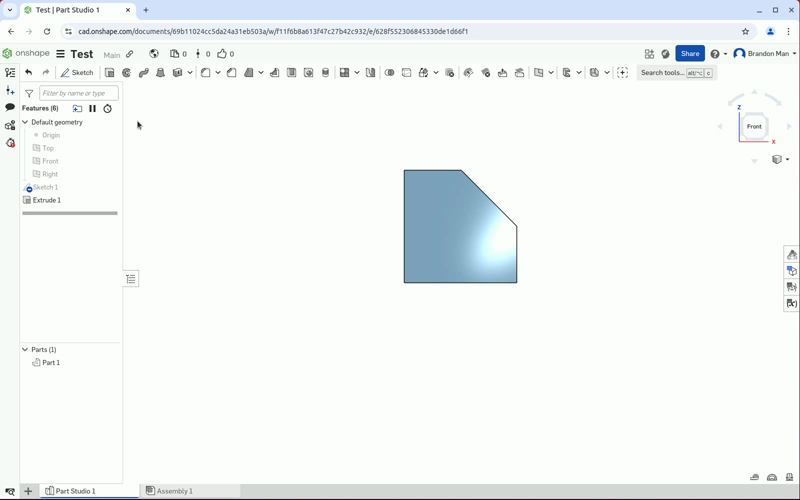
key(shift+h)
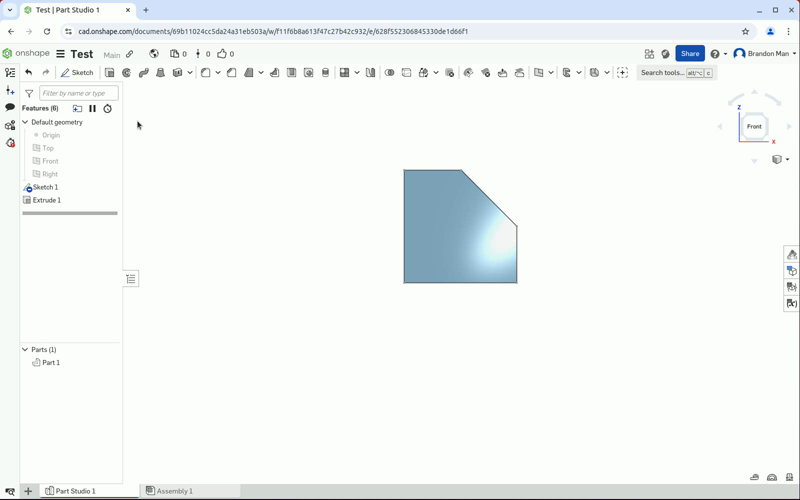
key(shift+h)
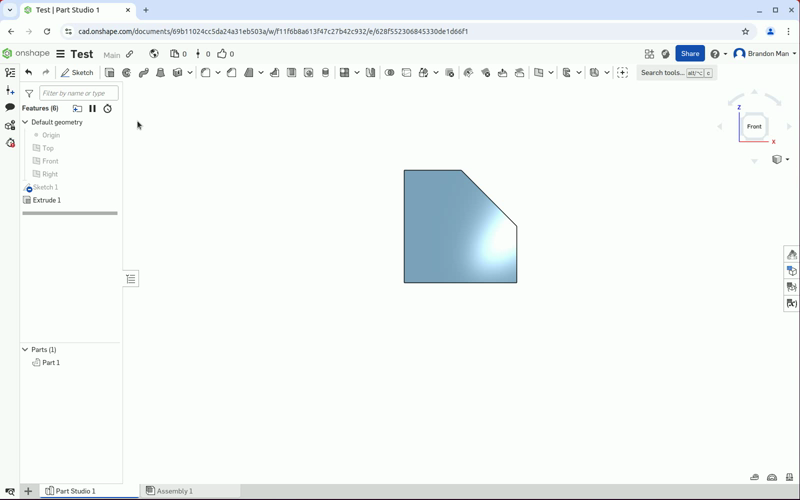
mouse_move(73, 189)
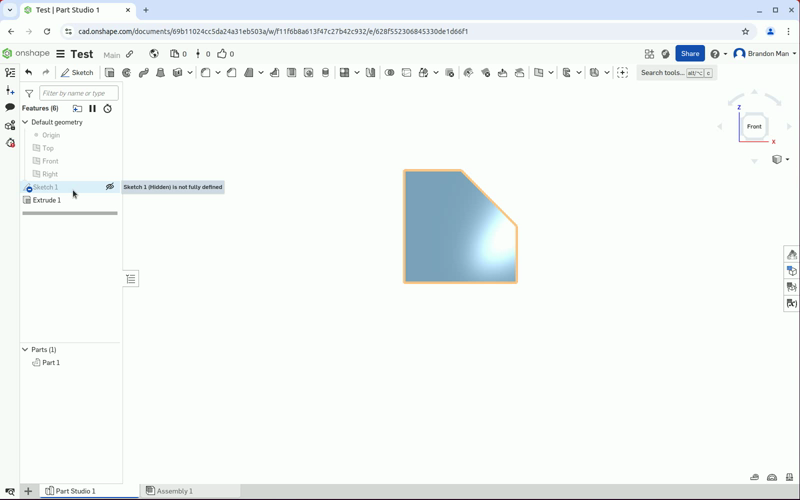
click(73, 189)
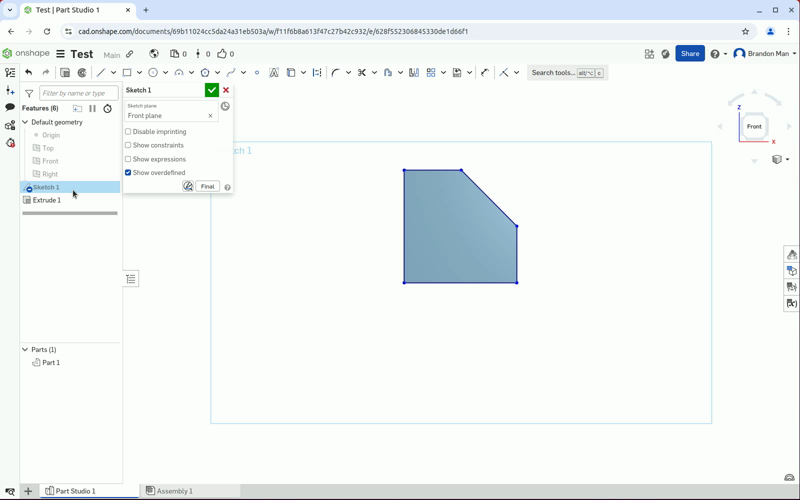
mouse_move(229, 92)
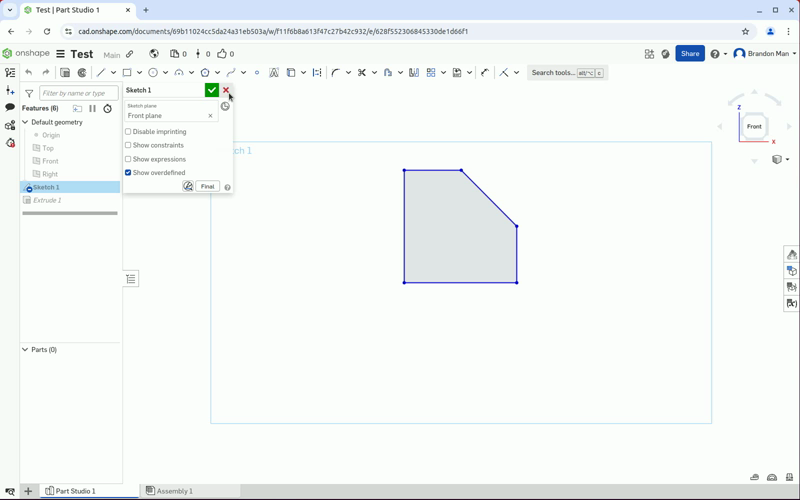
click(229, 92)
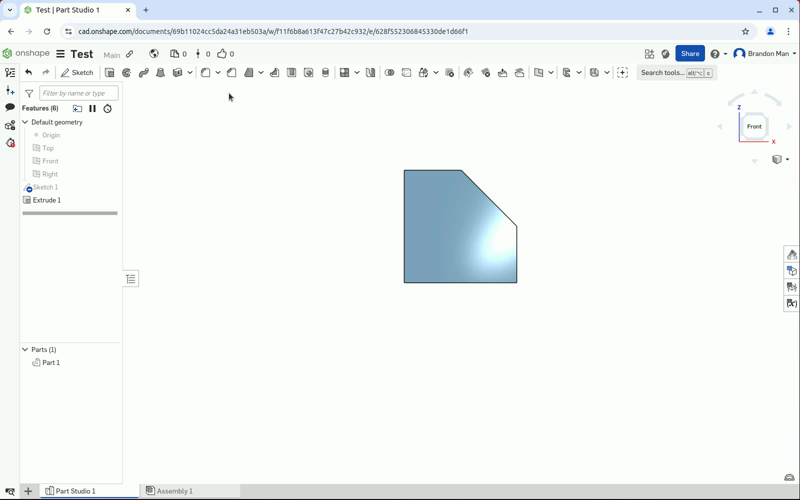
mouse_move(73, 352)
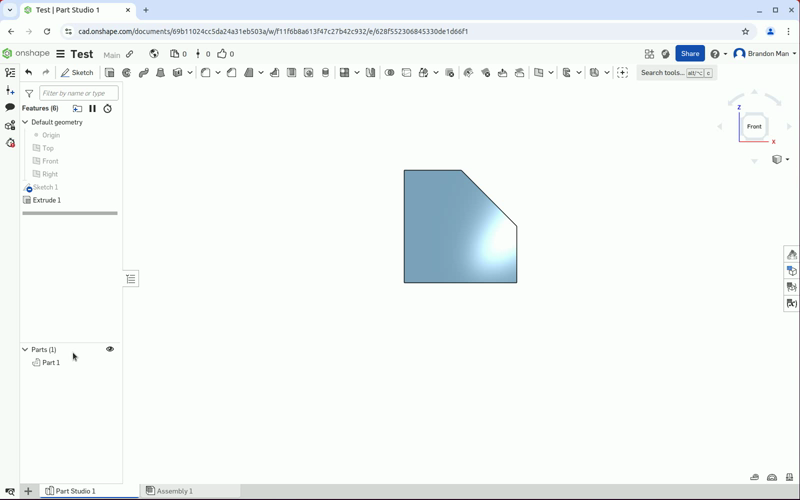
key(y)
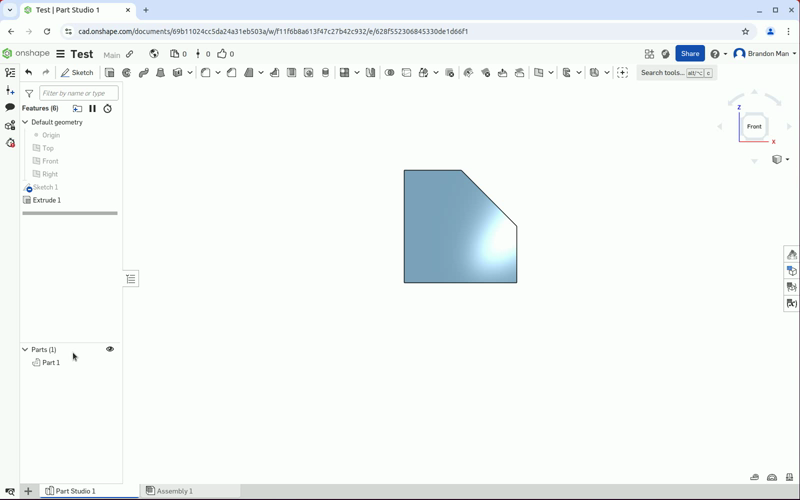
key(shift+p)
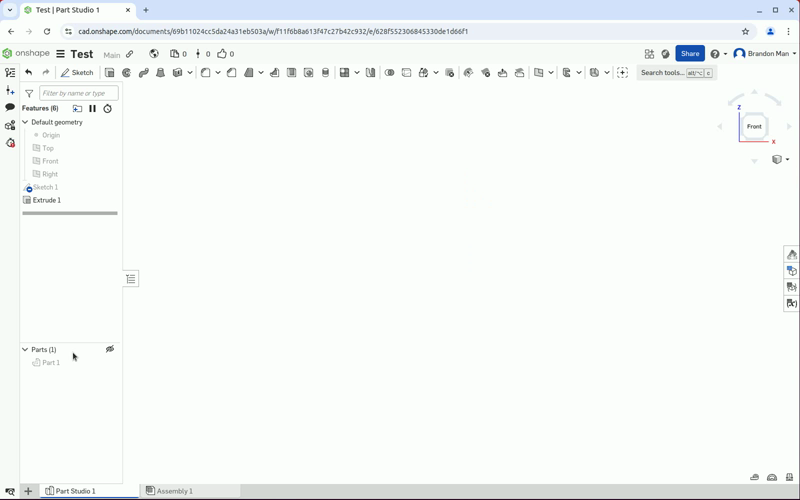
key(space)
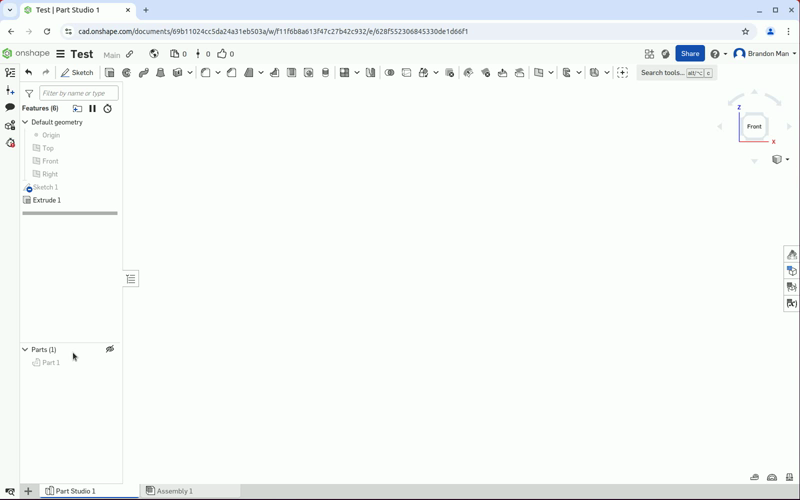
key_down(shift)
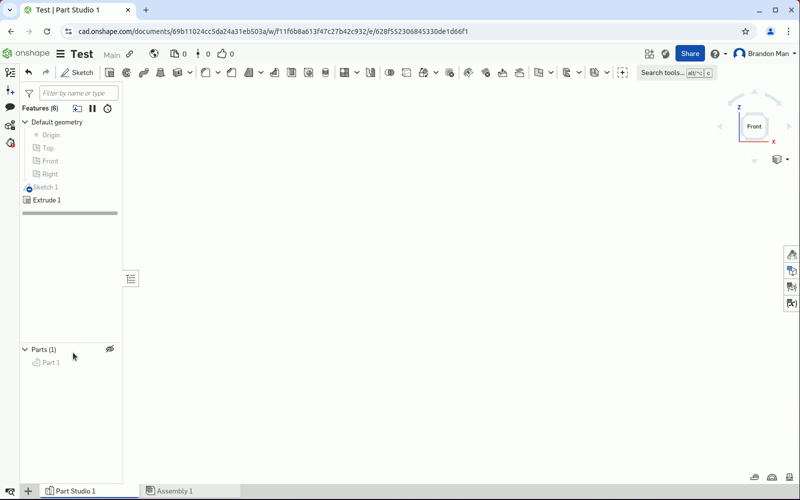
key(down)
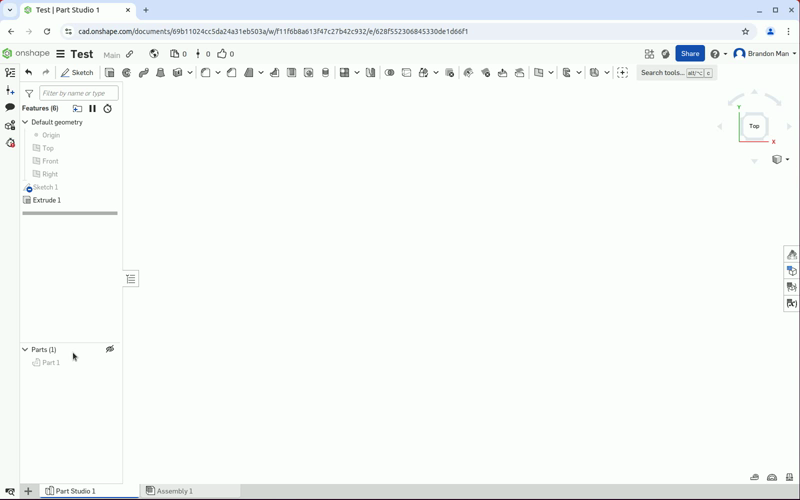
key_up(shift)
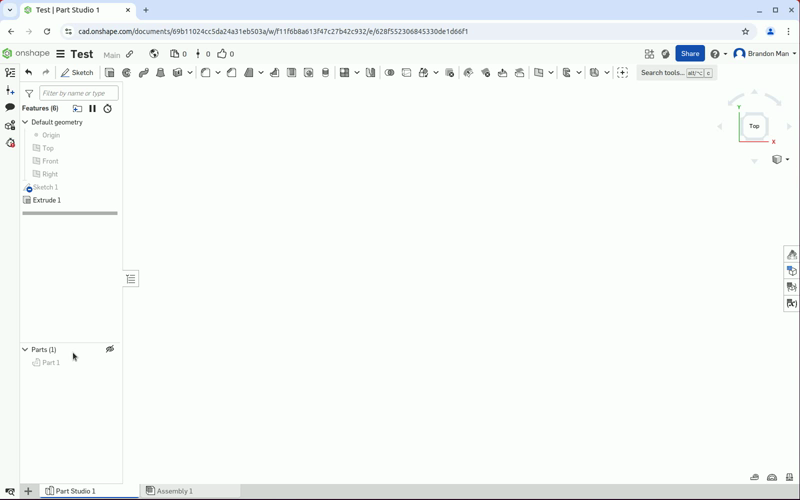
mouse_move(73, 352)
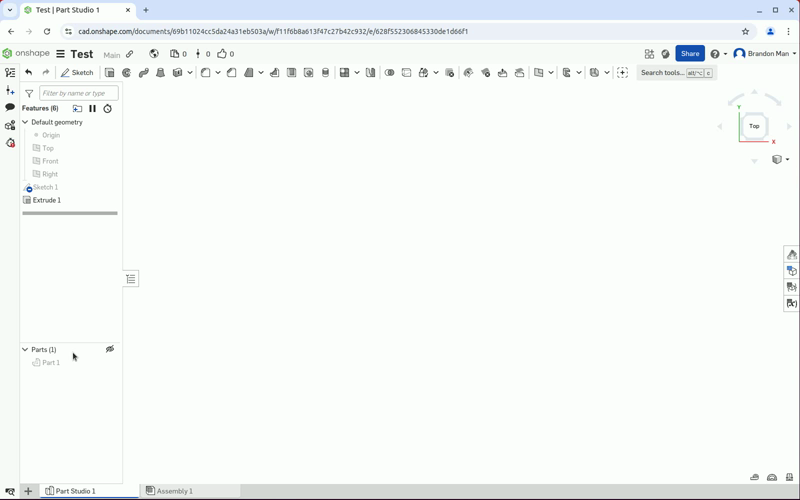
key(shift+y)
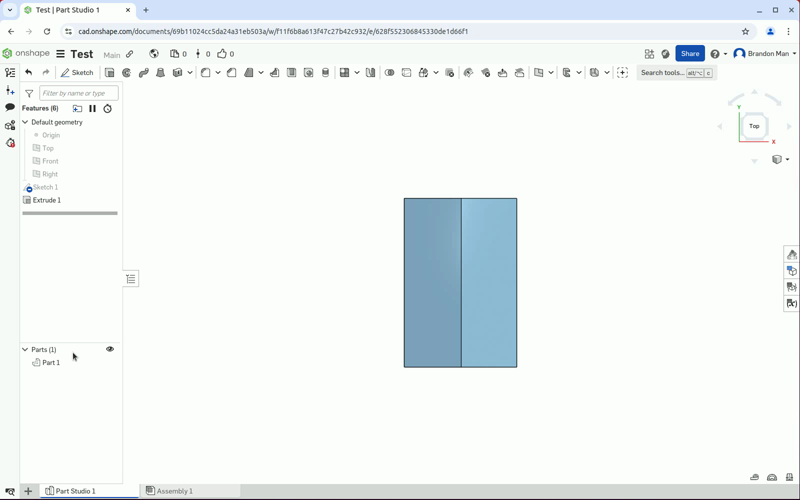
mouse_move(541, 75)
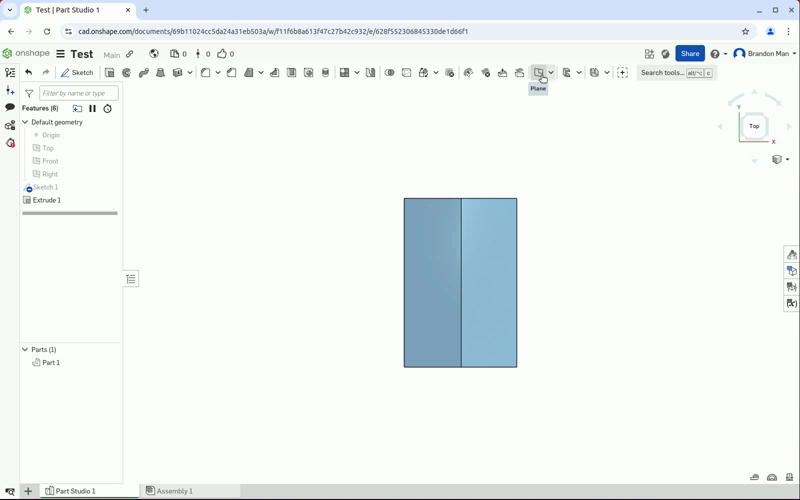
click(541, 75)
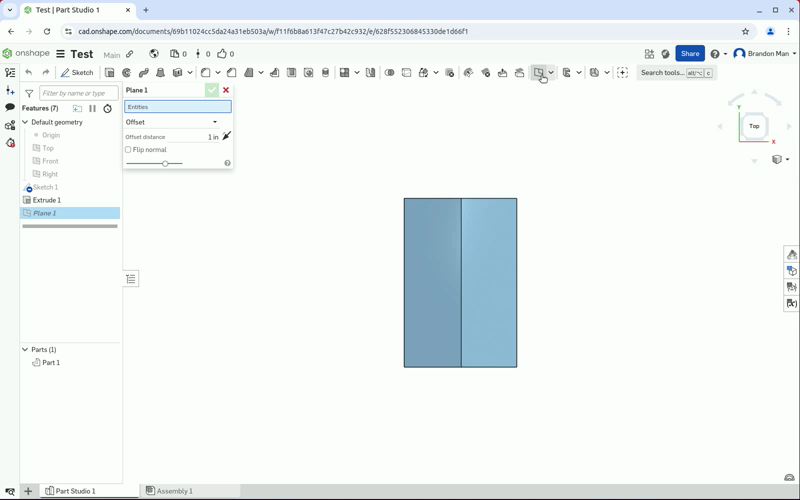
mouse_move(73, 150)
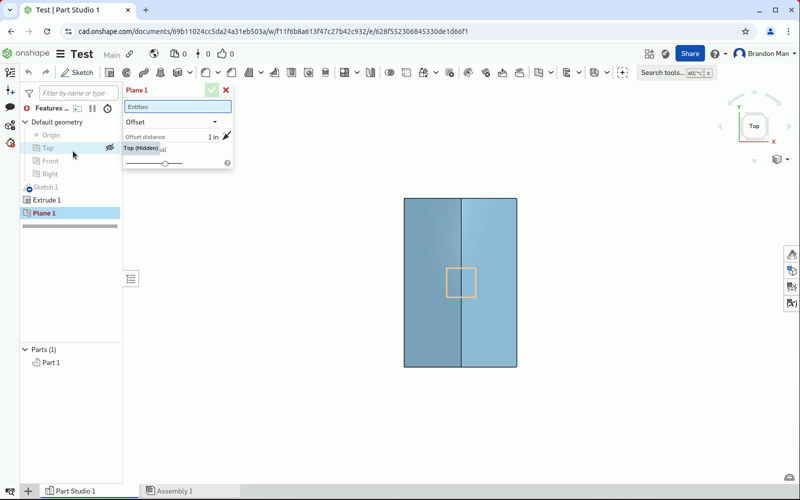
click(73, 150)
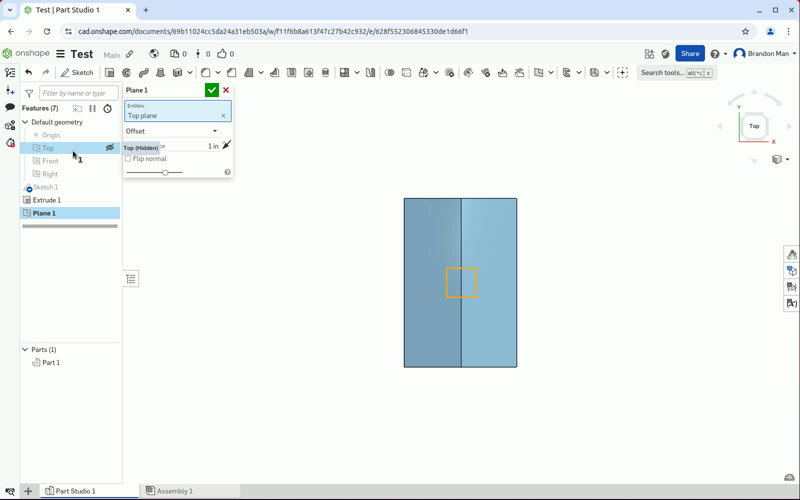
key(tab, 2)
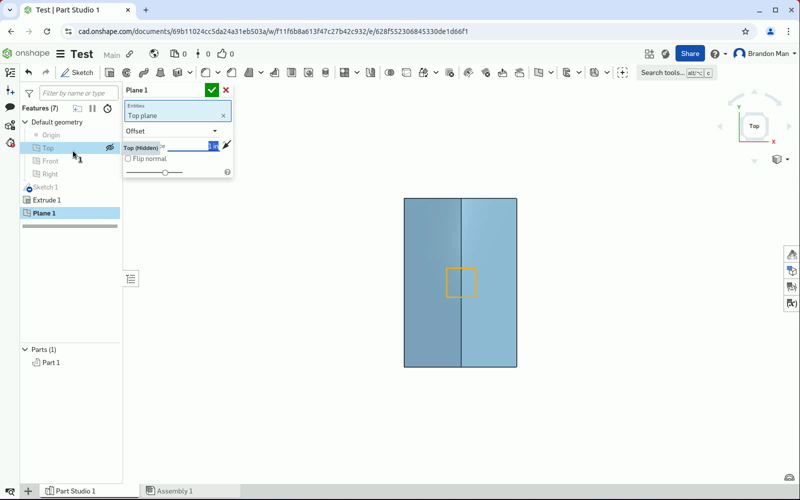
text(23.108)
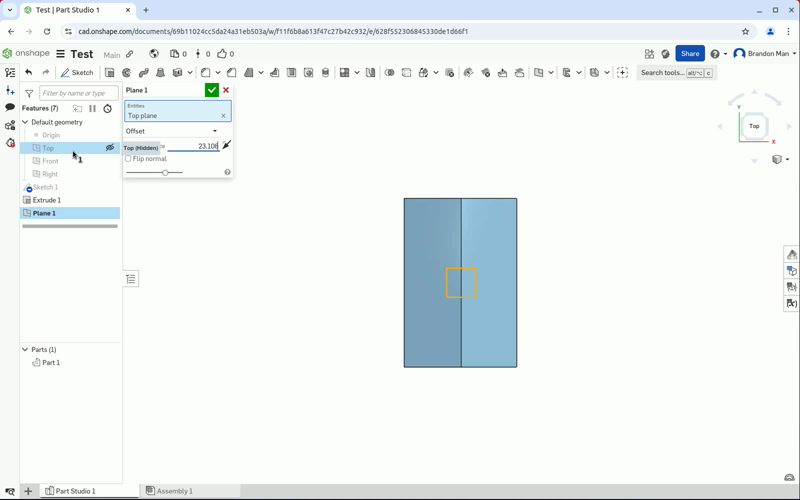
key(enter, 2)
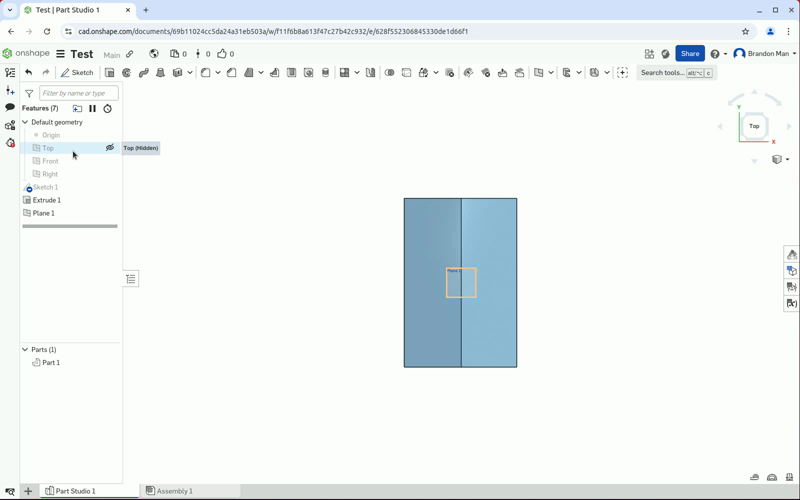
key(shift+s)
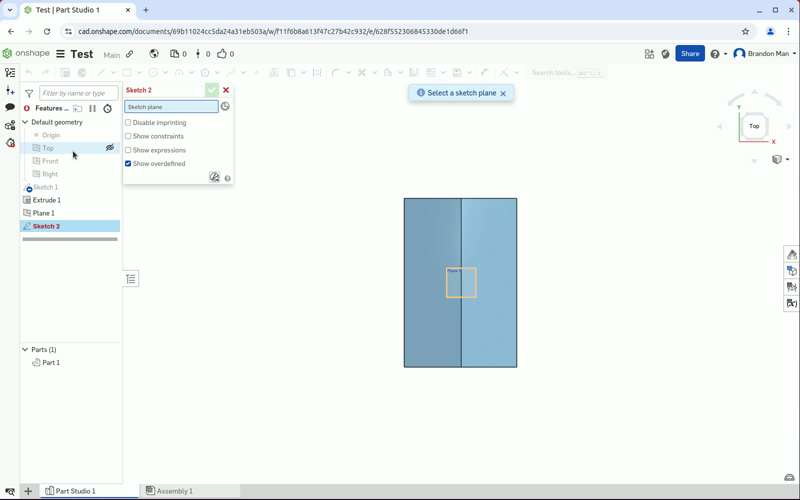
mouse_move(73, 215)
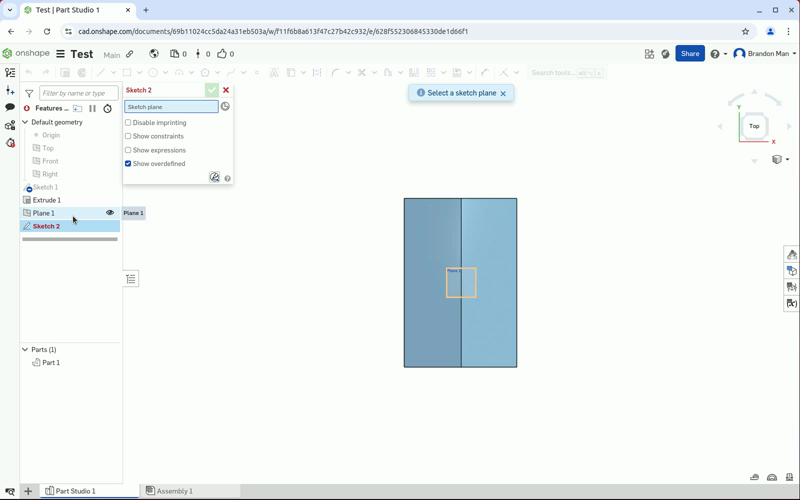
click(73, 215)
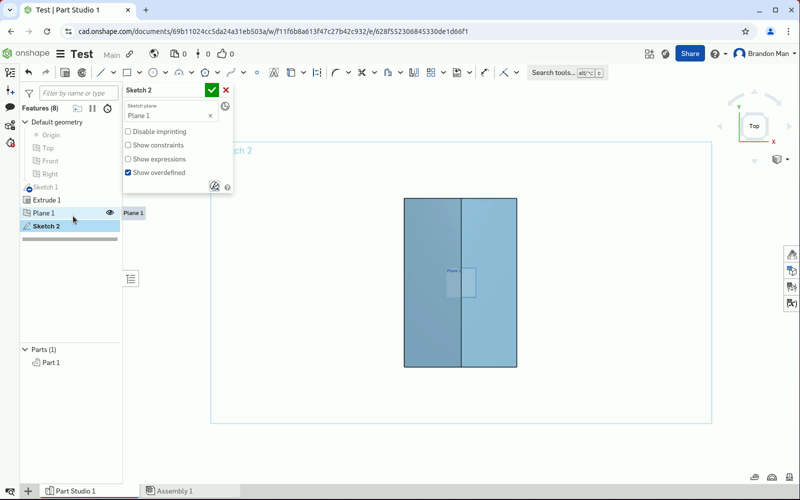
mouse_move(73, 352)
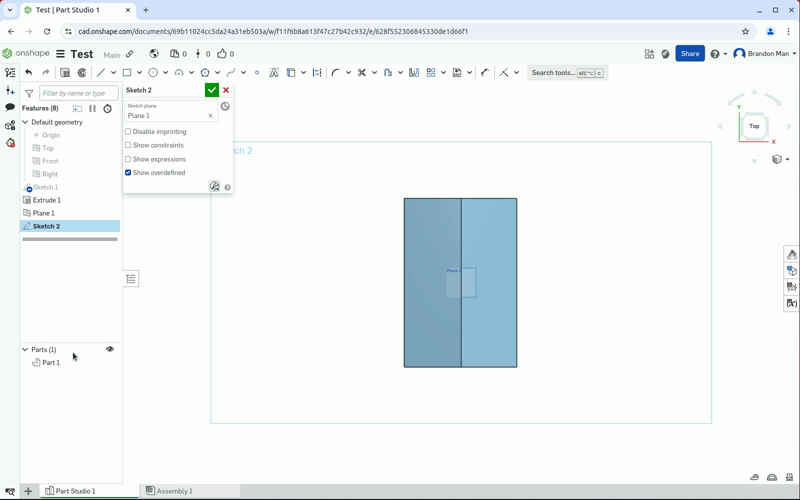
key(y)
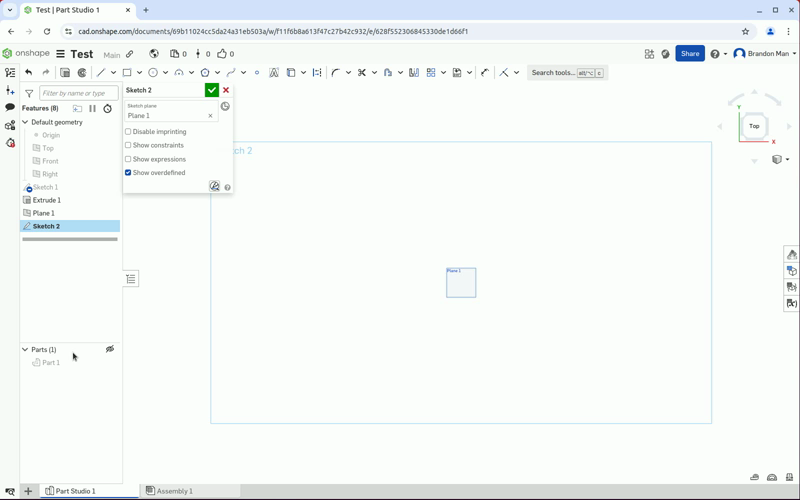
key(l)
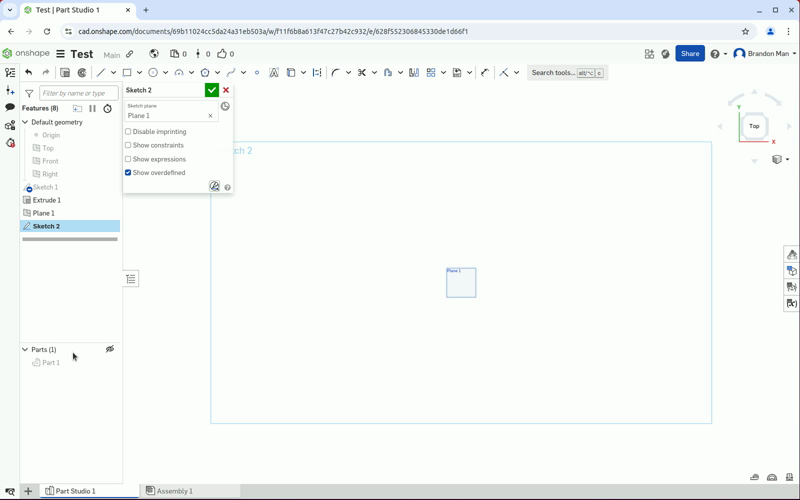
key_down(shift)
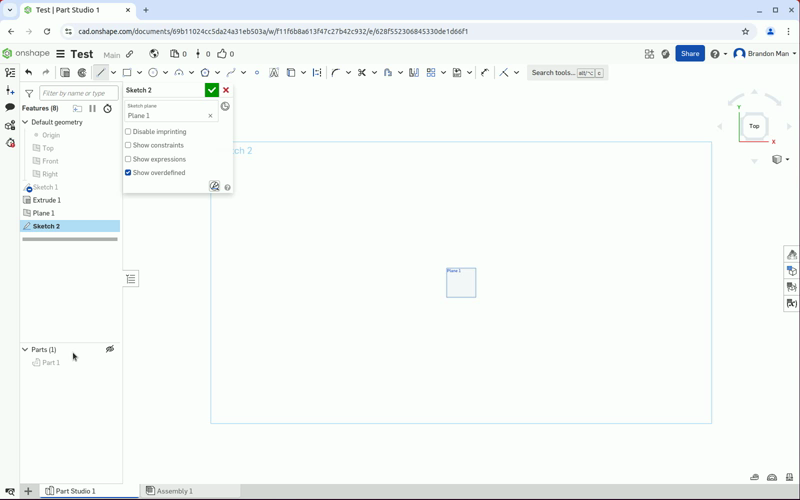
mouse_move(404, 339)
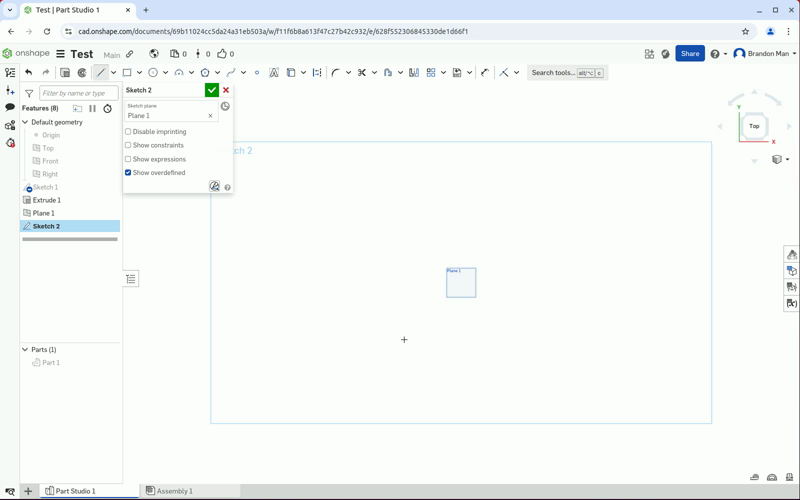
click(404, 339)
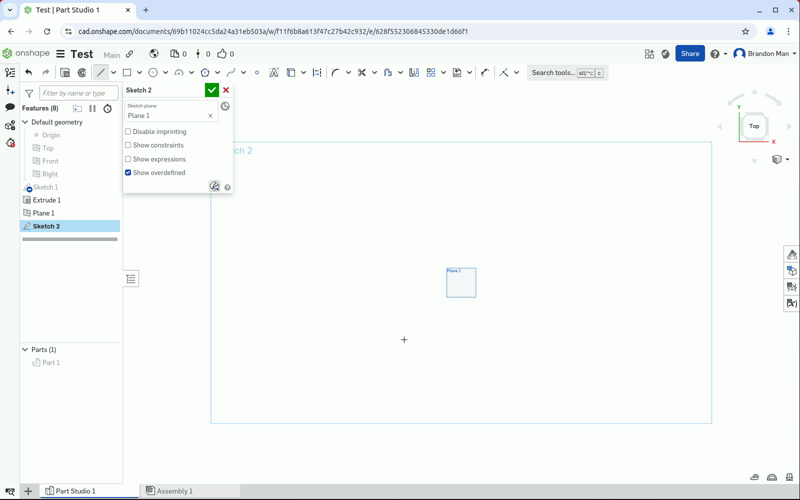
key_up(shift)
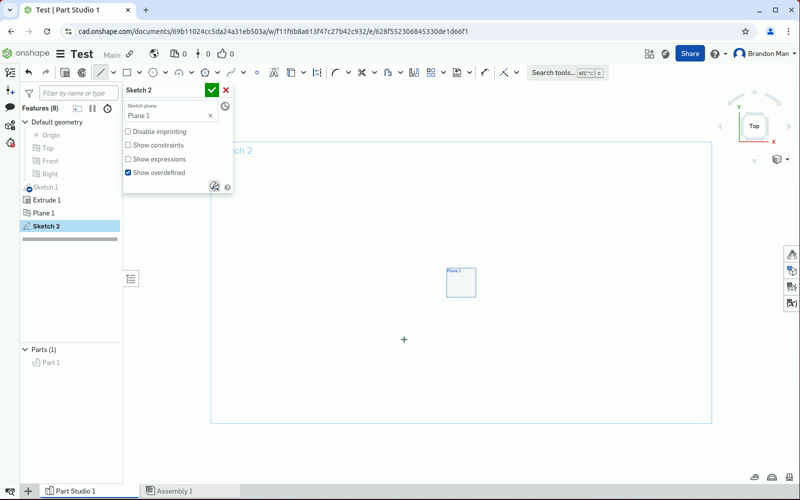
key_down(shift)
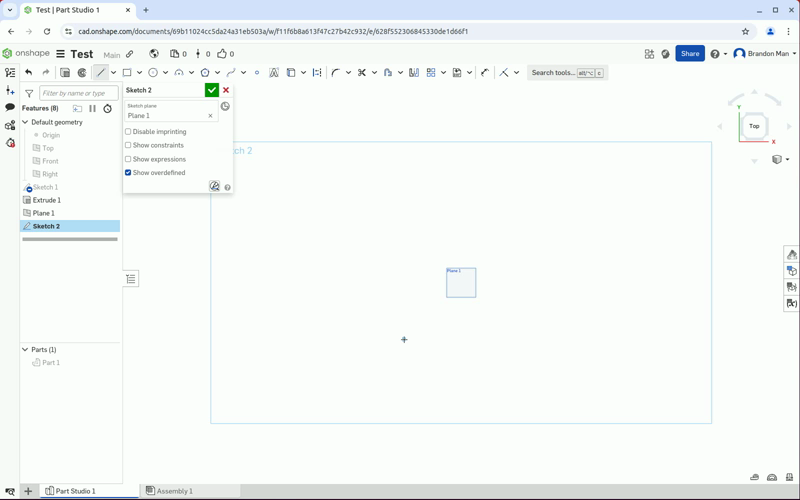
mouse_move(434, 339)
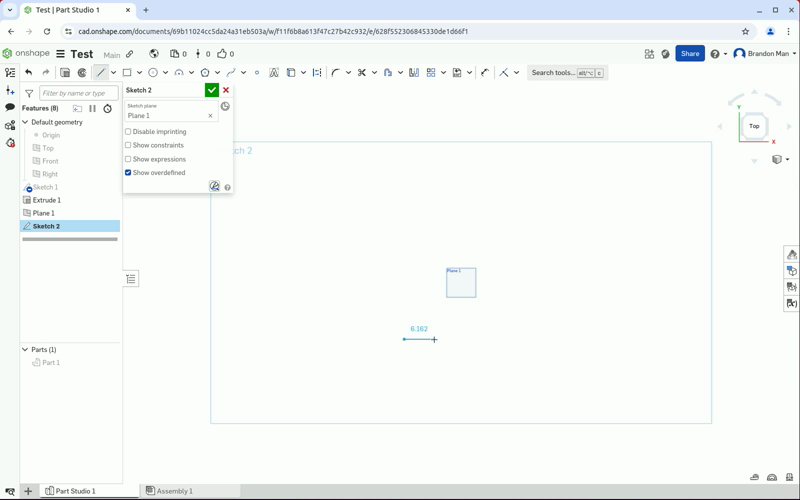
mouse_move(461, 339)
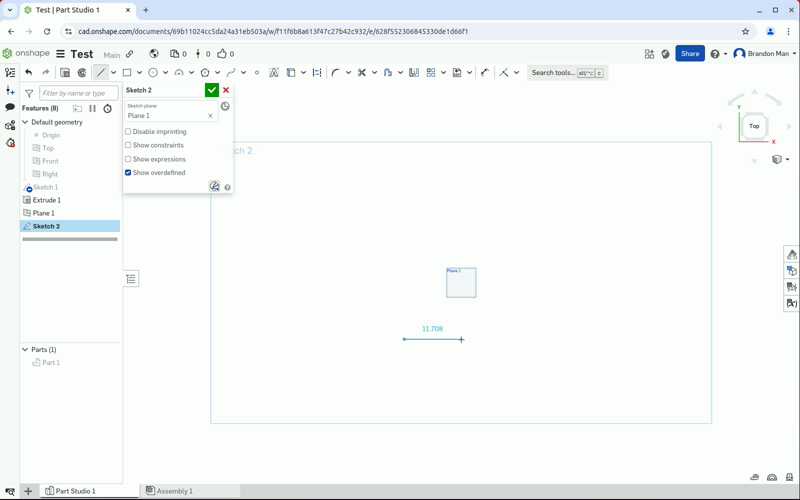
click(461, 339)
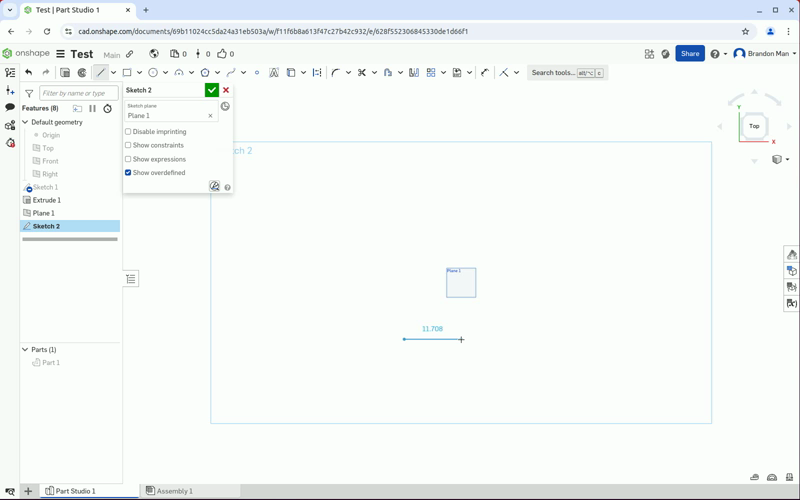
key_up(shift)
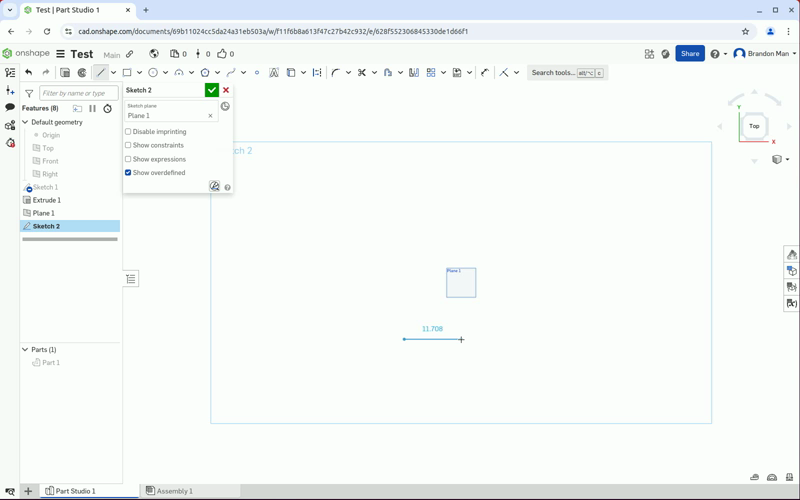
key_down(shift)
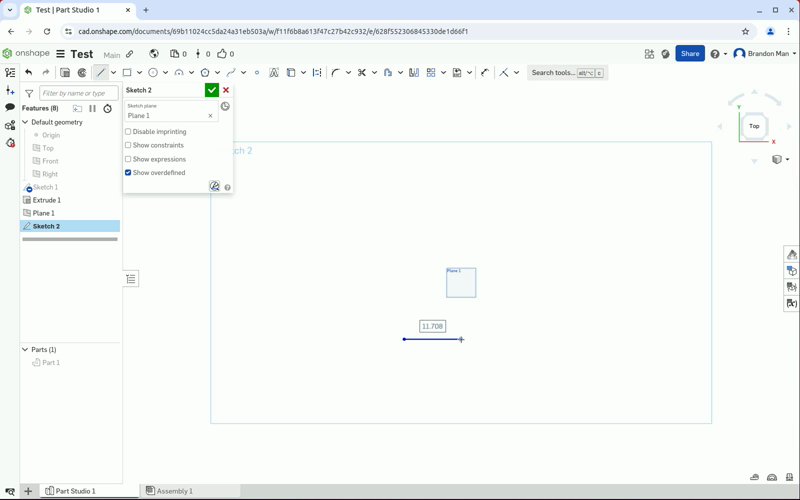
mouse_move(461, 226)
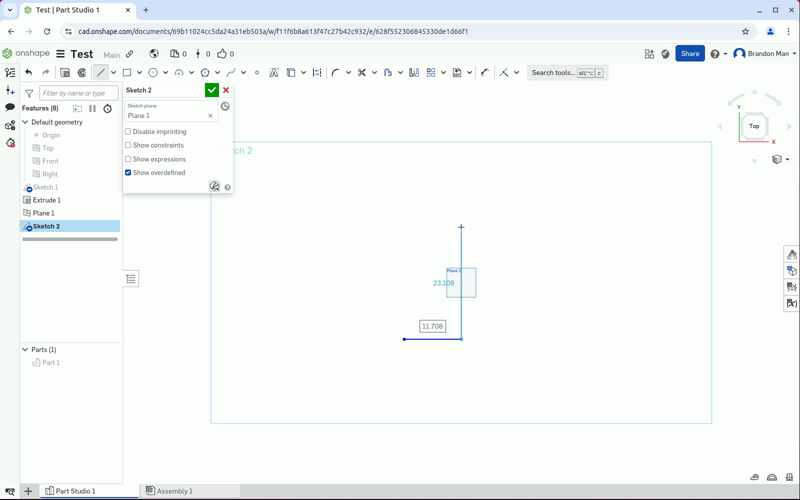
click(461, 226)
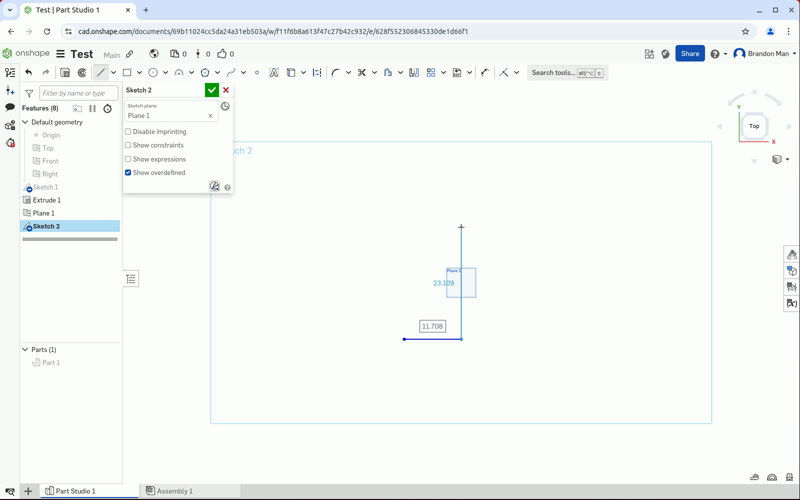
key_up(shift)
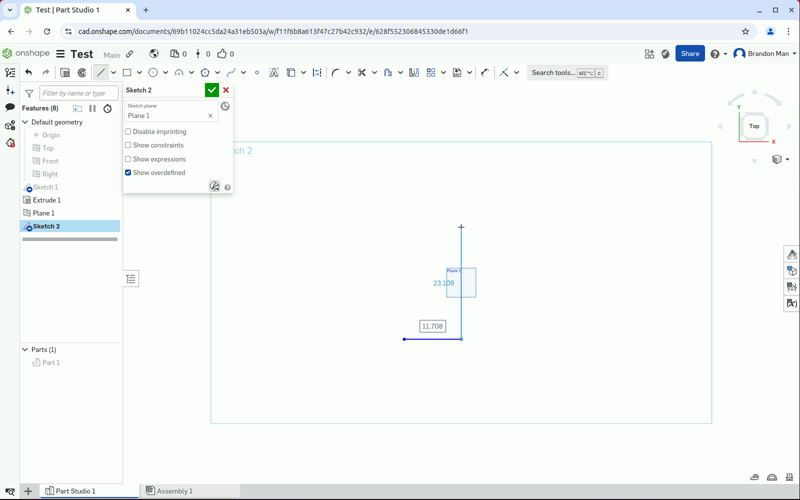
key_down(shift)
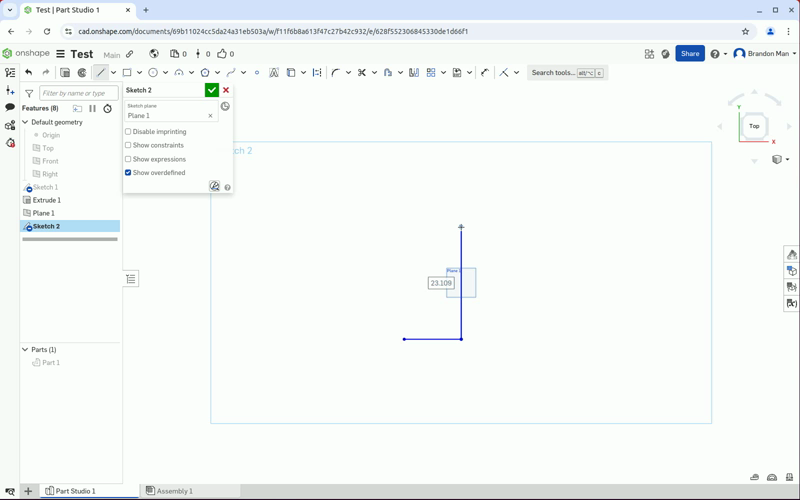
mouse_move(491, 226)
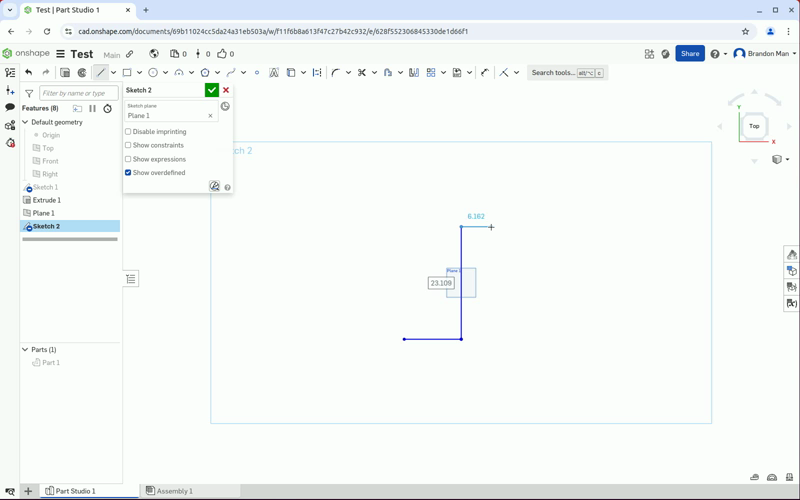
mouse_move(404, 226)
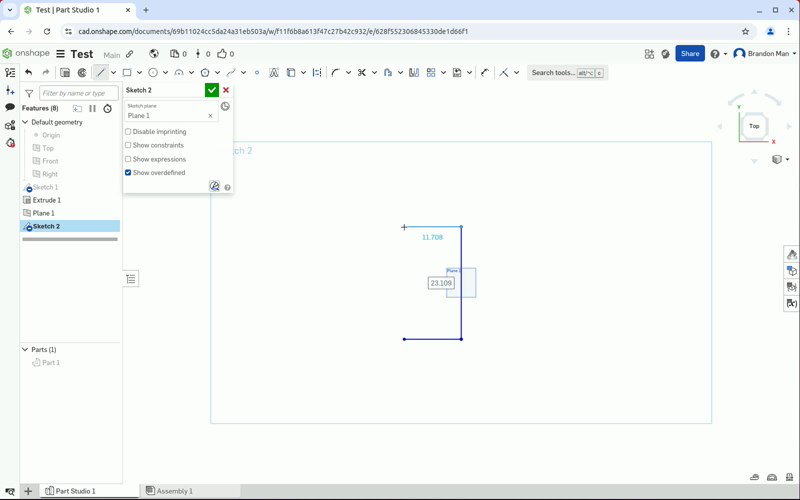
click(404, 226)
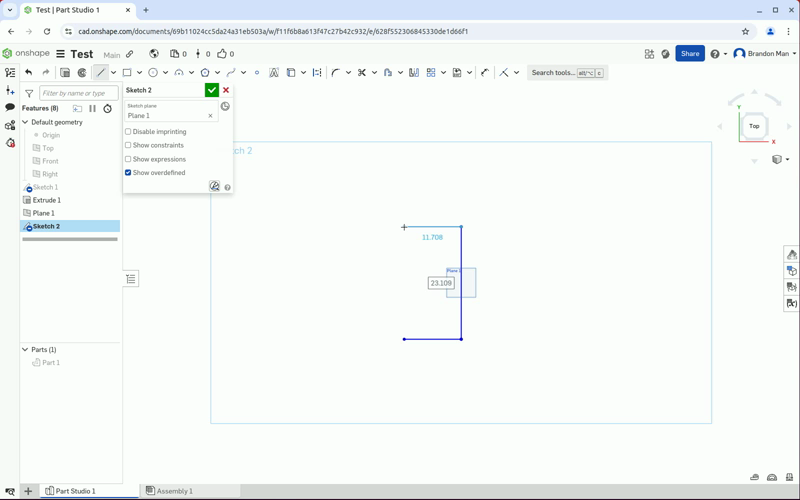
key_up(shift)
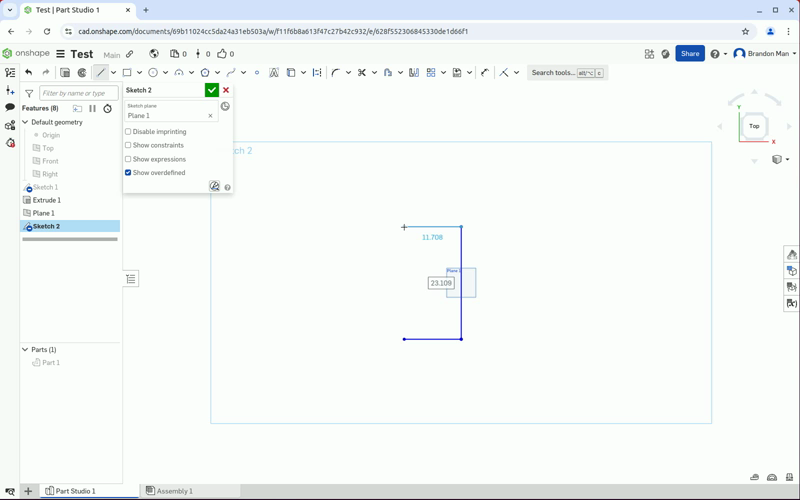
key_down(shift)
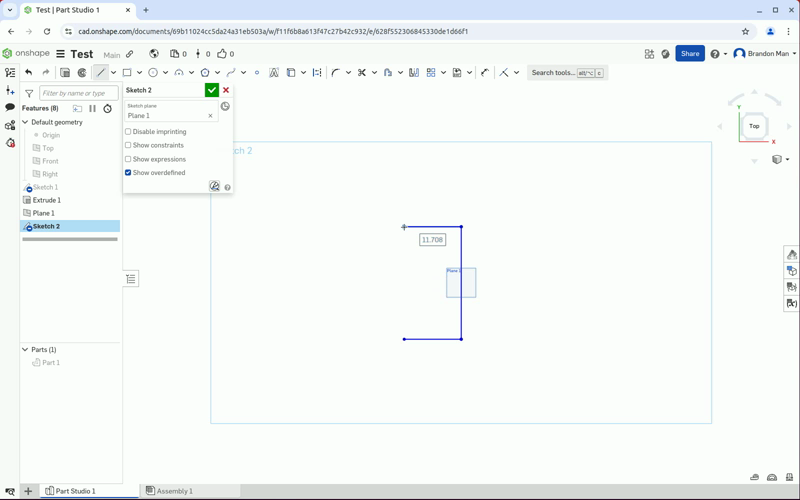
mouse_move(404, 339)
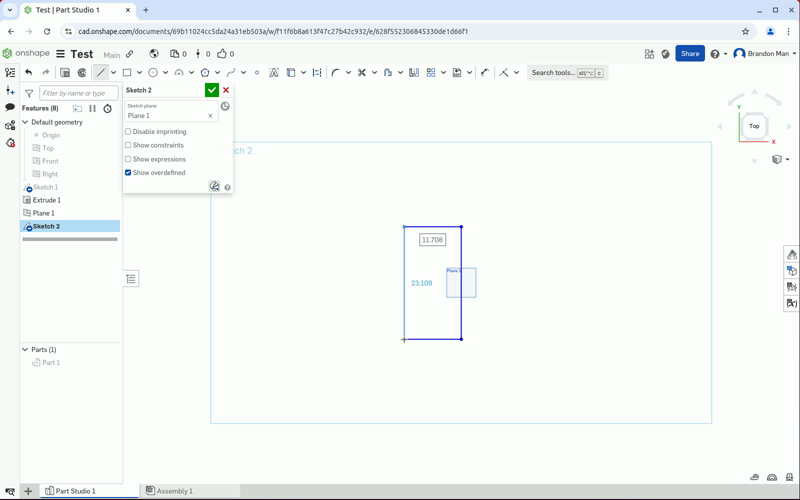
key_up(shift)
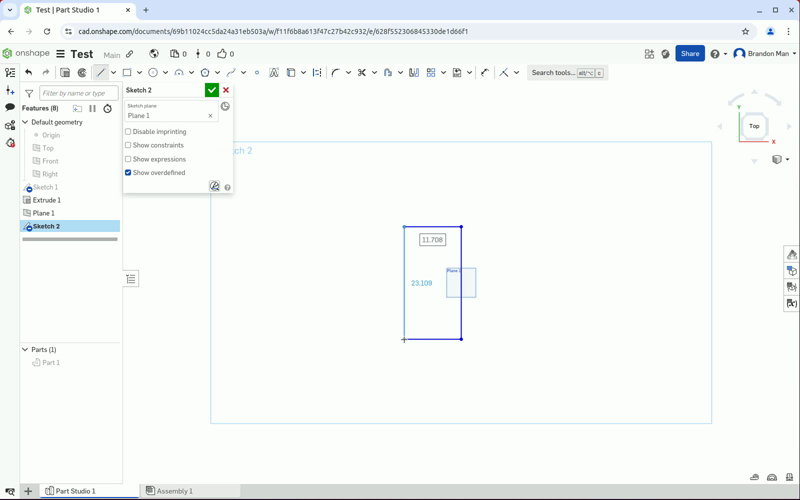
click(404, 339)
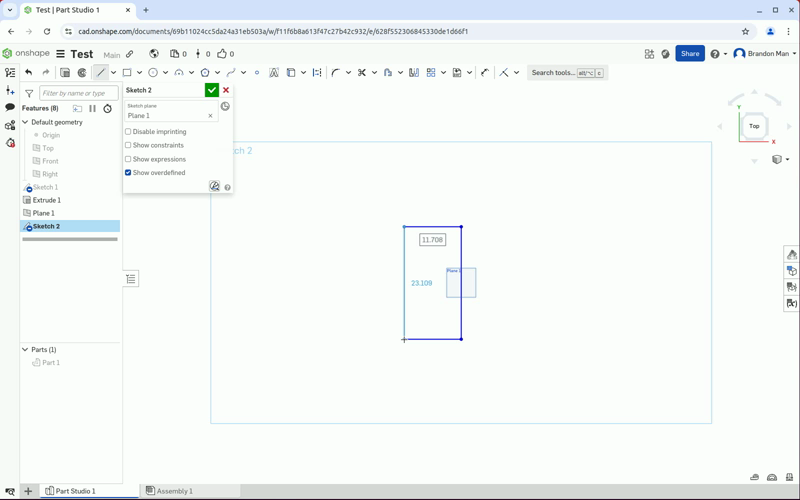
key(esc)
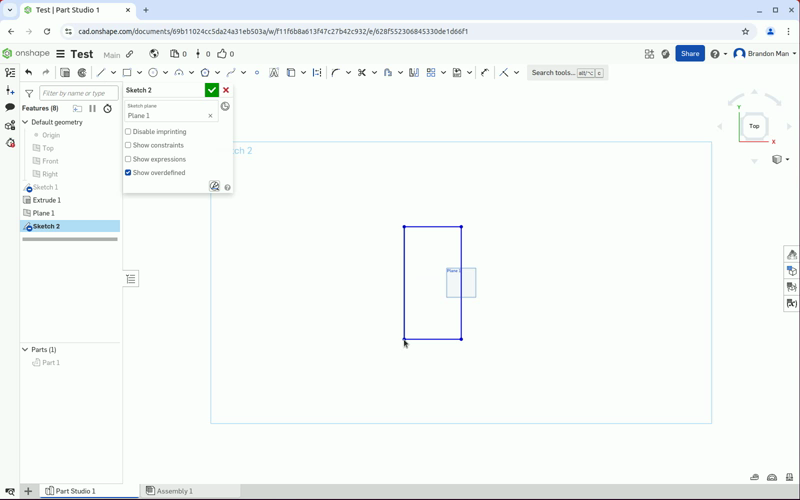
mouse_move(455, 255)
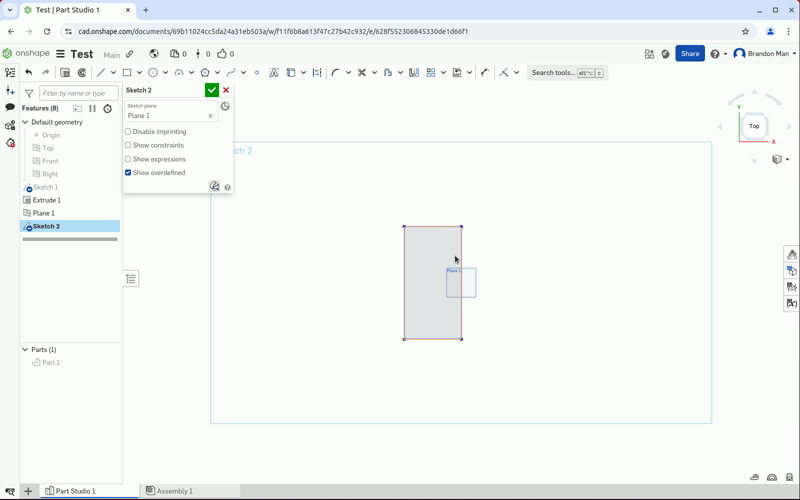
click(455, 255)
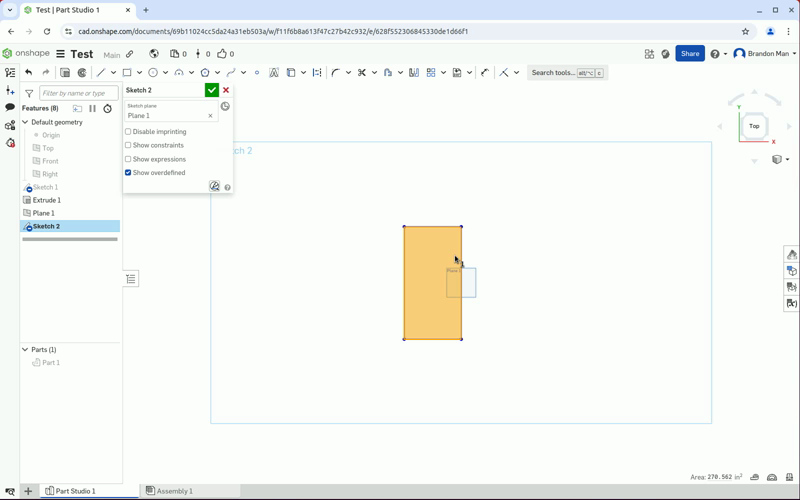
mouse_move(73, 352)
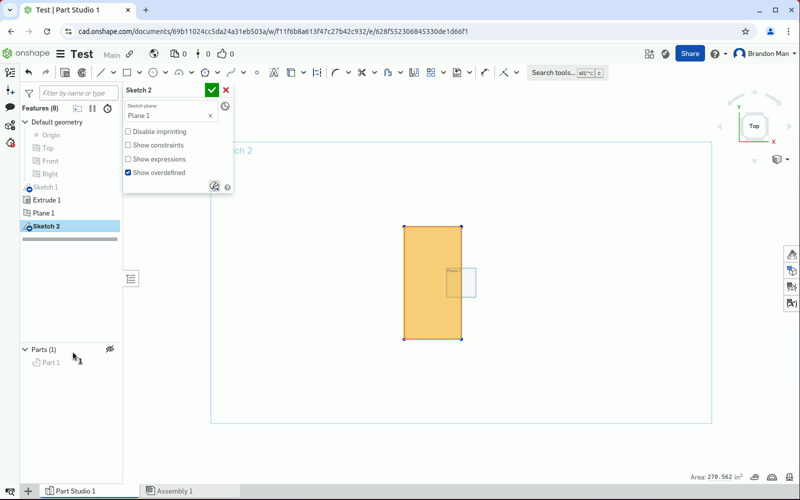
key(shift+y)
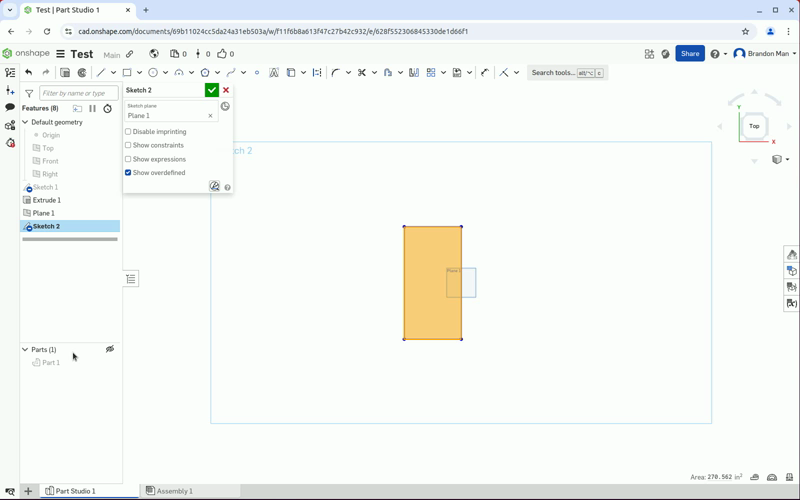
key(shift+e)
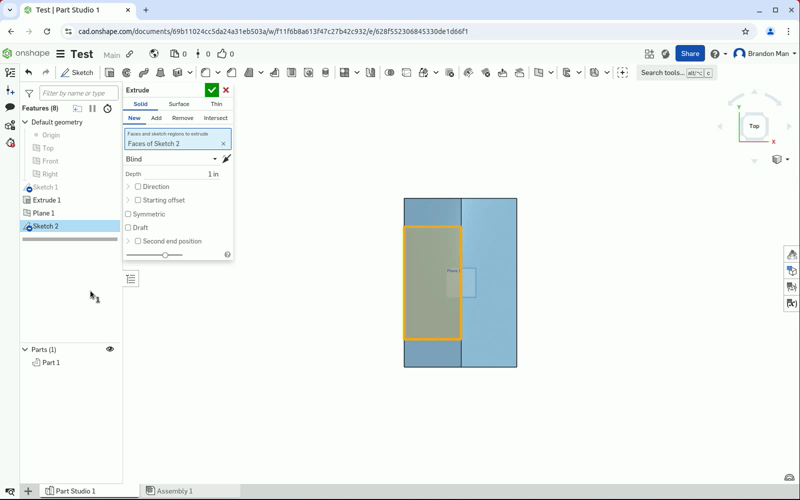
mouse_move(143, 106)
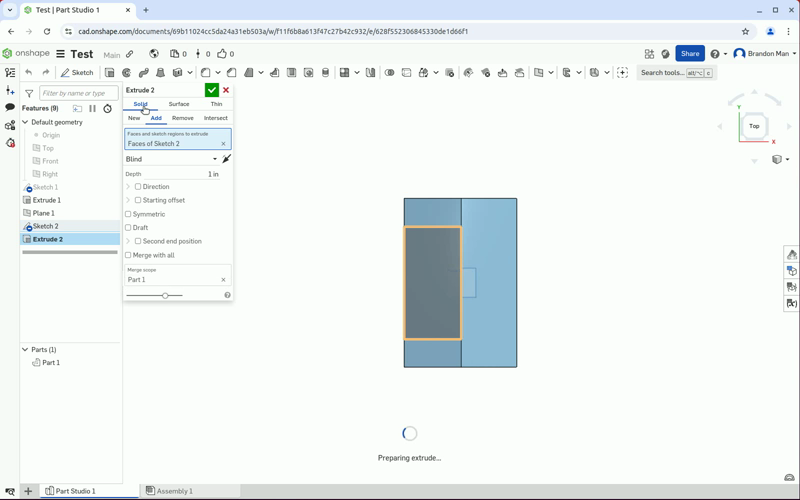
click(143, 106)
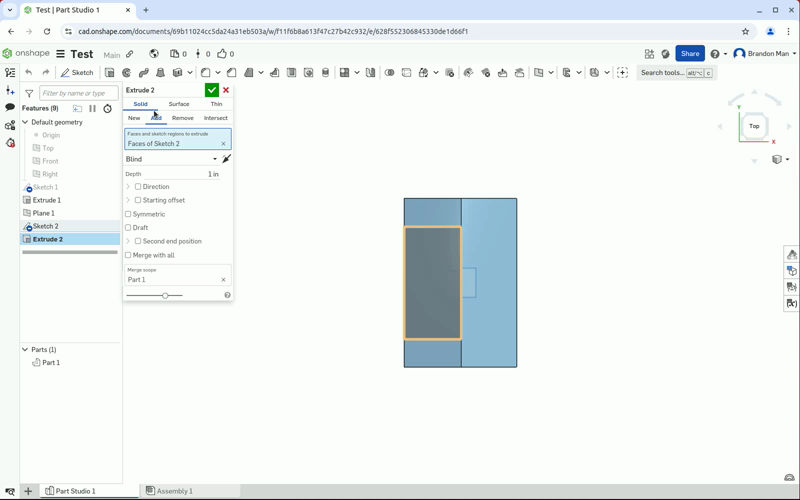
mouse_move(186, 120)
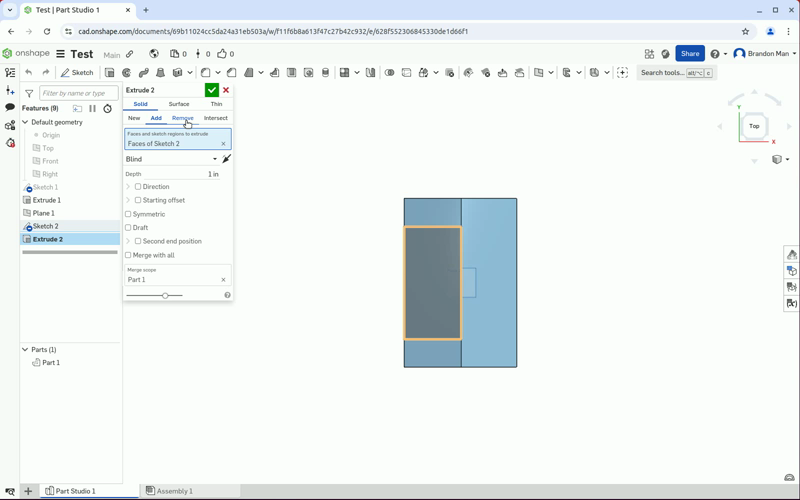
click(186, 120)
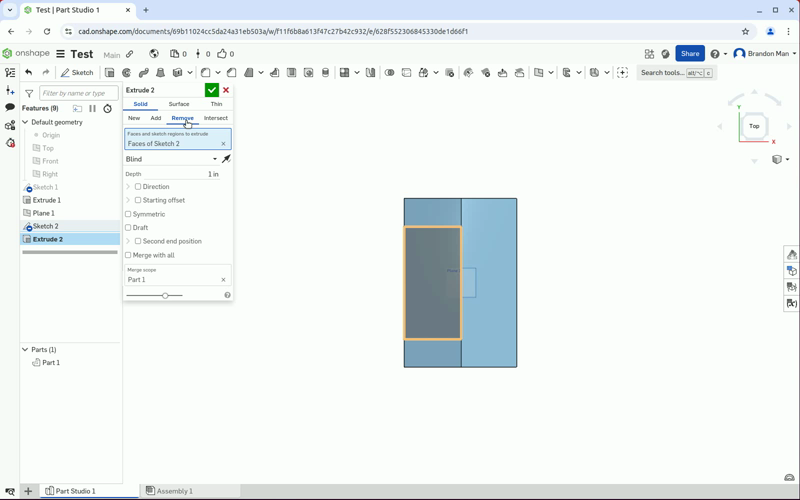
key(tab, 4)
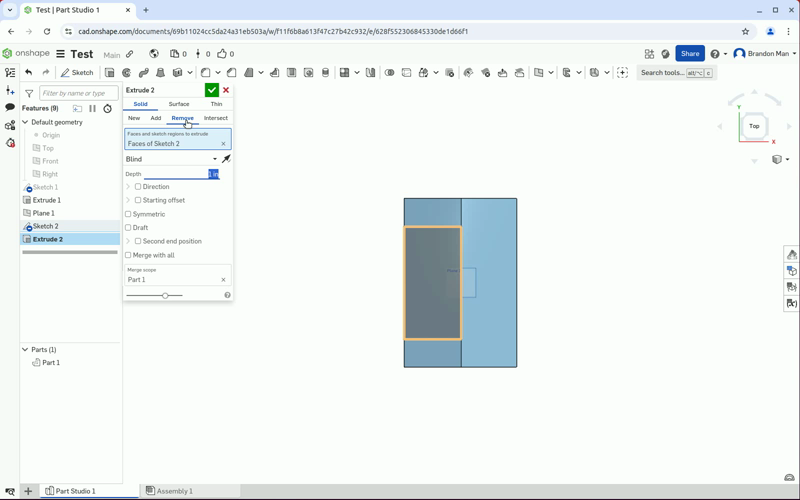
text(17.331)
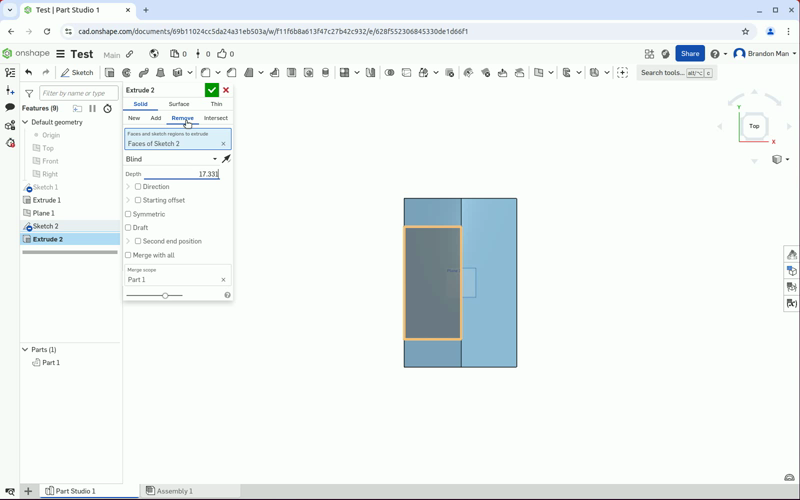
key(tab, 6)
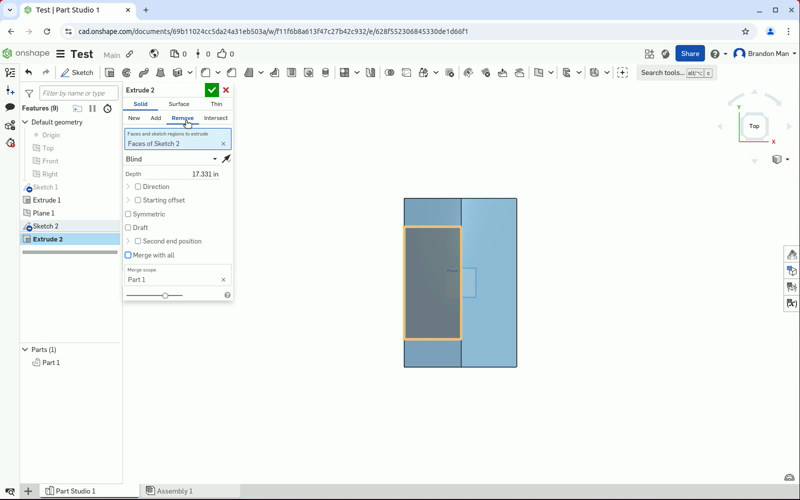
key(space)
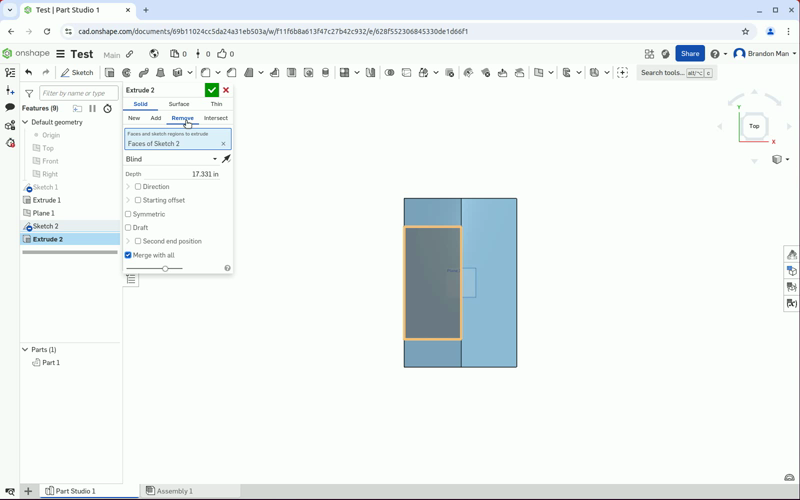
key(enter)
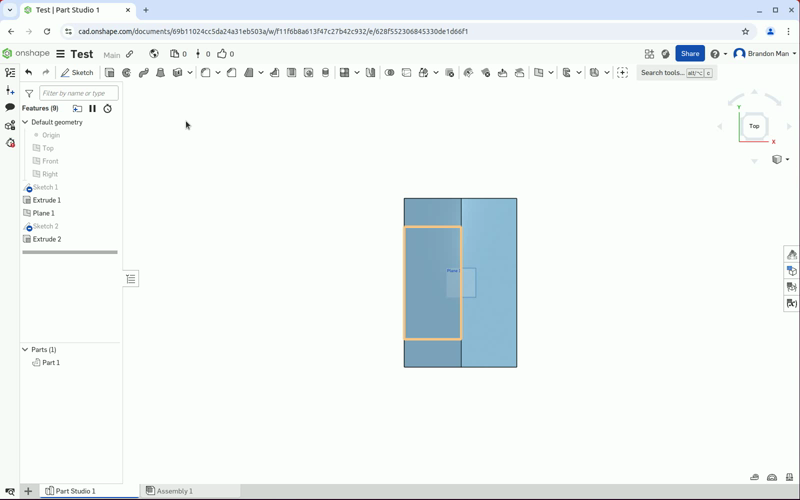
key(shift+h)
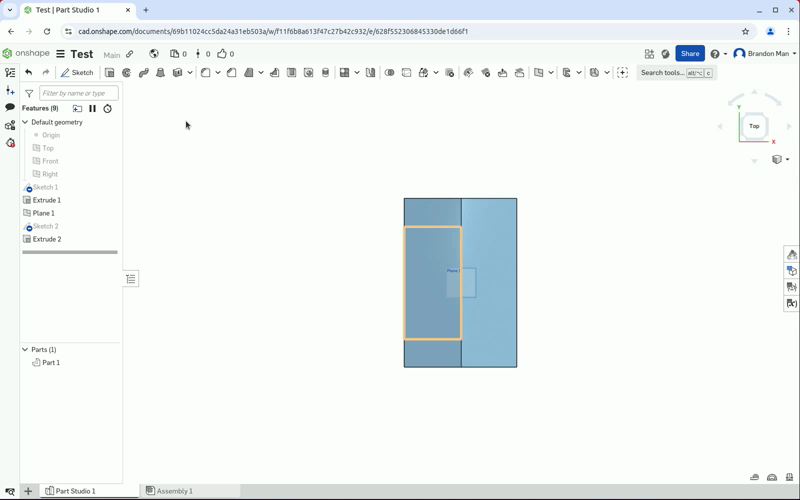
key(shift+h)
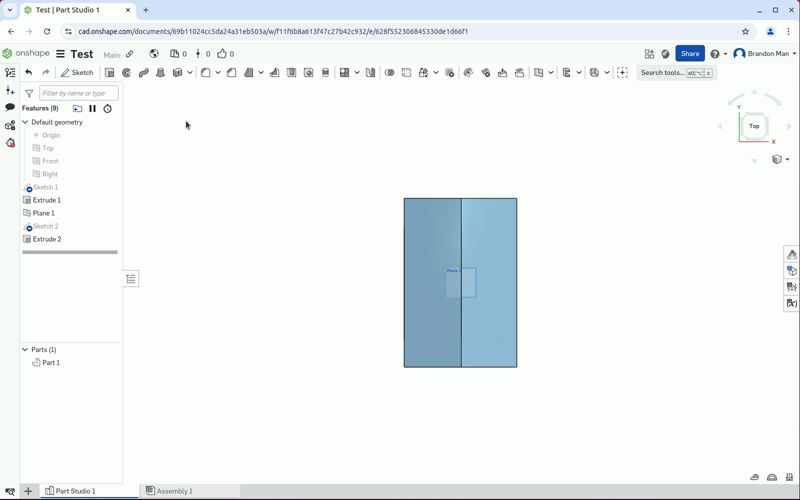
mouse_move(73, 189)
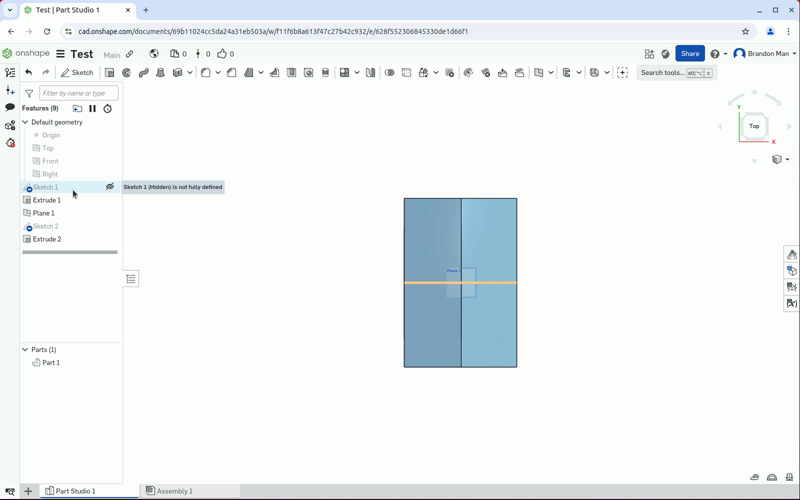
click(73, 189)
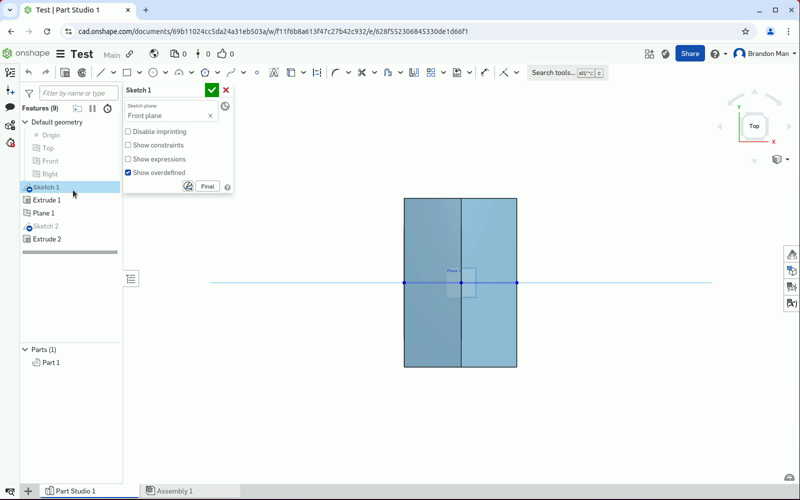
mouse_move(229, 92)
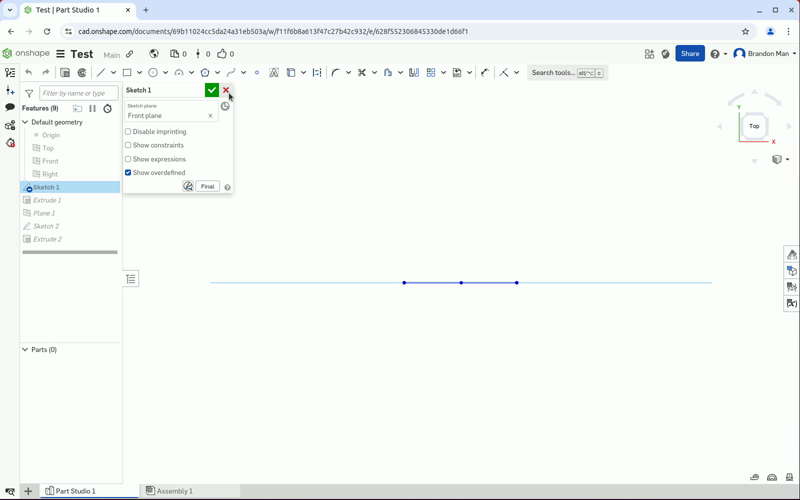
click(229, 92)
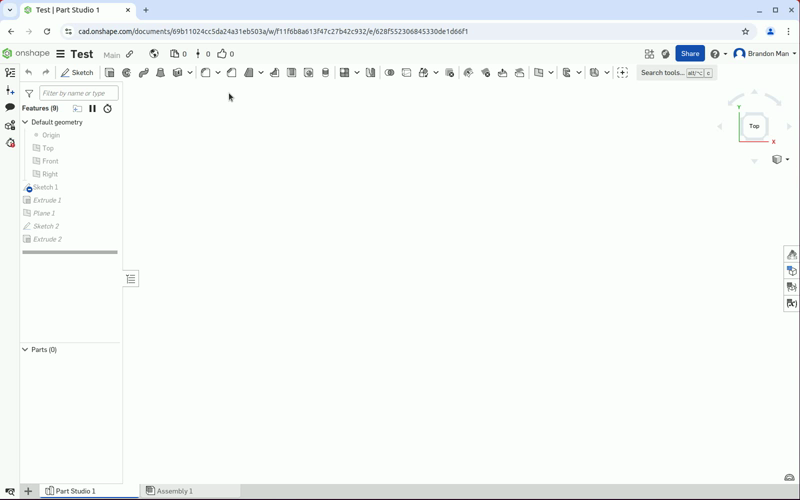
key(shift+s)
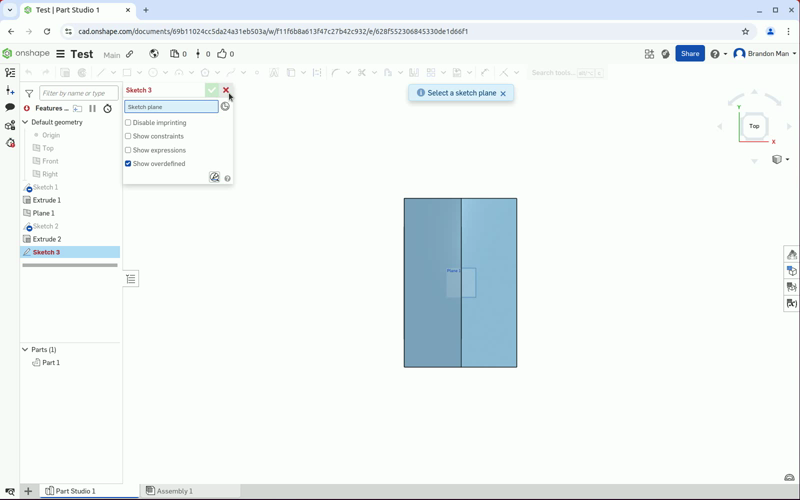
mouse_move(73, 215)
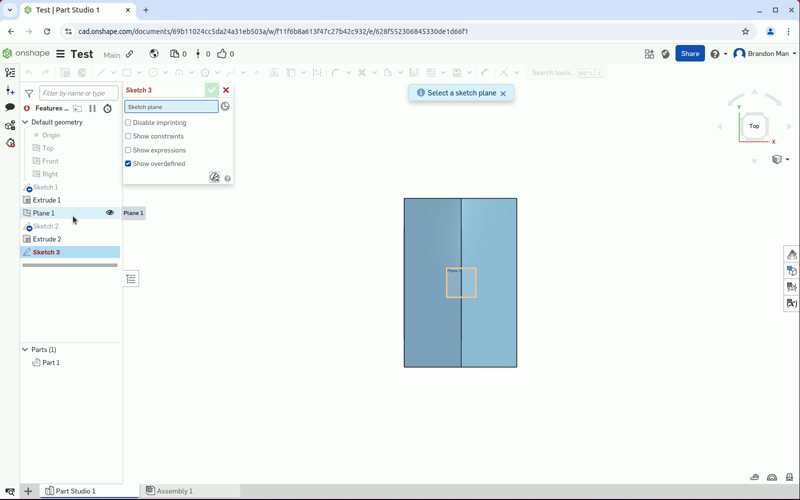
click(73, 215)
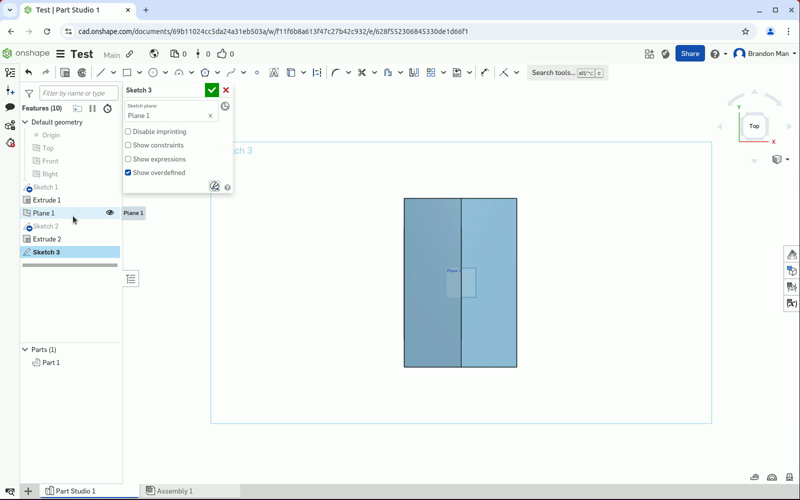
mouse_move(73, 352)
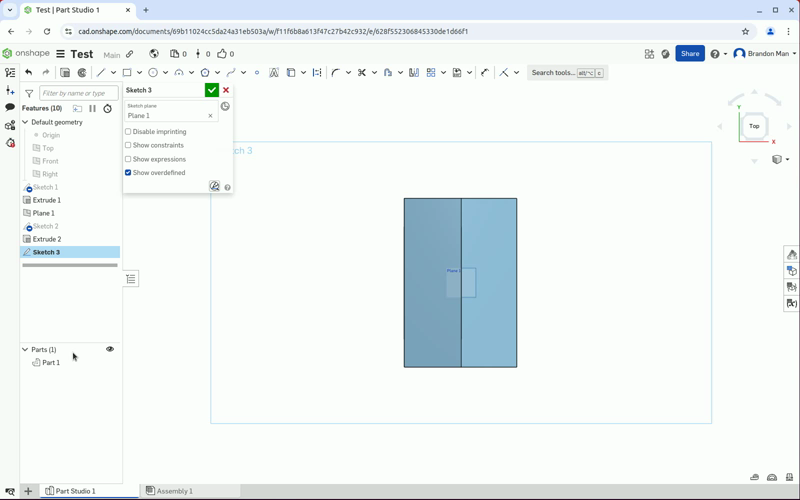
key(y)
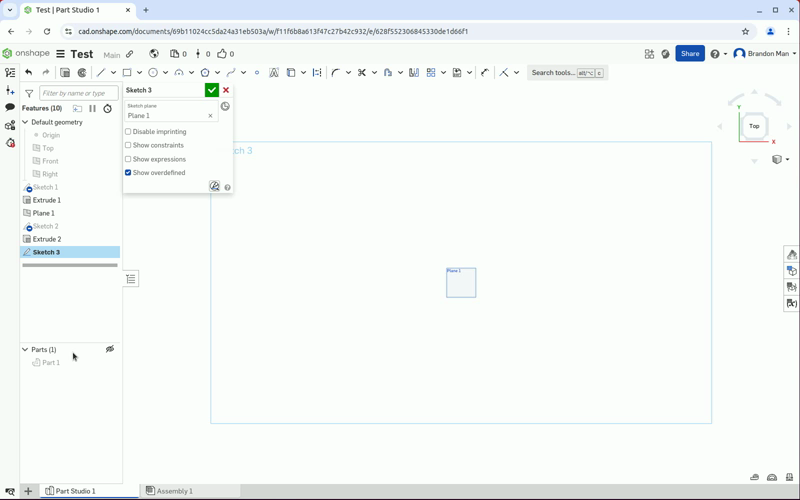
key(l)
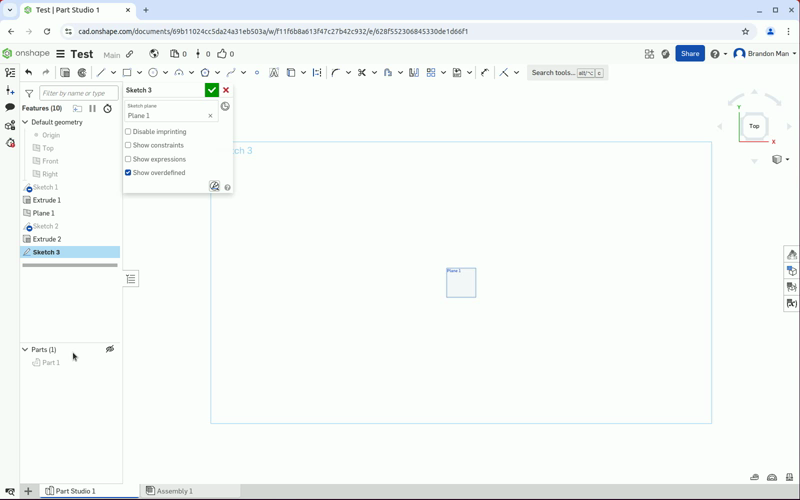
key_down(shift)
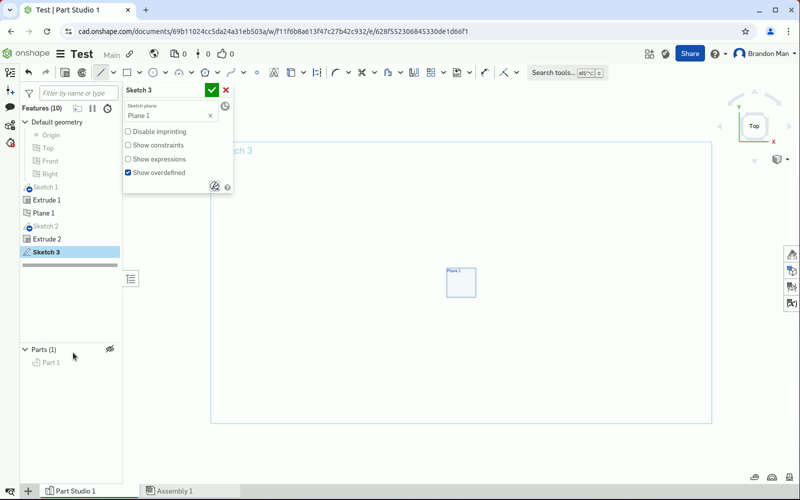
mouse_move(460, 339)
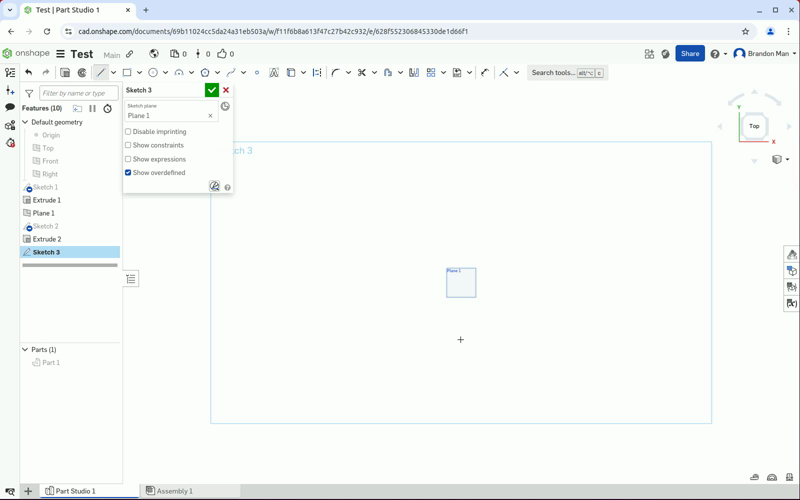
click(460, 339)
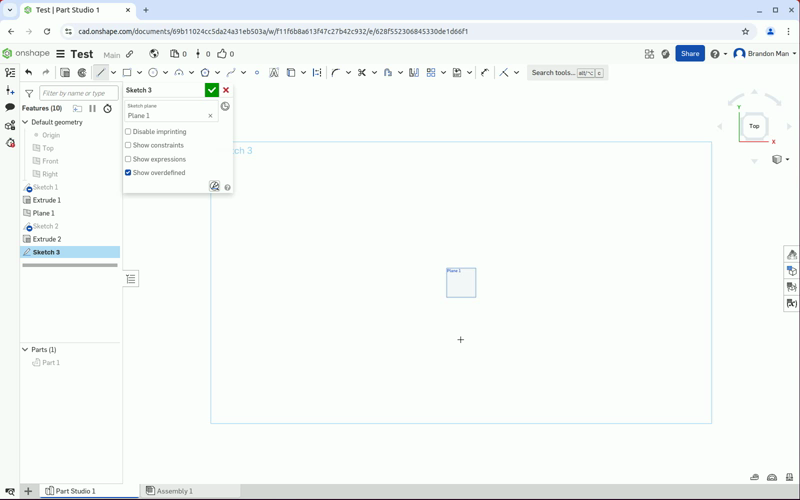
key_up(shift)
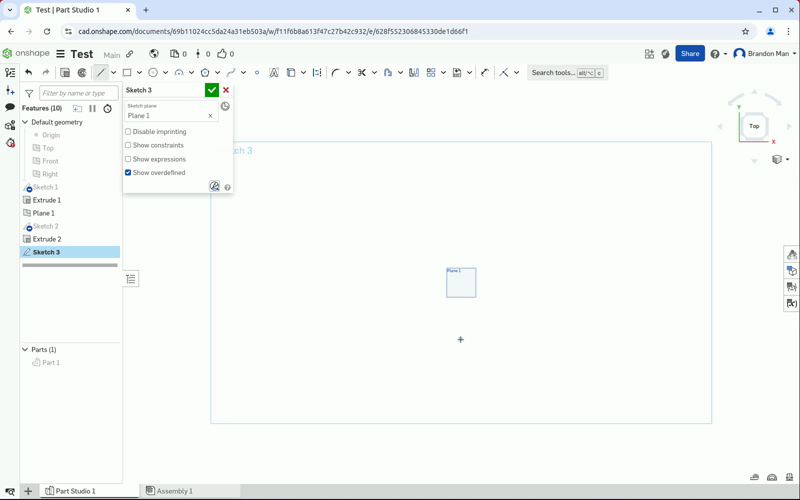
key_down(shift)
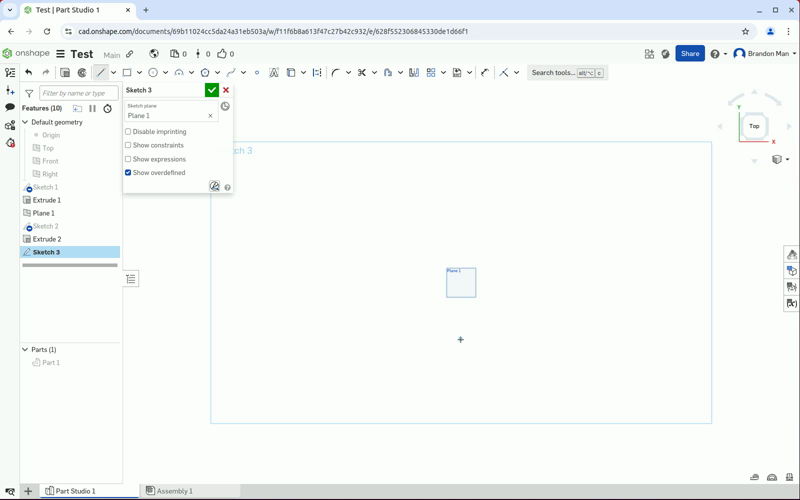
mouse_move(490, 339)
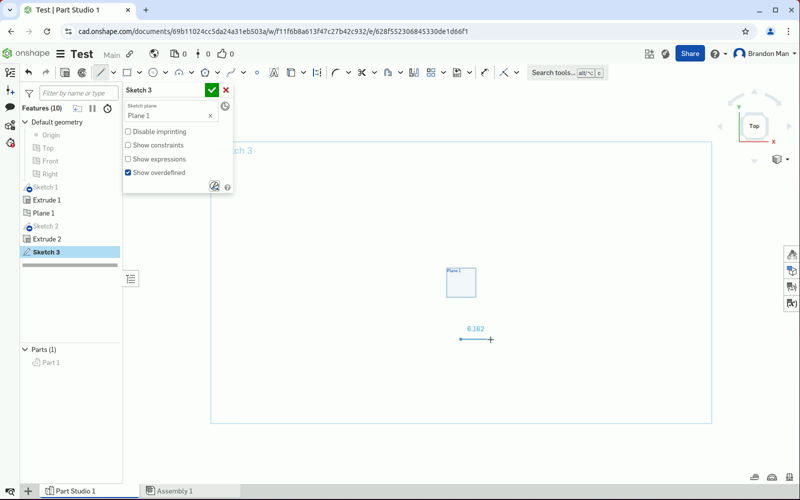
mouse_move(489, 339)
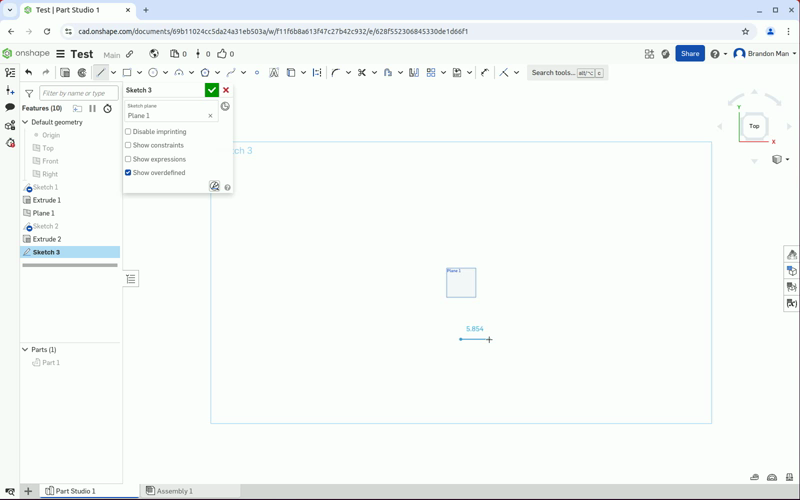
click(489, 339)
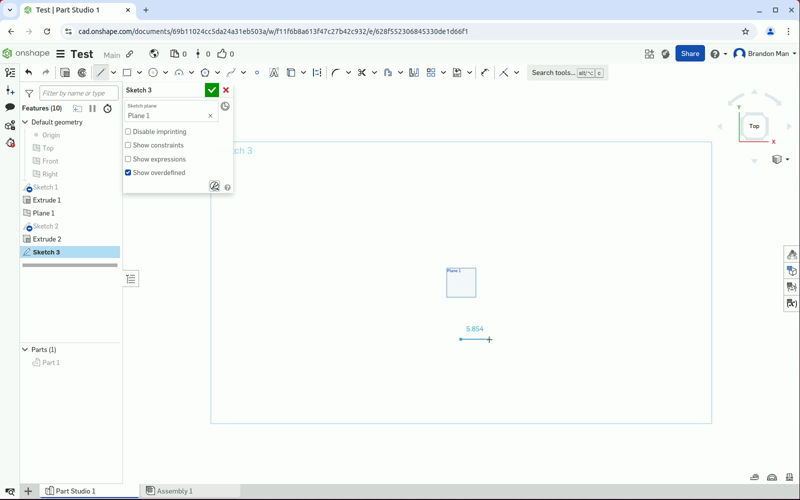
key_up(shift)
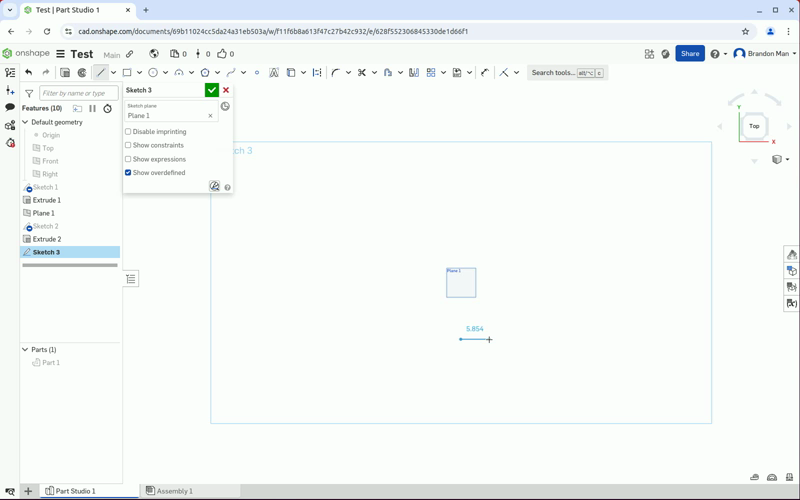
key_down(shift)
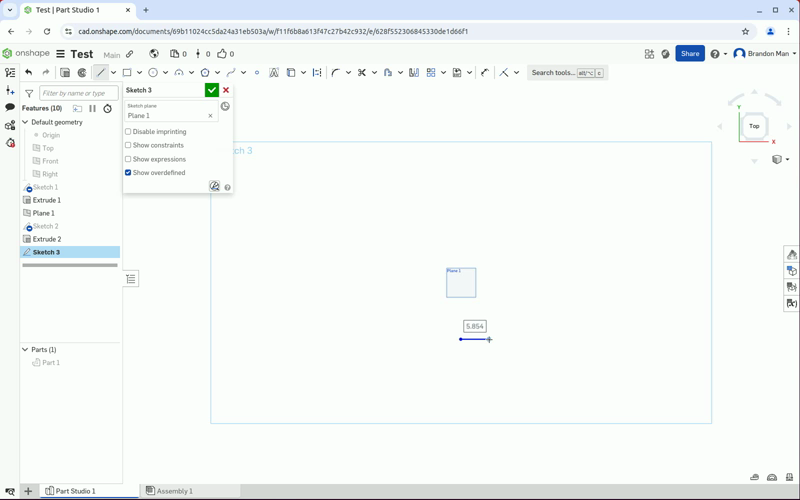
mouse_move(519, 339)
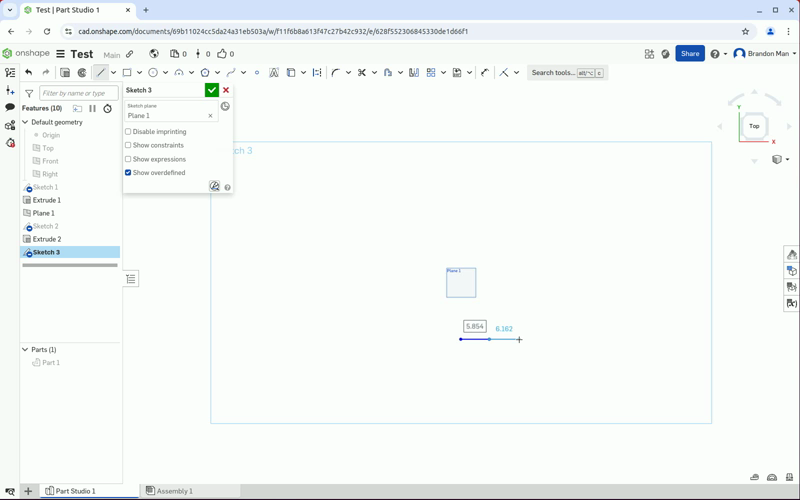
mouse_move(489, 310)
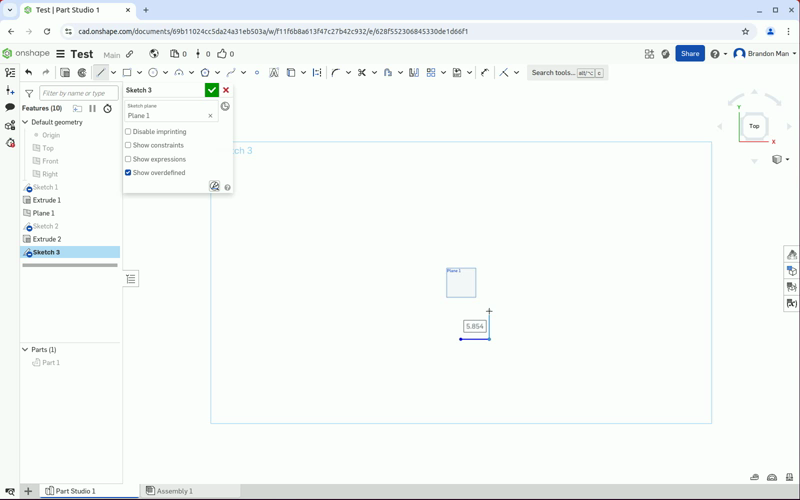
click(489, 310)
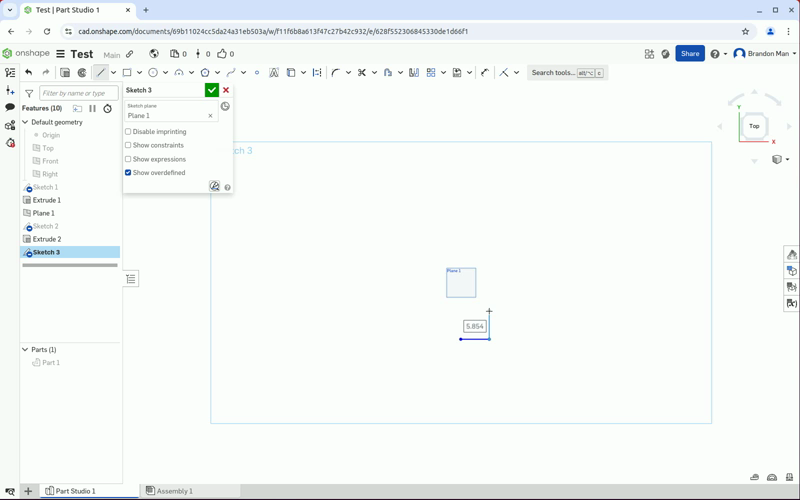
key_up(shift)
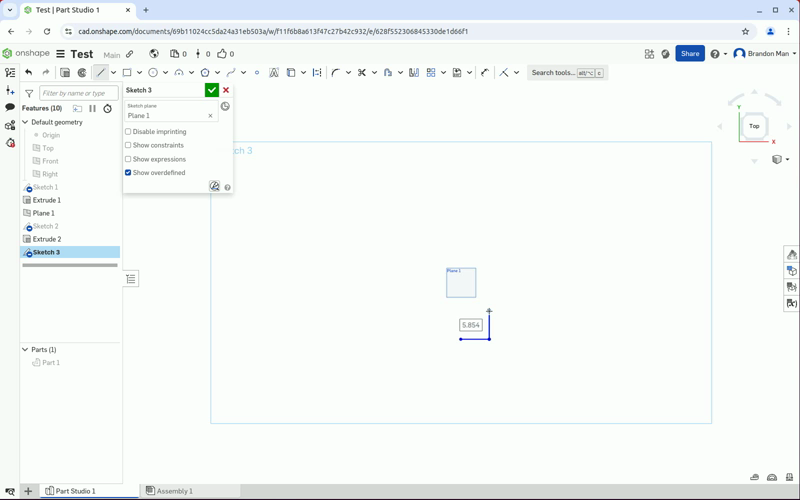
key_down(shift)
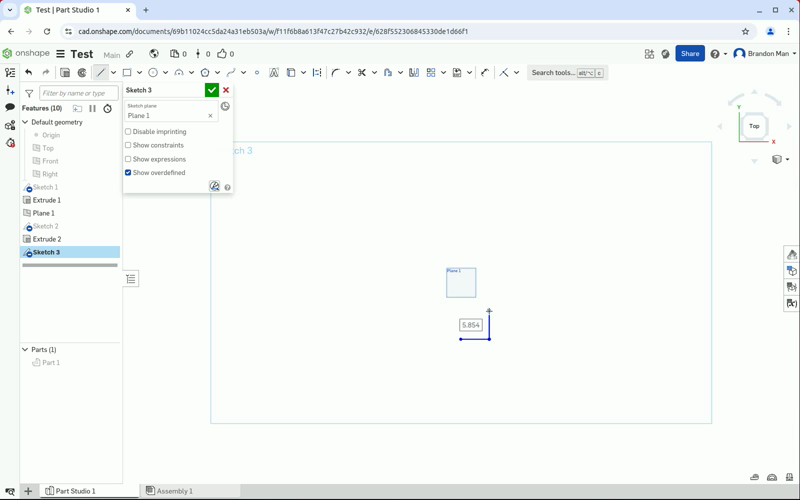
mouse_move(519, 310)
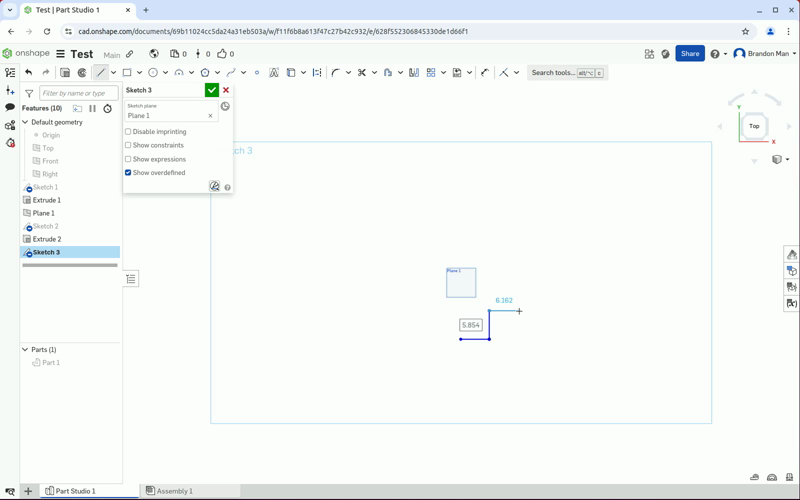
mouse_move(517, 310)
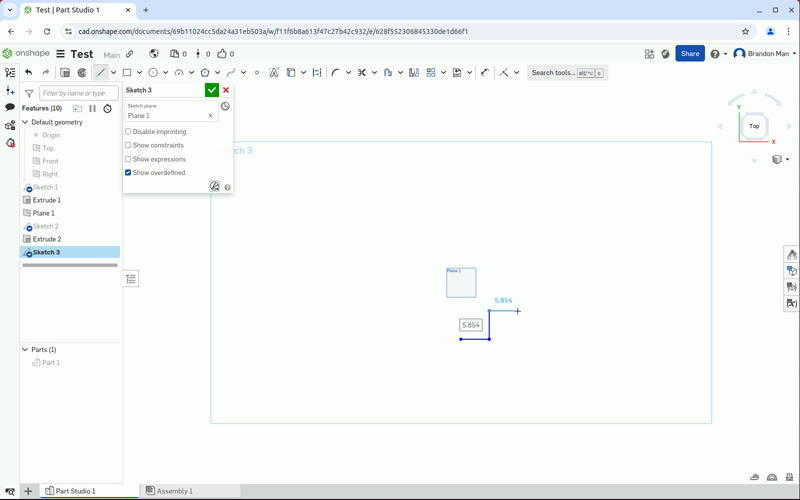
click(517, 310)
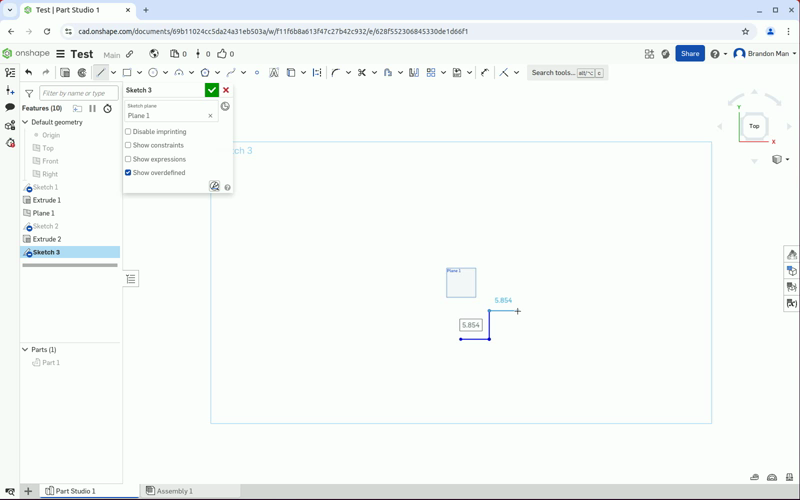
key_up(shift)
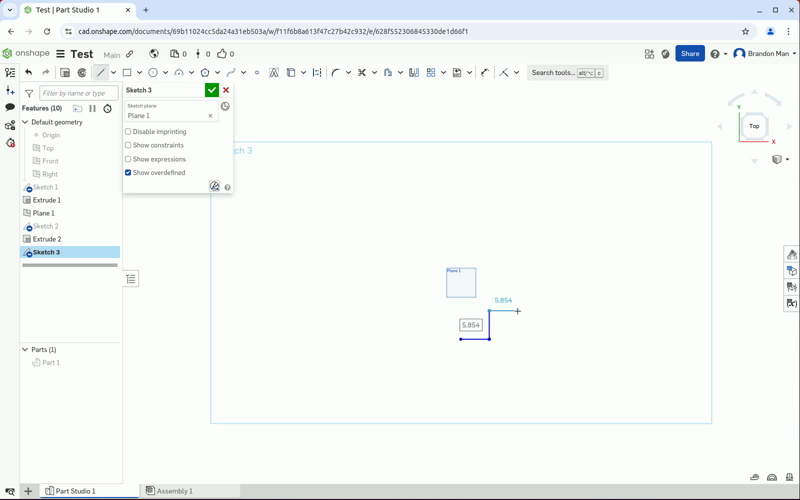
key_down(shift)
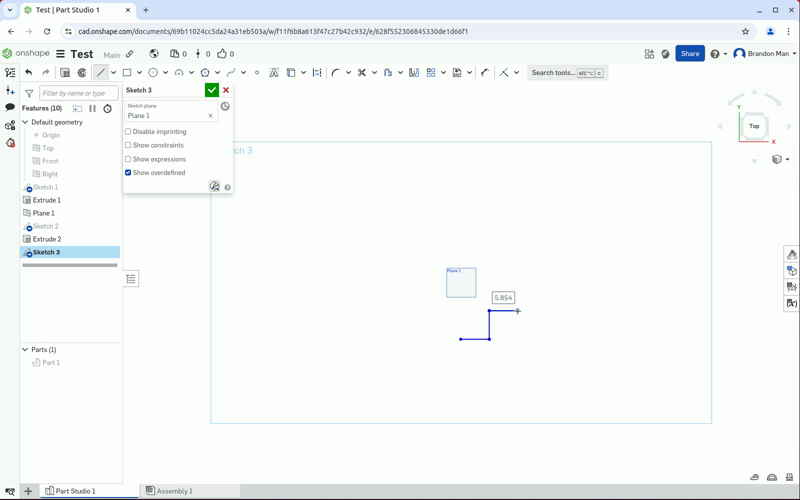
mouse_move(547, 310)
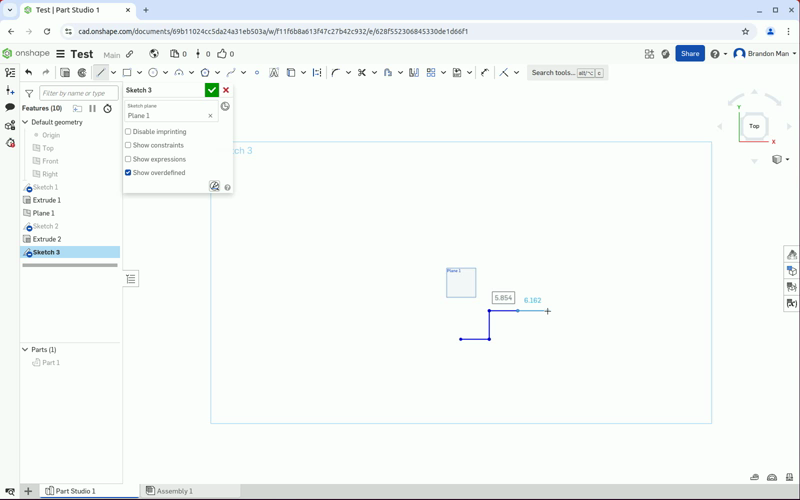
mouse_move(517, 255)
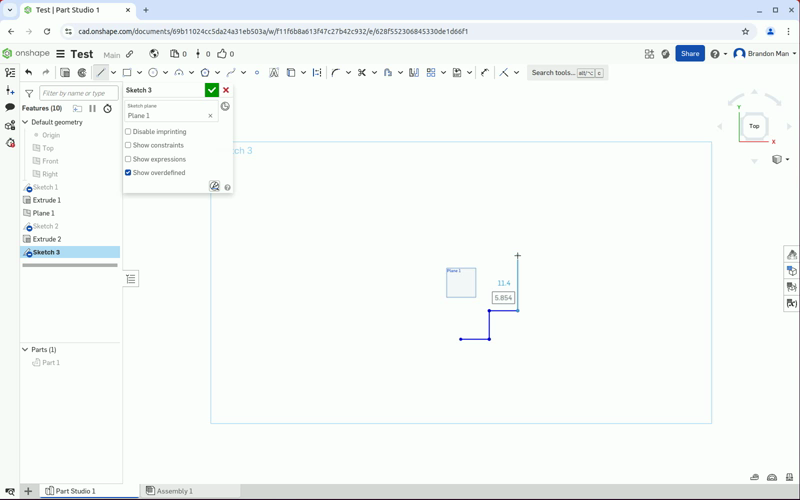
click(517, 255)
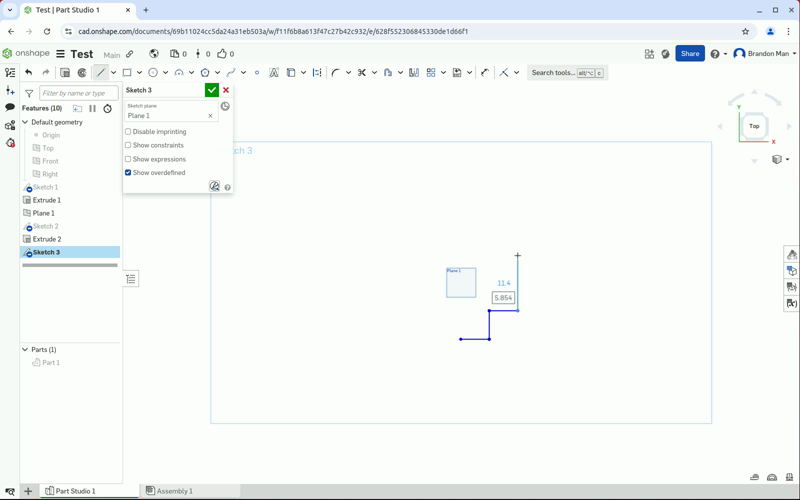
key_up(shift)
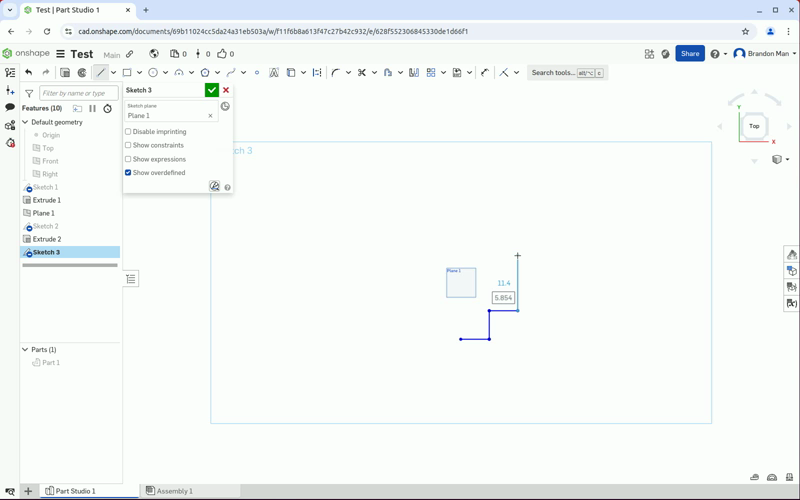
key_down(shift)
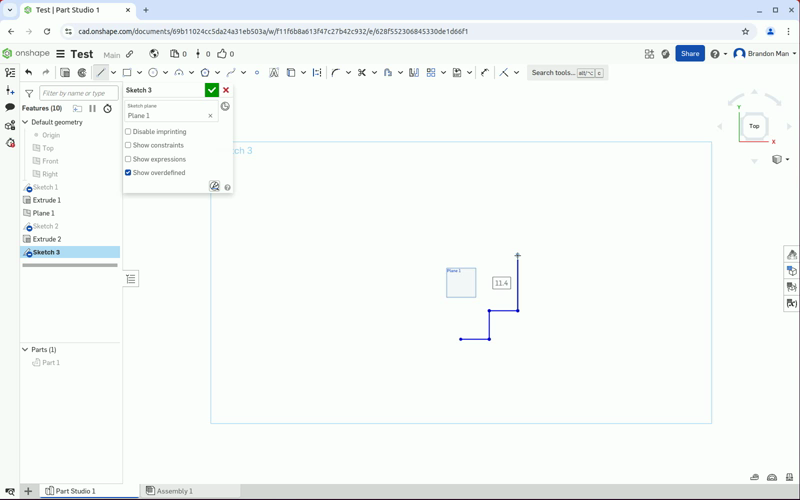
mouse_move(547, 255)
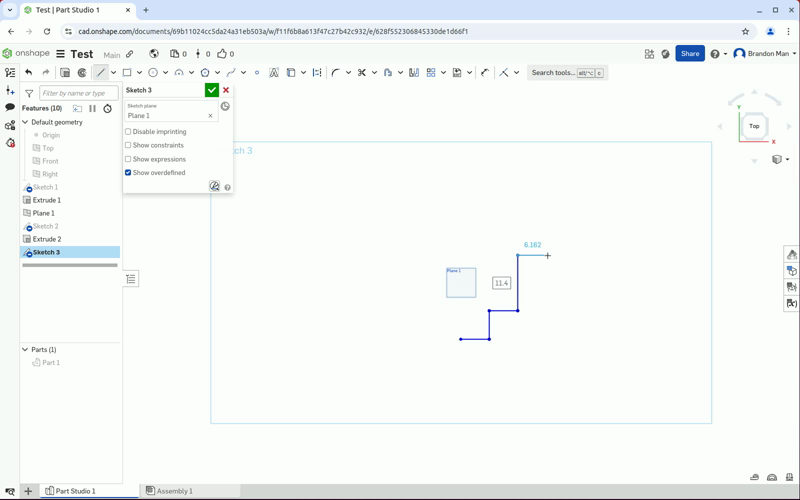
mouse_move(489, 255)
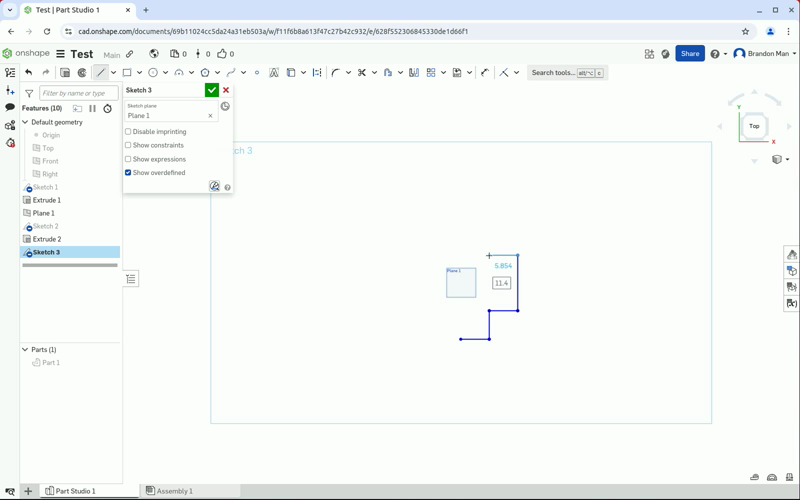
click(489, 255)
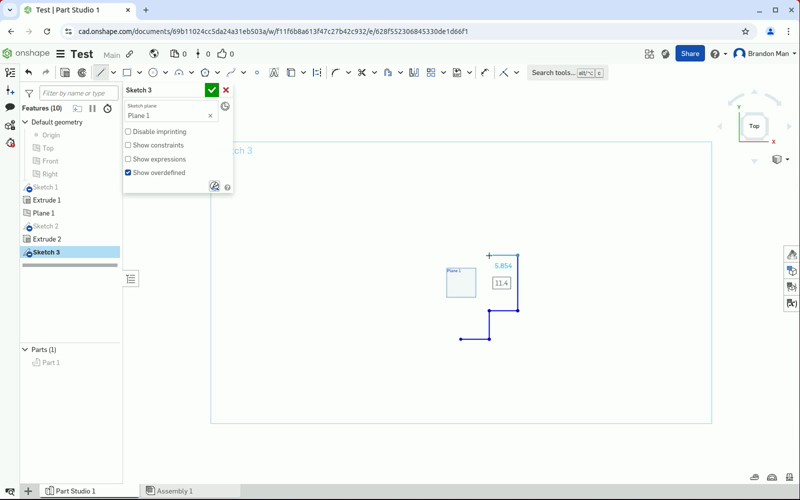
key_up(shift)
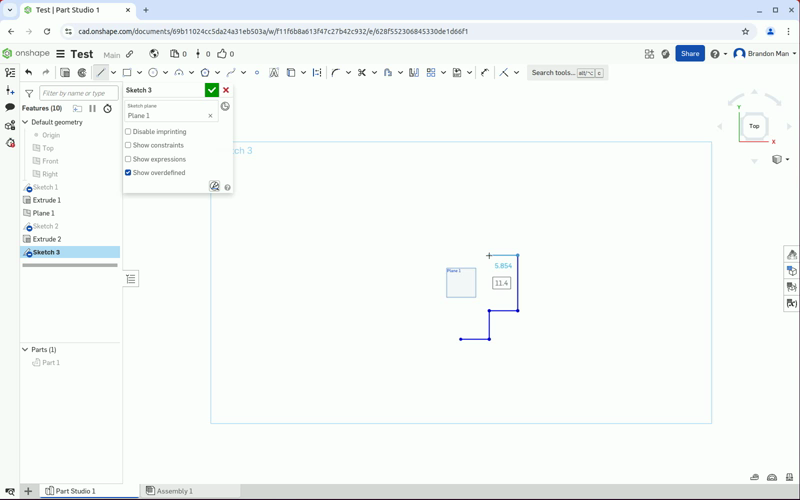
key_down(shift)
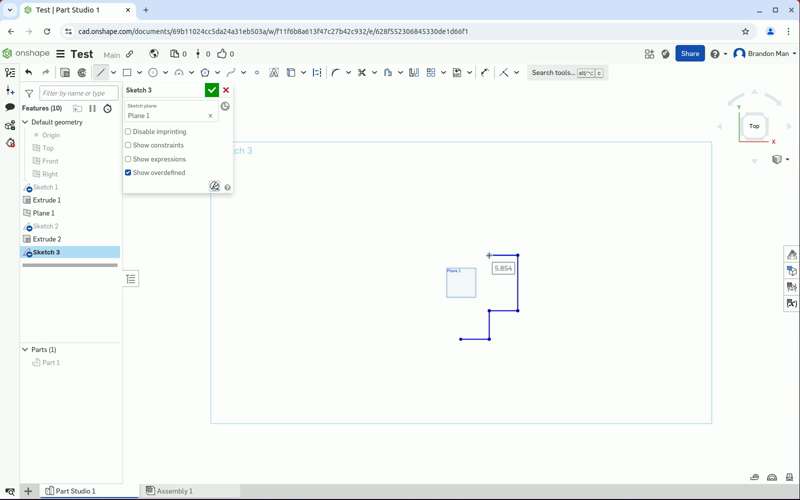
mouse_move(519, 255)
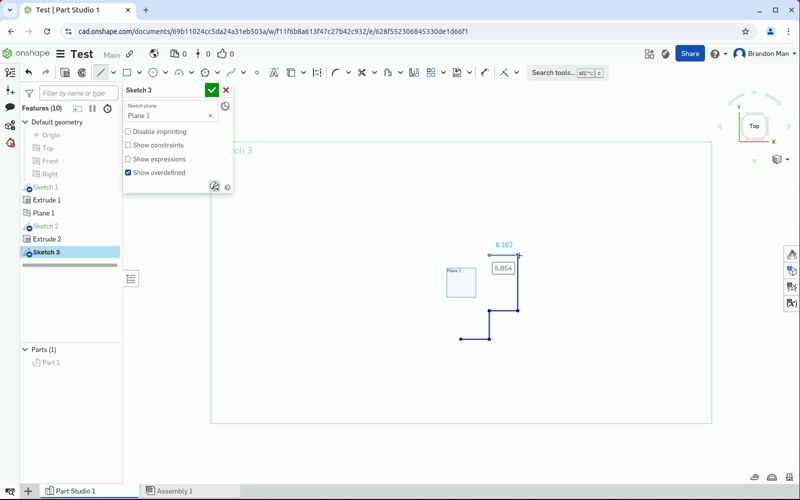
mouse_move(489, 226)
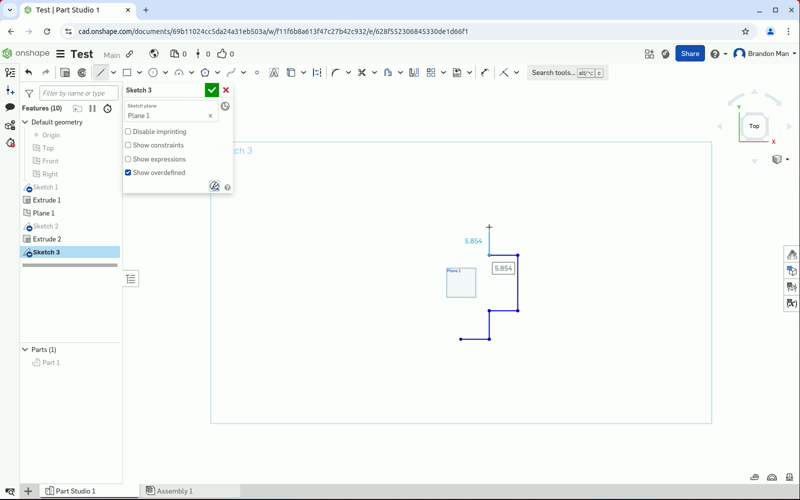
click(489, 226)
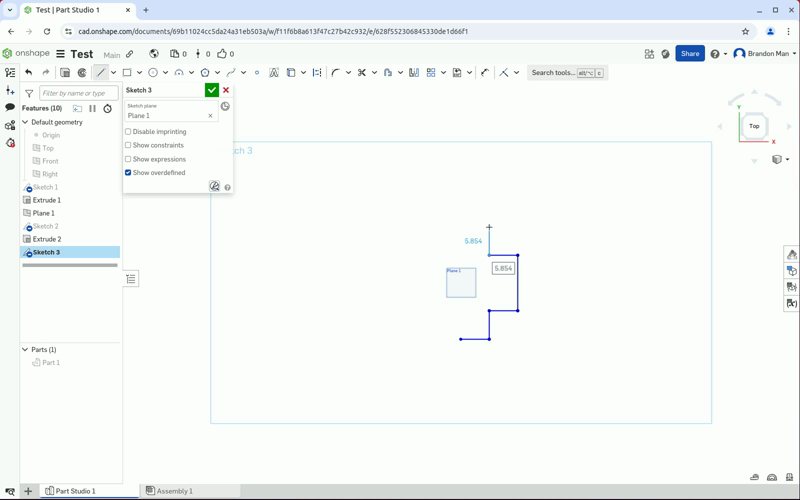
key_up(shift)
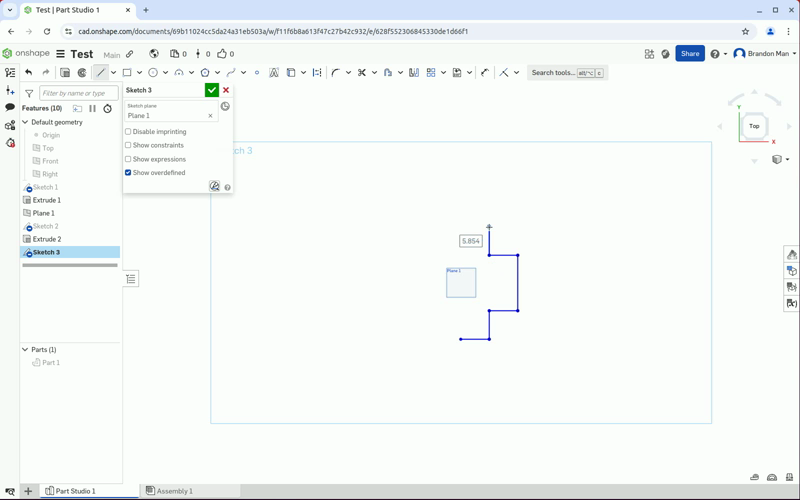
key_down(shift)
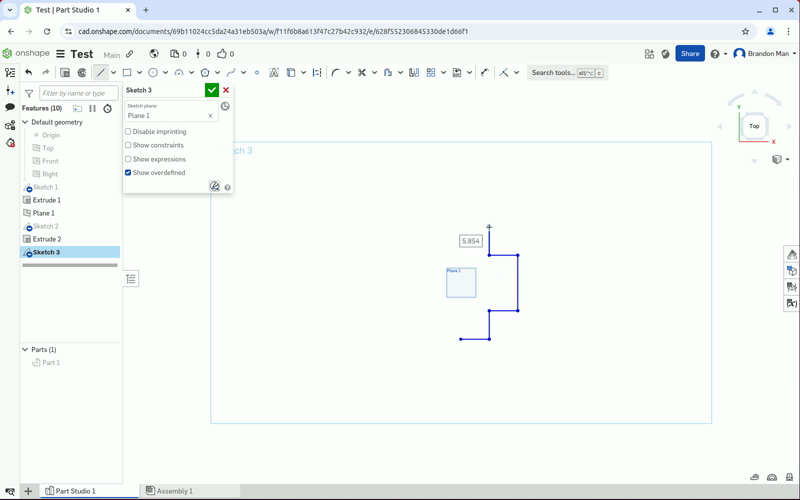
mouse_move(519, 226)
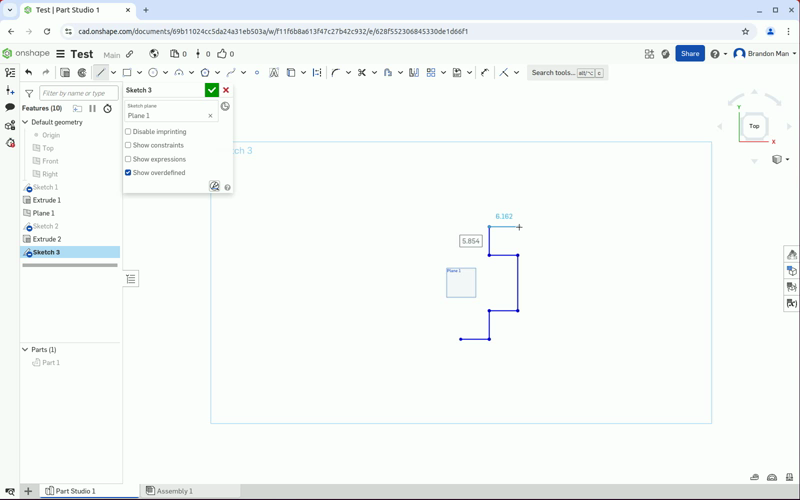
mouse_move(460, 226)
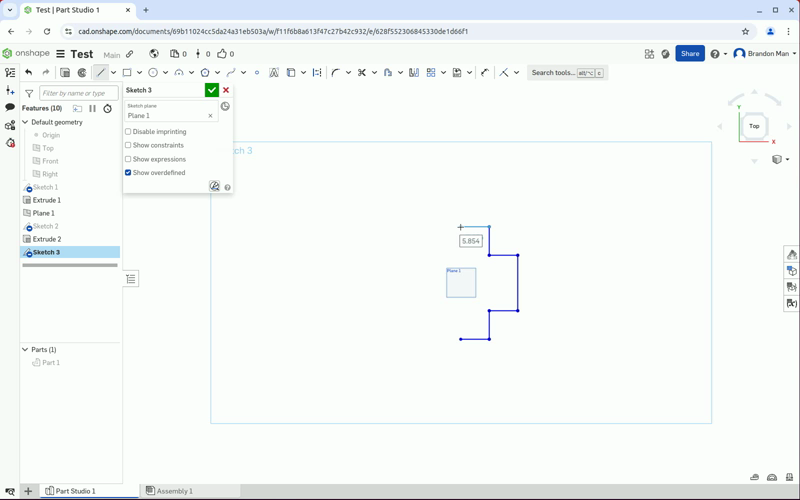
click(460, 226)
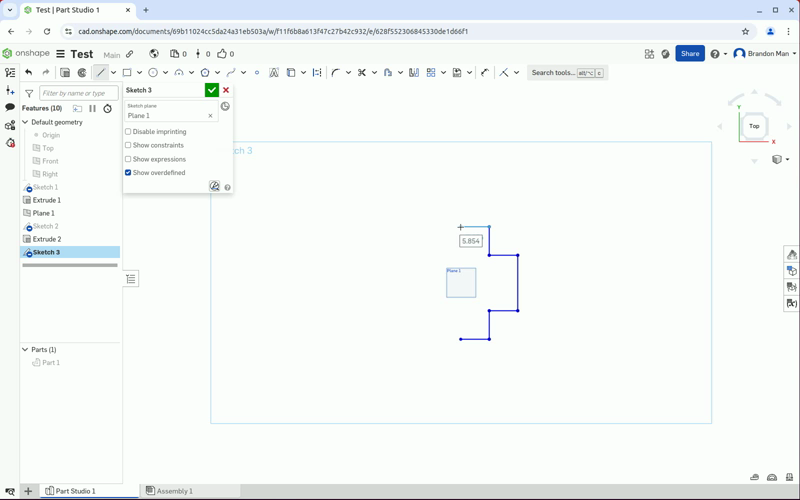
key_up(shift)
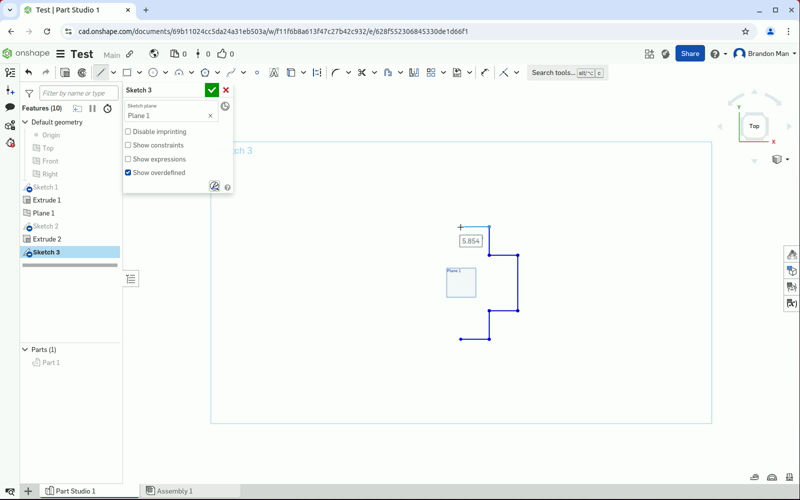
key_down(shift)
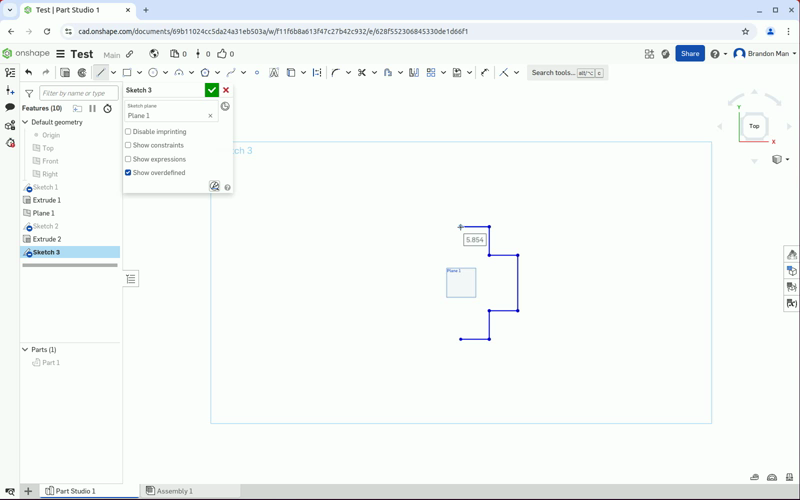
mouse_move(460, 339)
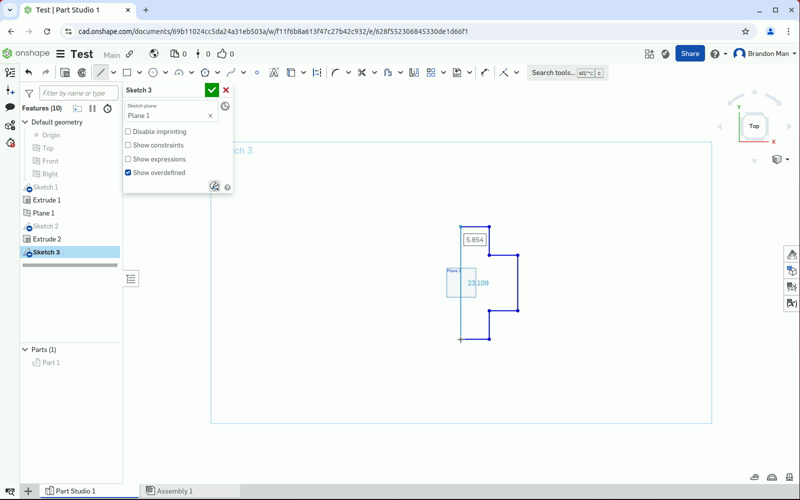
key_up(shift)
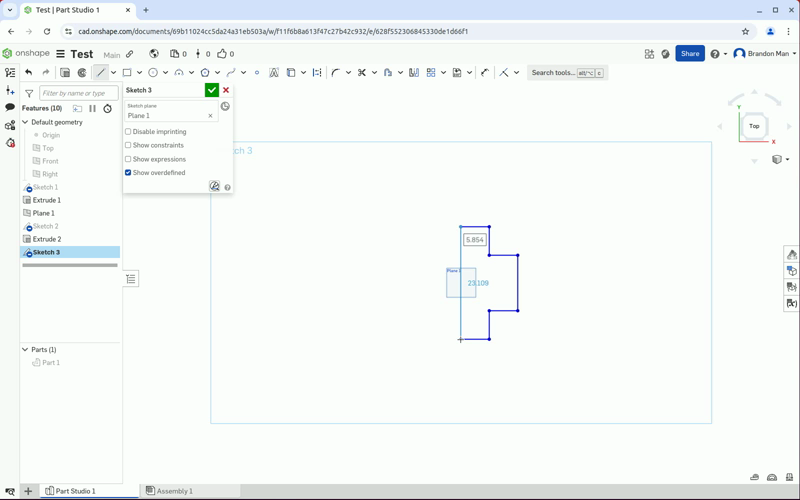
click(460, 339)
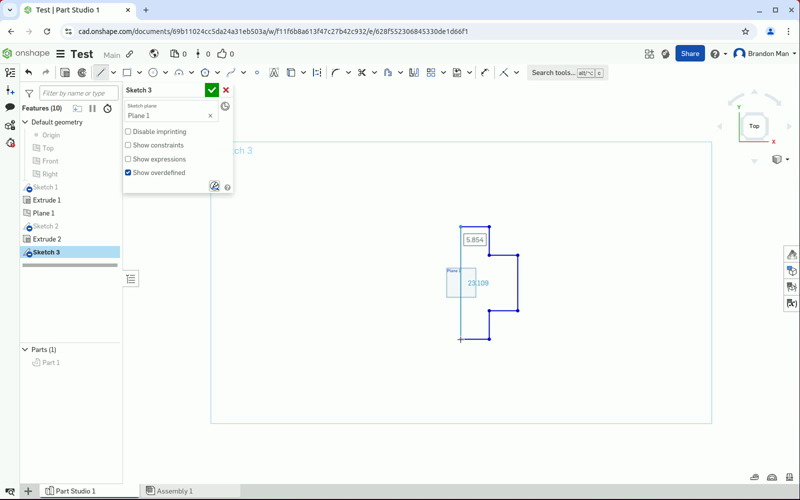
key(esc)
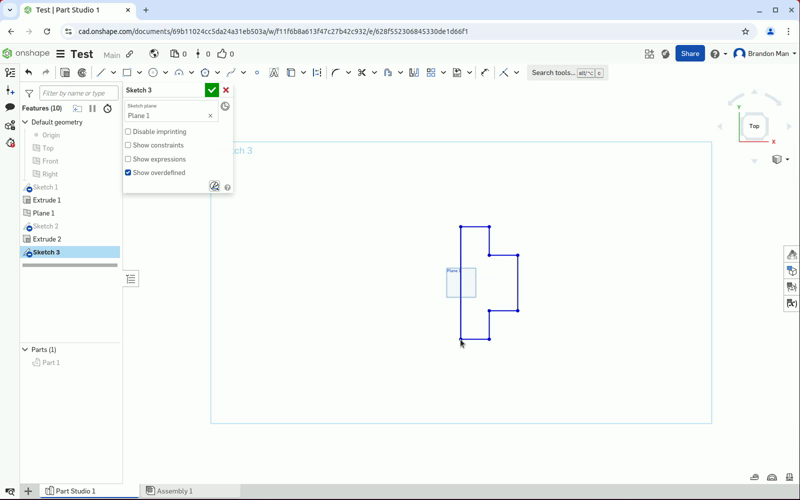
mouse_move(507, 294)
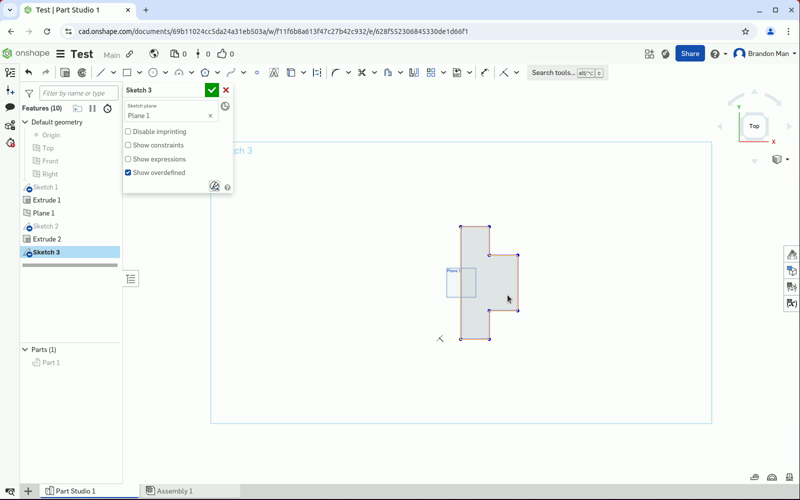
click(507, 294)
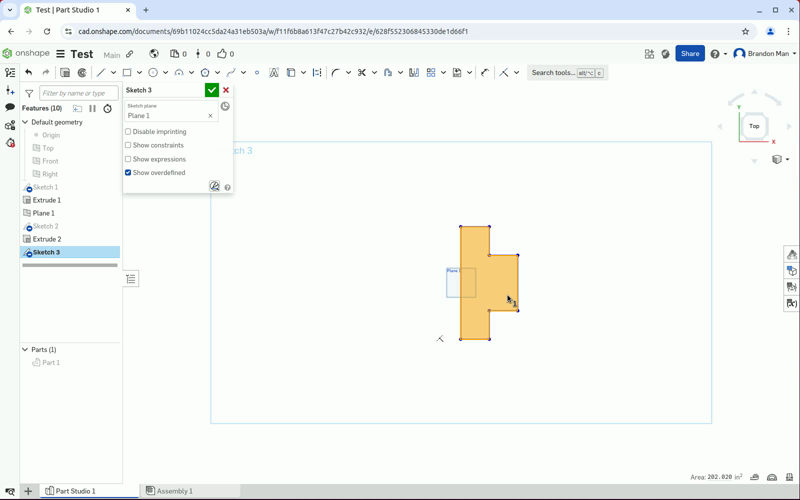
mouse_move(73, 352)
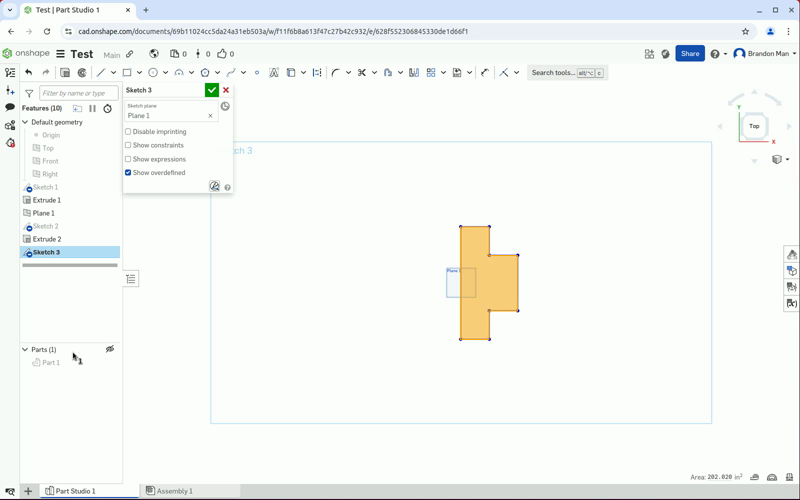
key(shift+y)
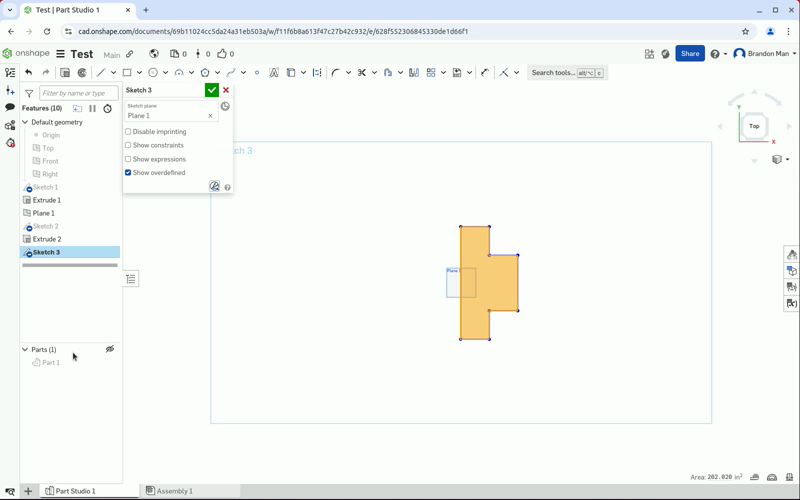
key(shift+e)
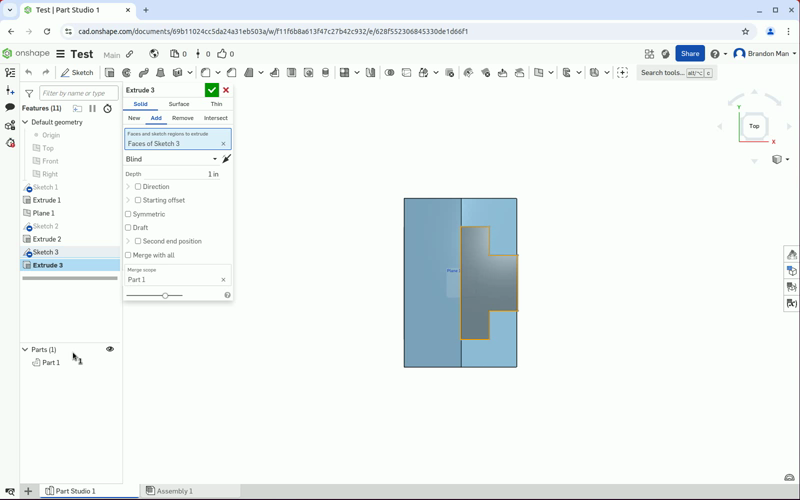
mouse_move(143, 106)
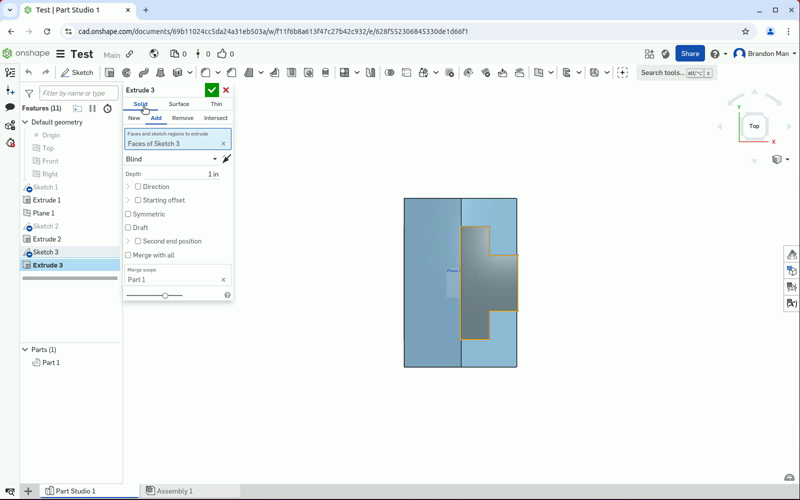
click(143, 106)
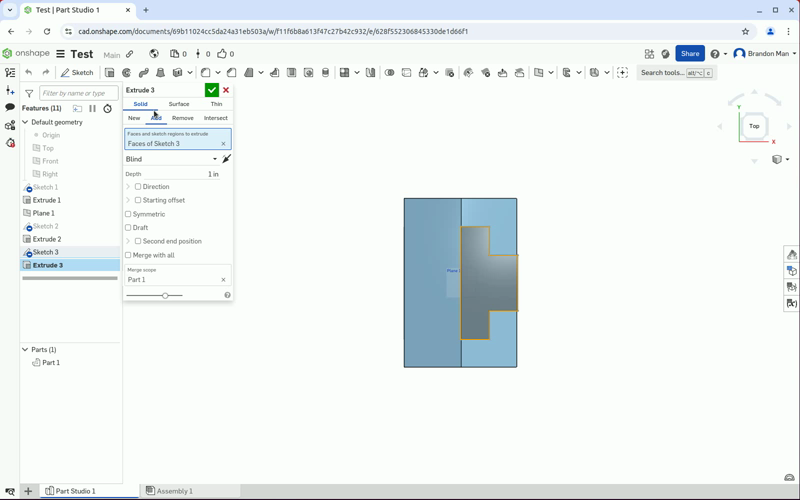
mouse_move(186, 120)
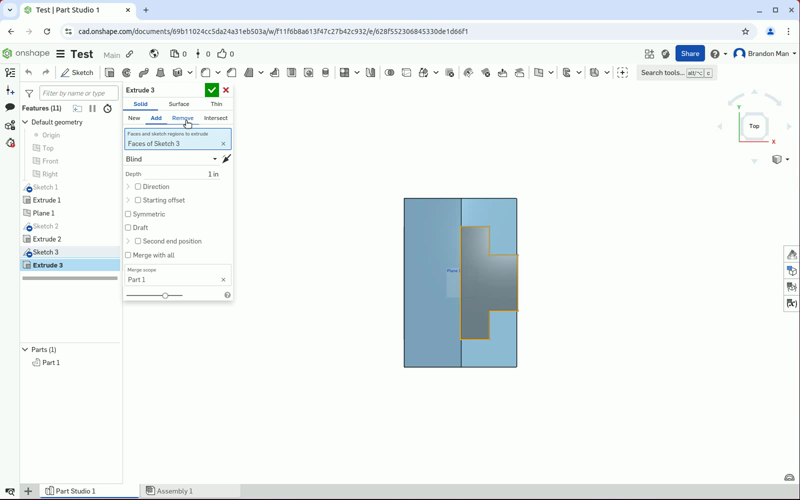
click(186, 120)
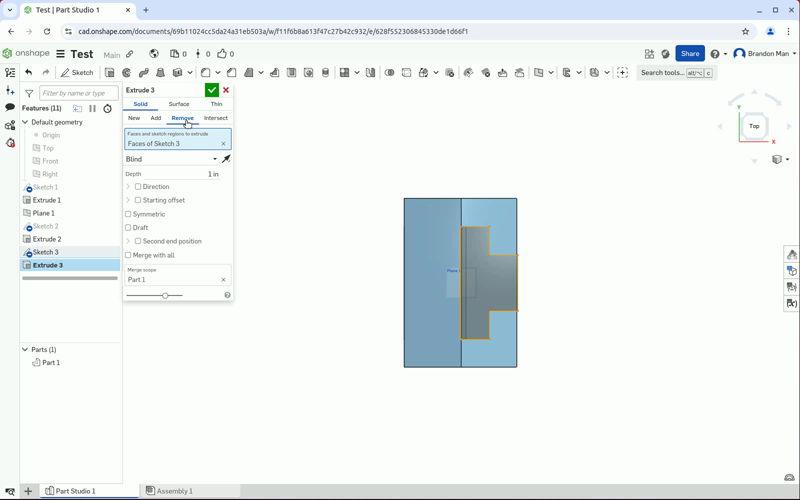
key(tab, 4)
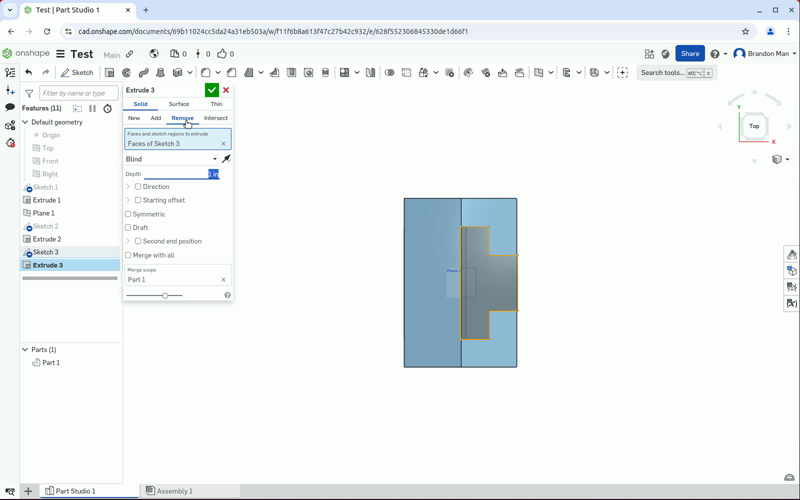
text(17.331)
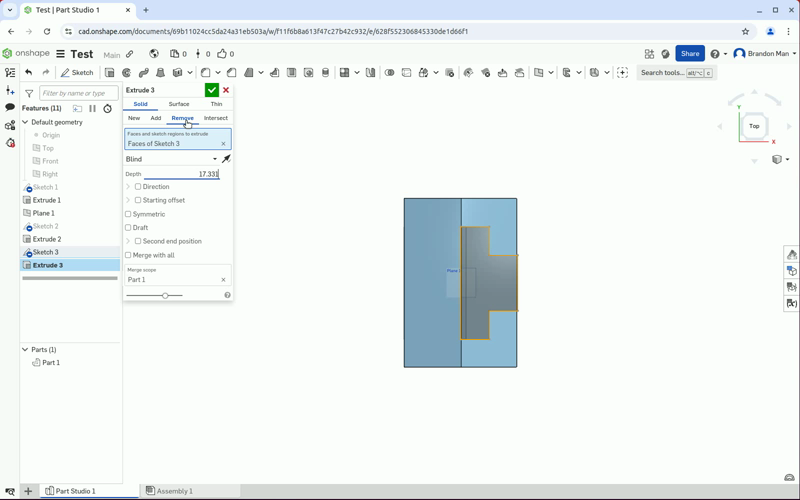
key(tab, 6)
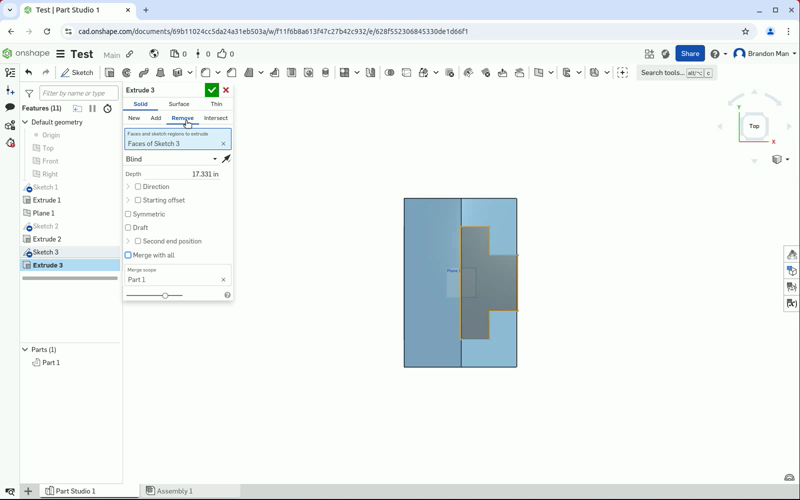
key(space)
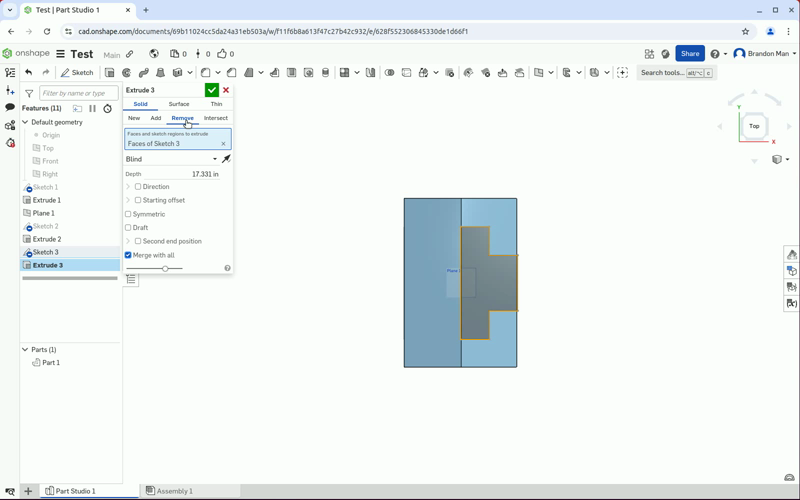
key(enter)
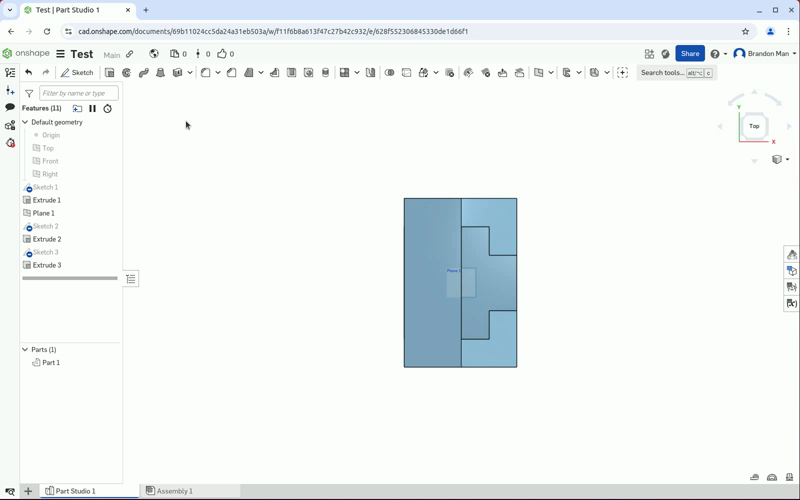
key(shift+h)
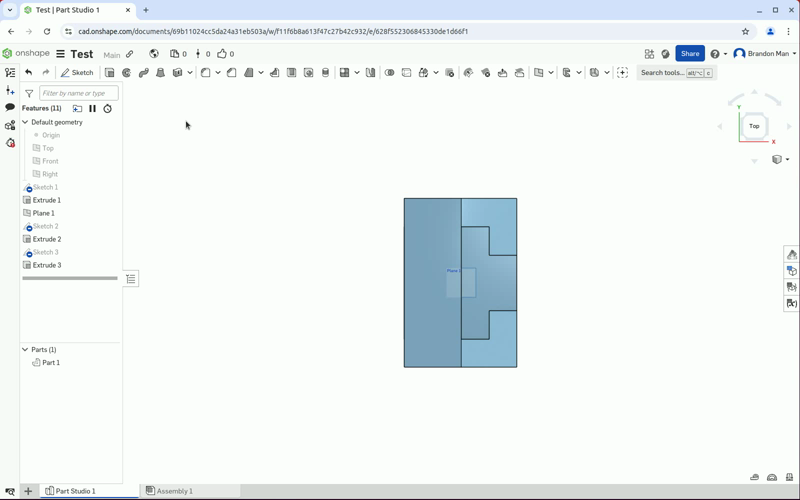
key(shift+h)
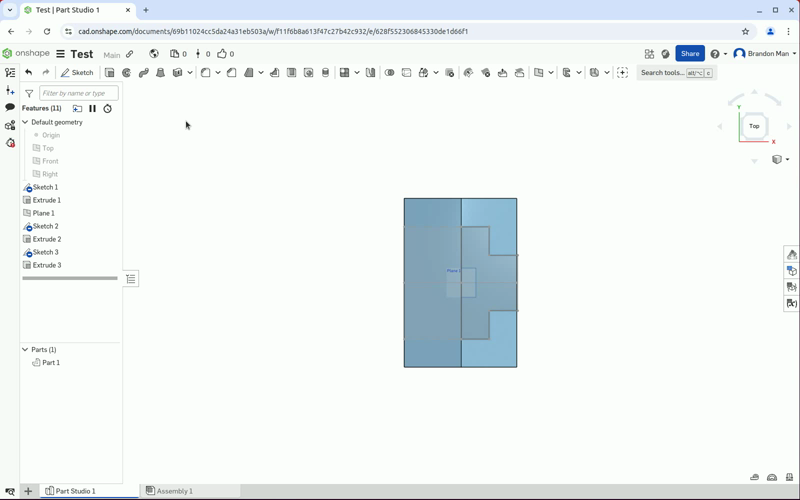
key(shift+7)
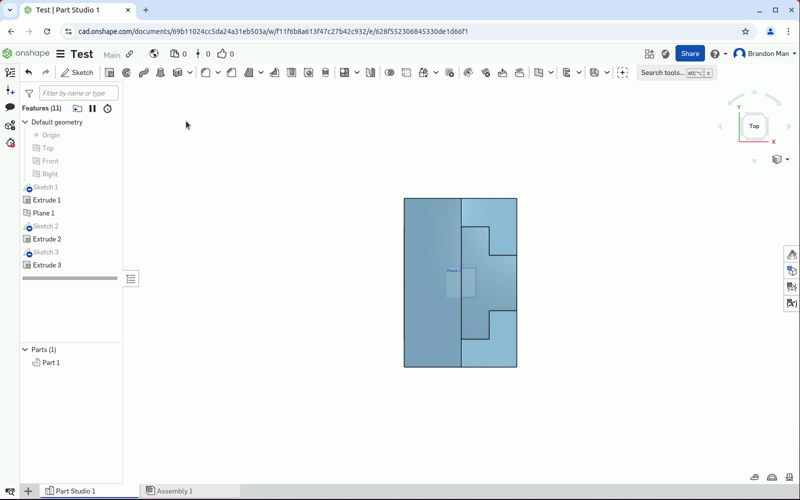
key(up, 3)
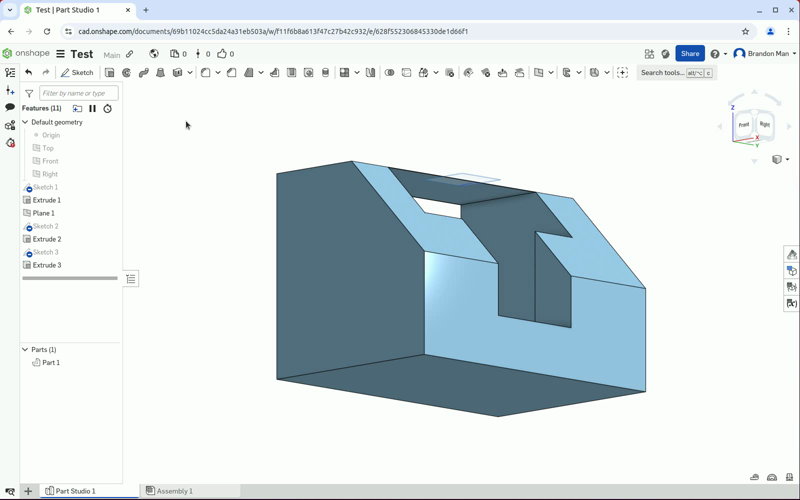
key(left, 3)
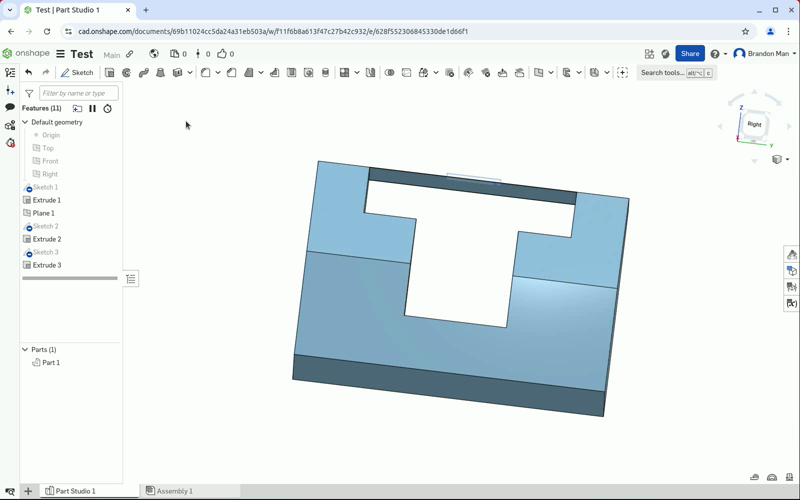
key(right, 3)
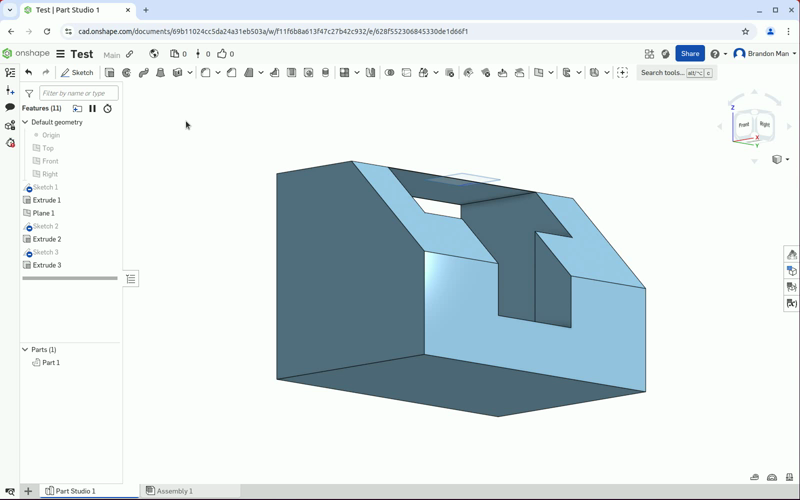
key(down, 3)
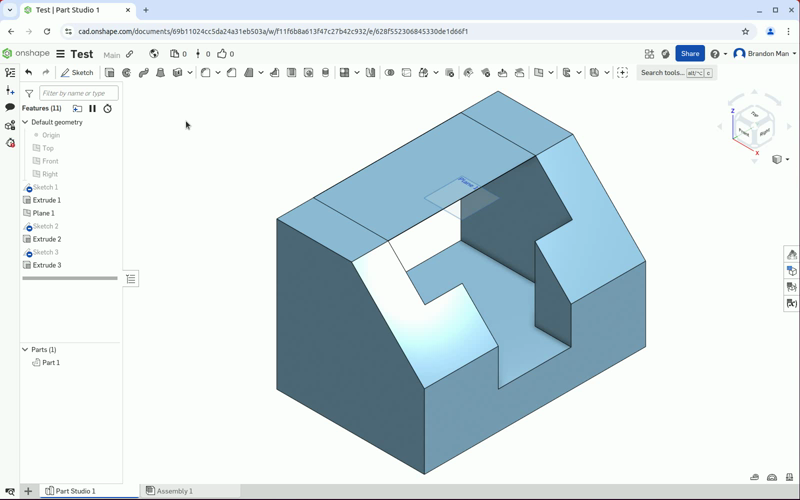
mouse_move(73, 189)
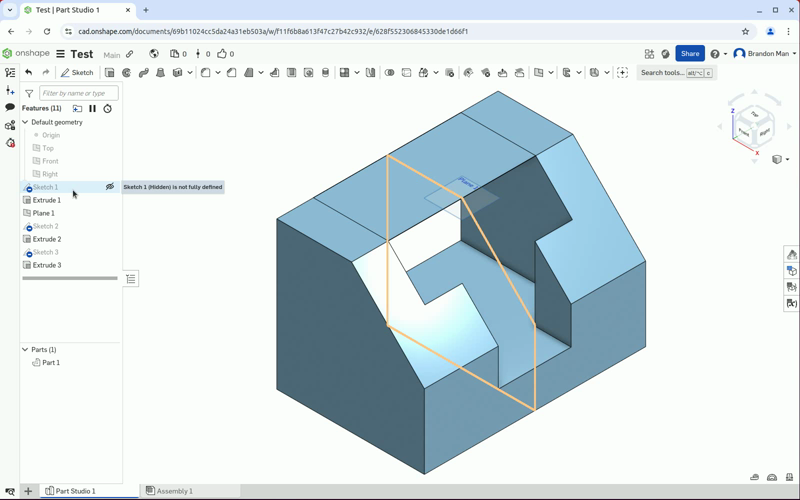
click(73, 189)